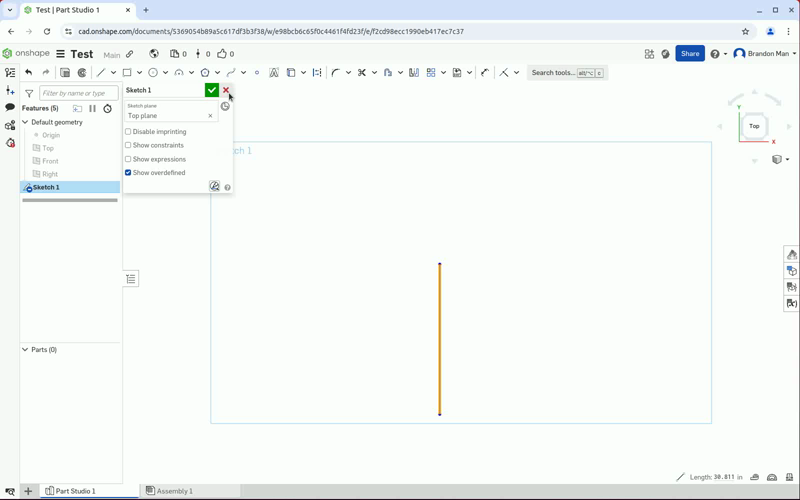
key(shift+h)
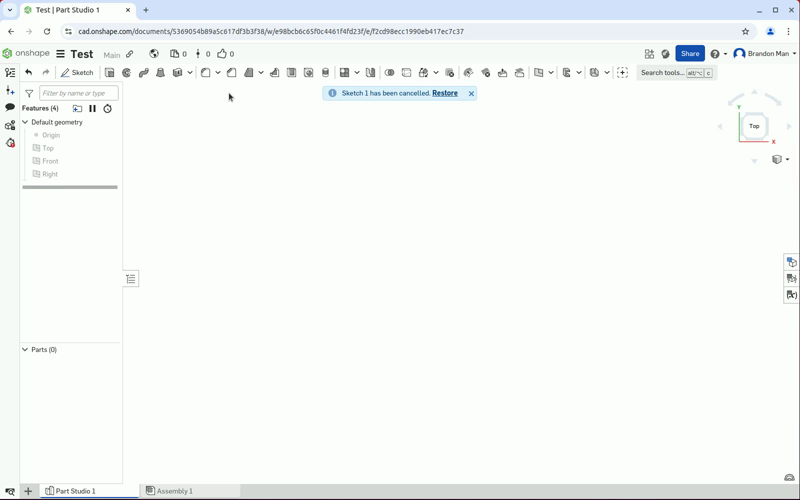
mouse_move(73, 352)
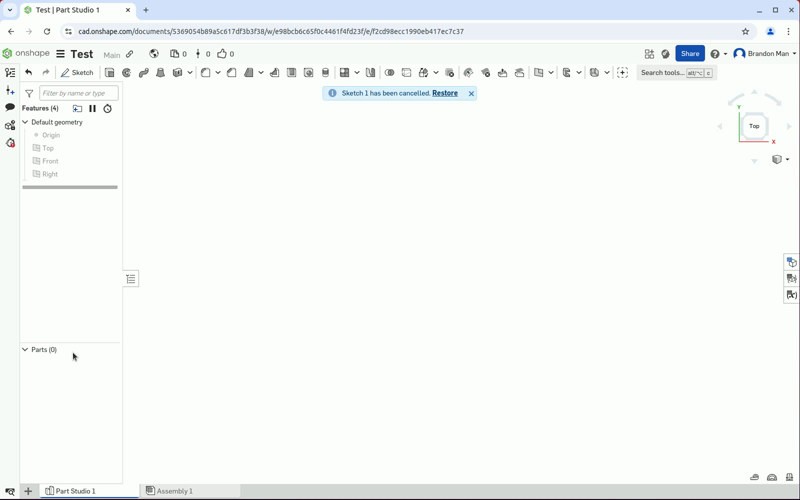
key(y)
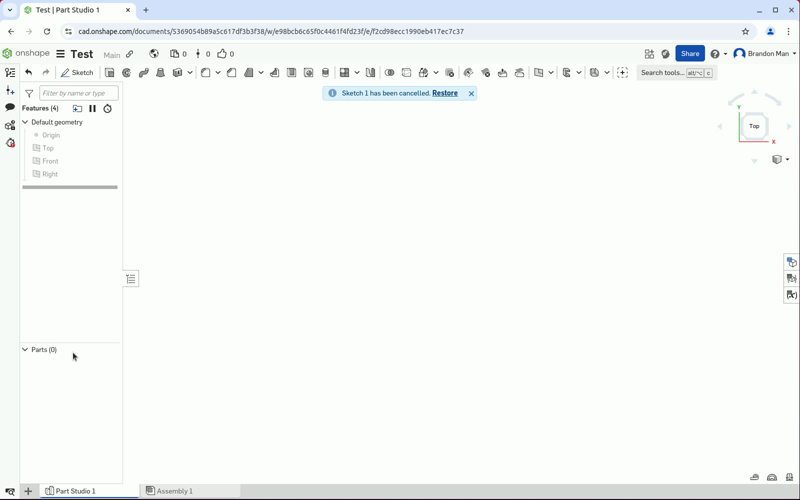
key(shift+p)
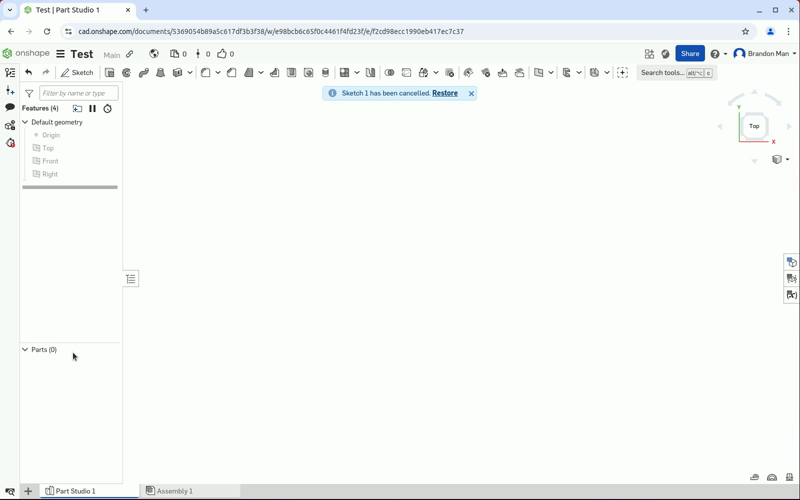
key(space)
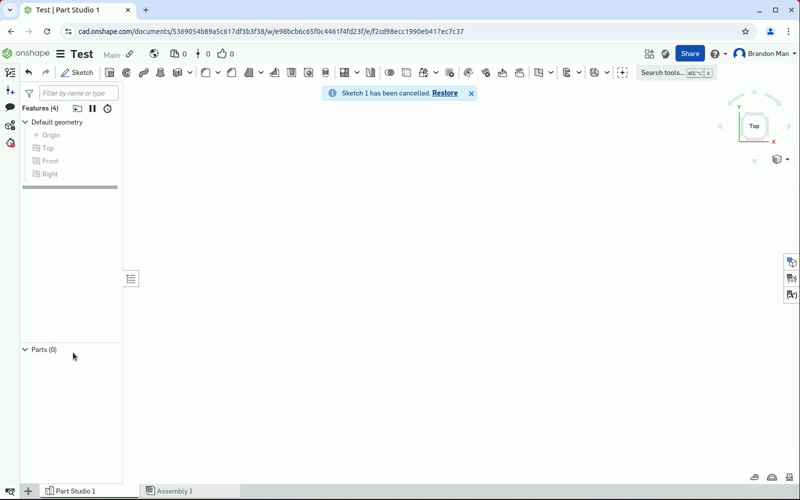
key_down(shift)
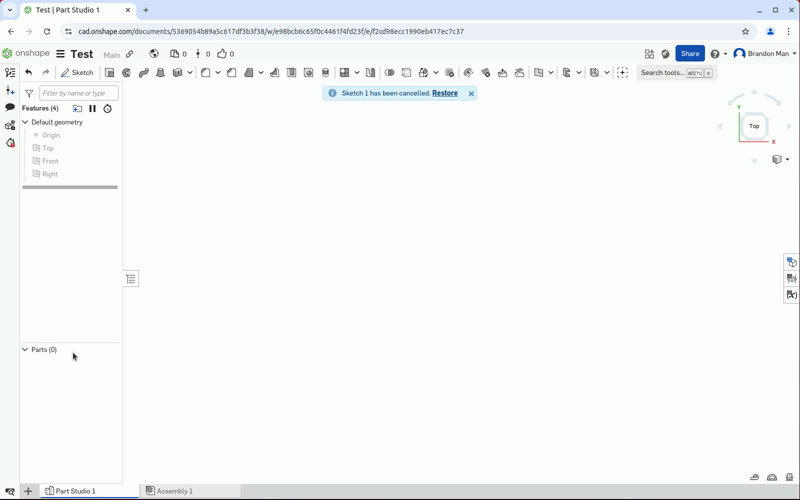
key(up)
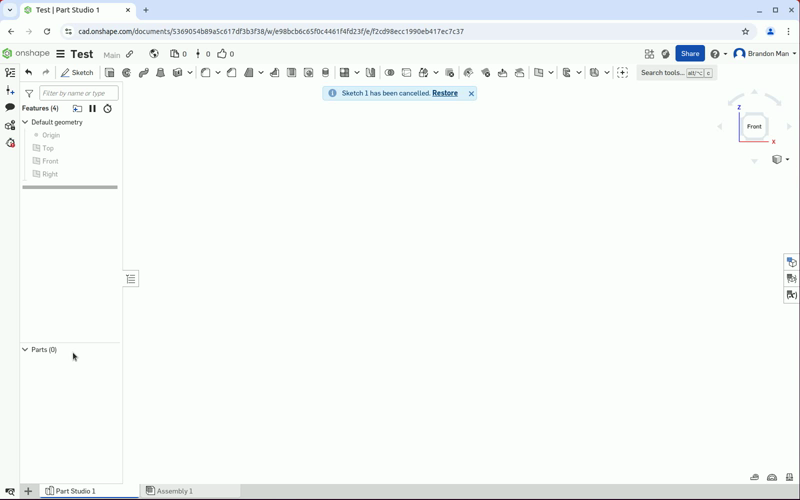
key_up(shift)
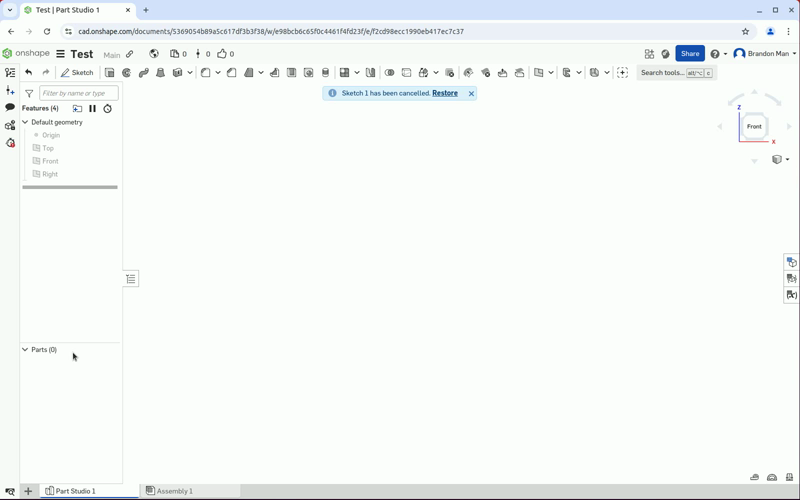
mouse_move(73, 352)
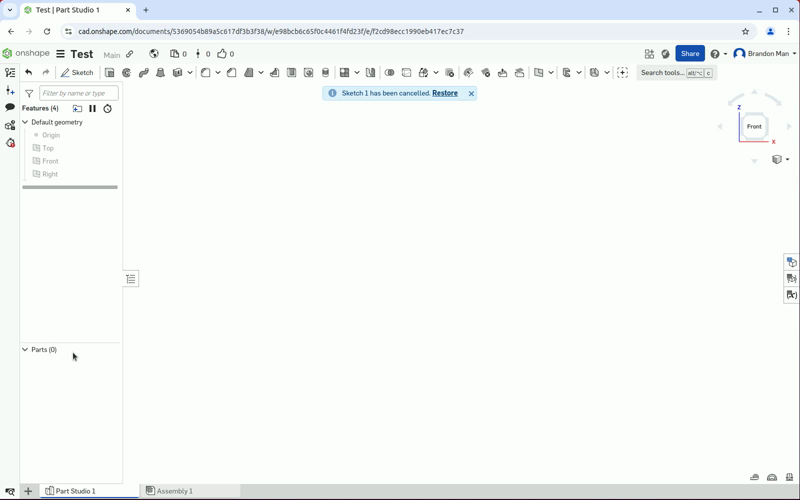
key(shift+y)
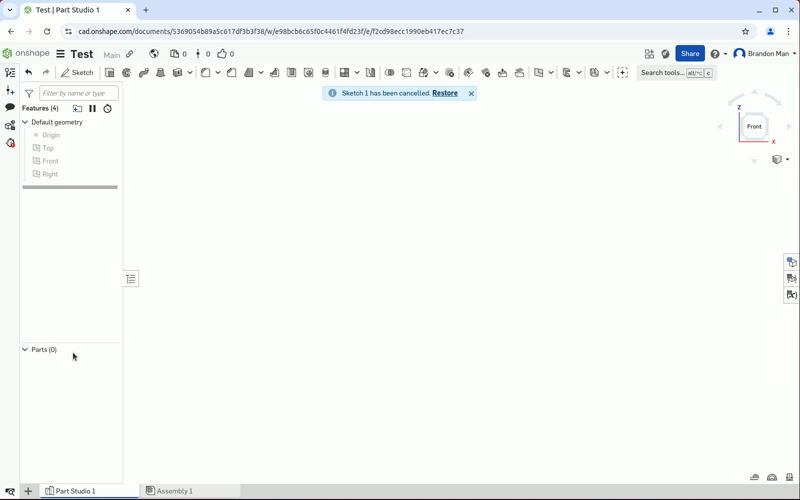
key(shift+s)
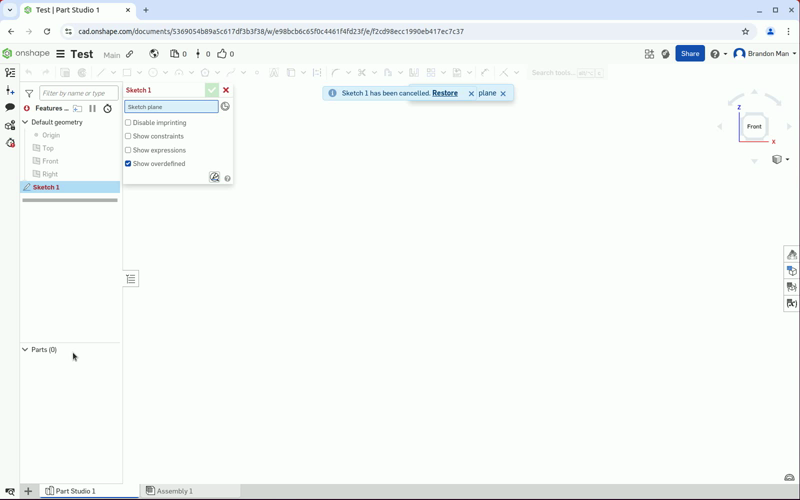
mouse_move(73, 163)
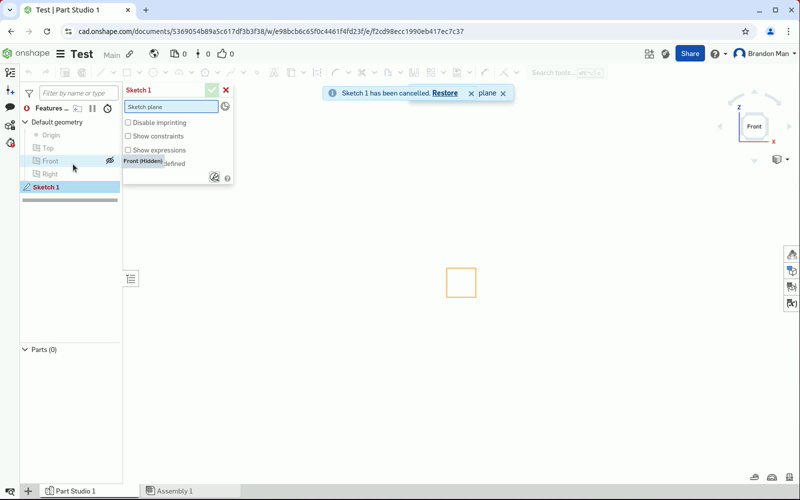
click(73, 163)
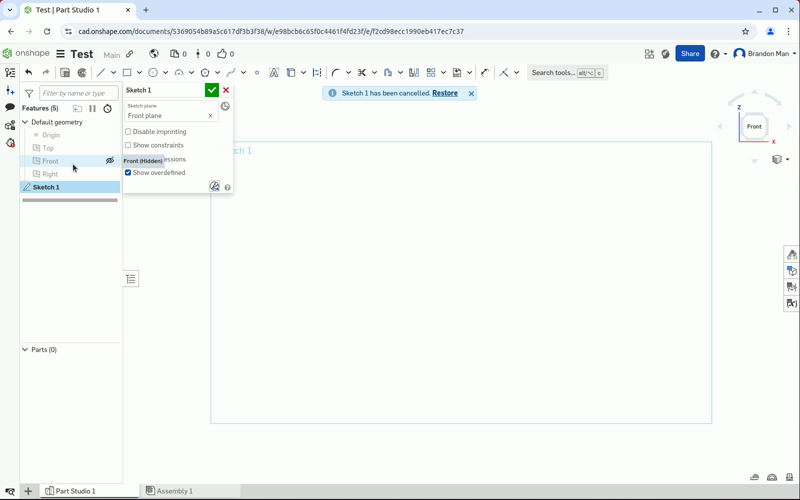
mouse_move(73, 352)
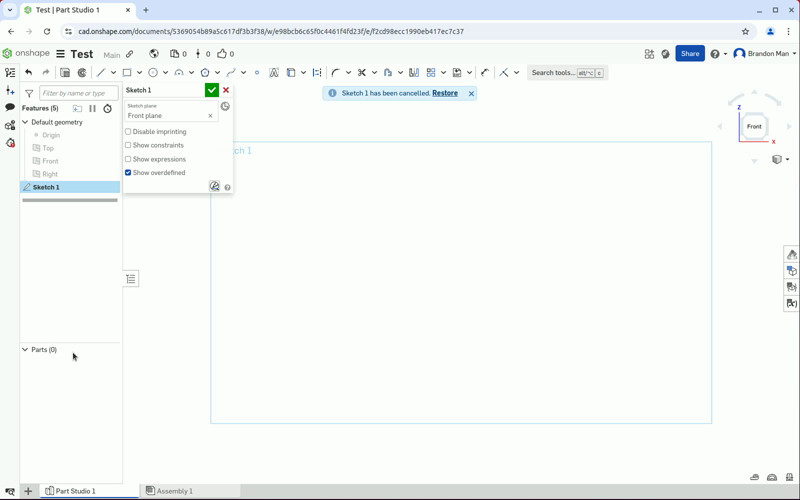
key(y)
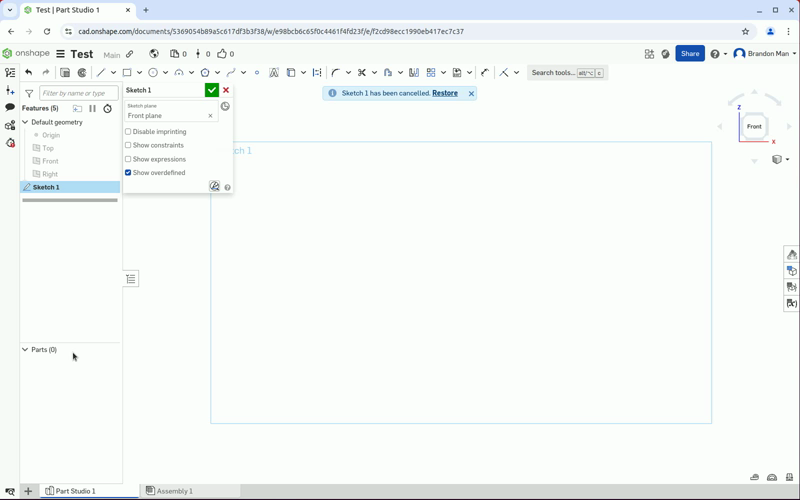
key(l)
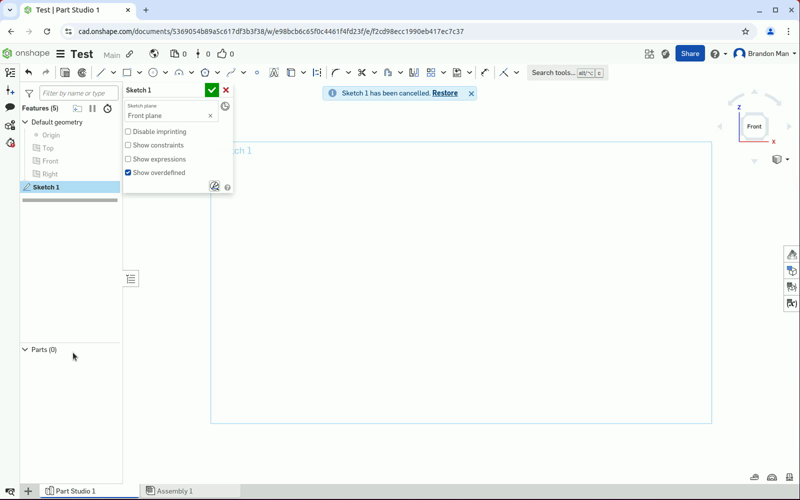
key_down(shift)
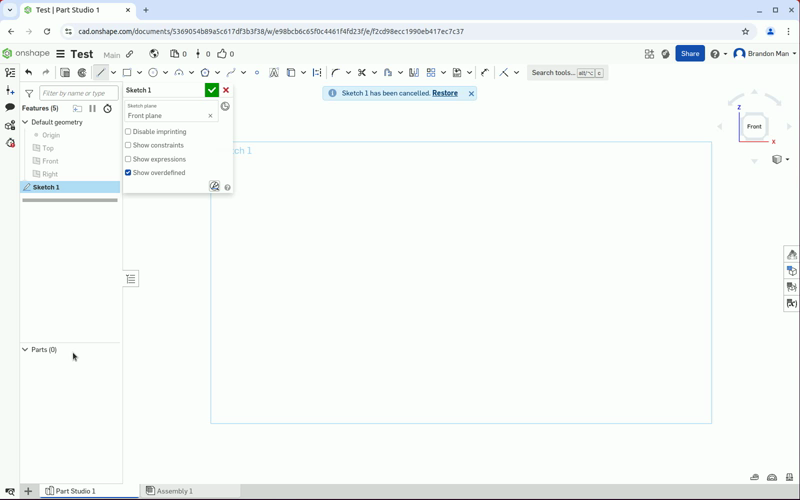
mouse_move(348, 239)
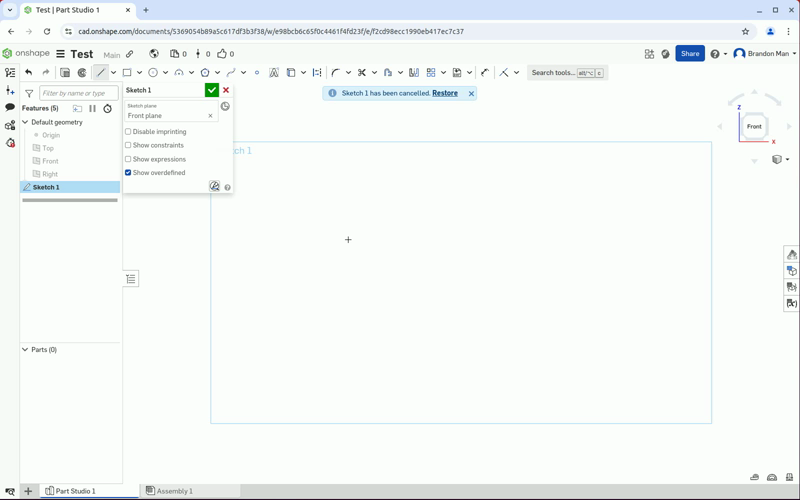
click(348, 239)
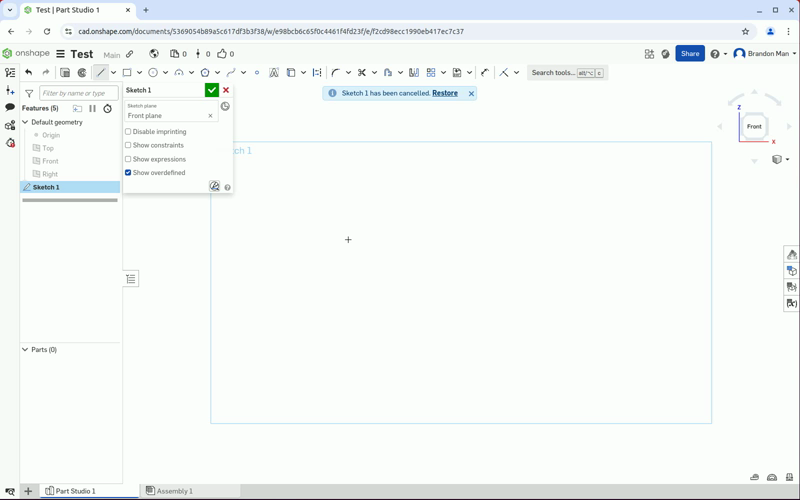
key_up(shift)
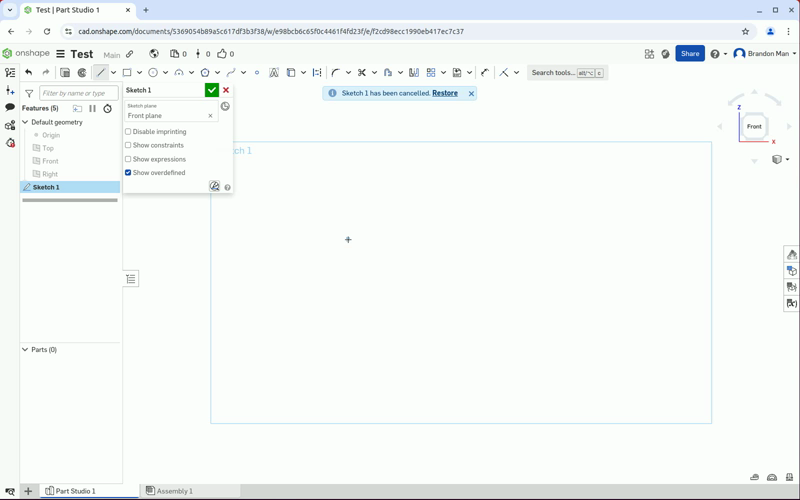
key_down(shift)
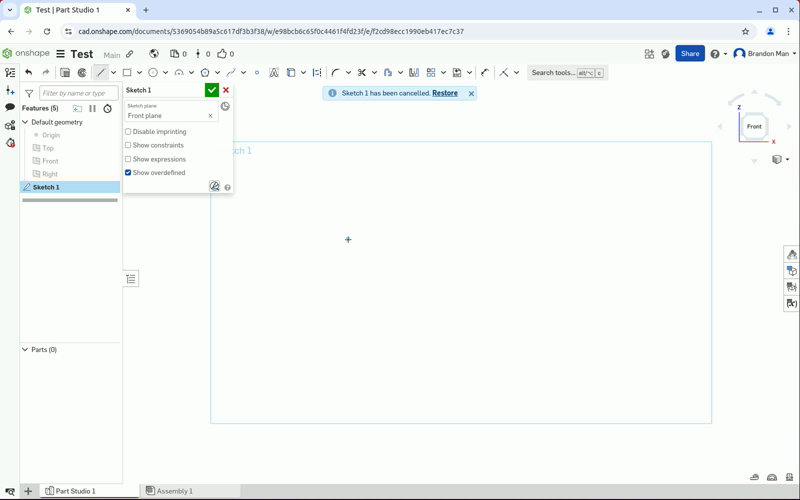
mouse_move(378, 239)
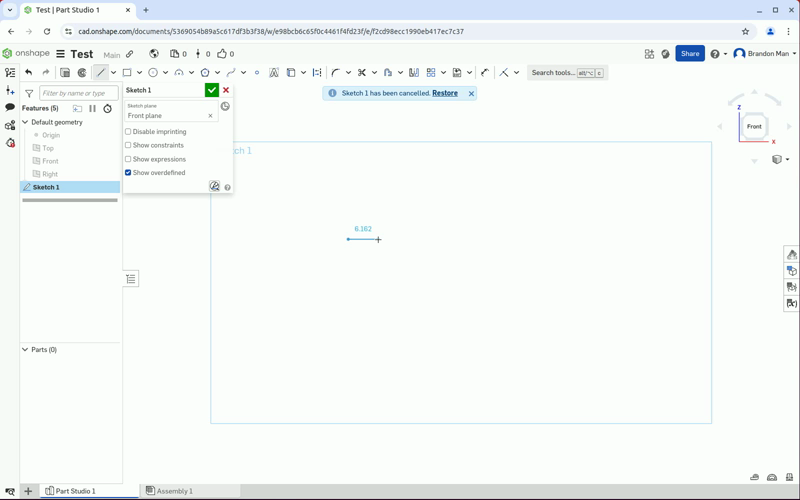
mouse_move(381, 239)
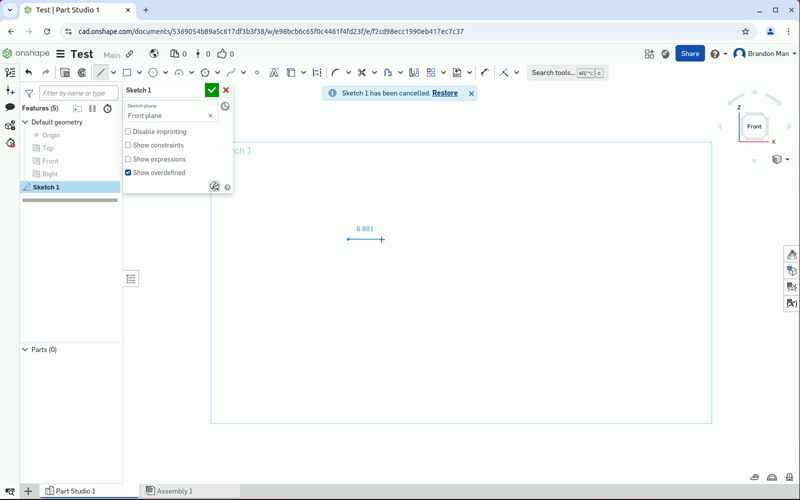
click(381, 239)
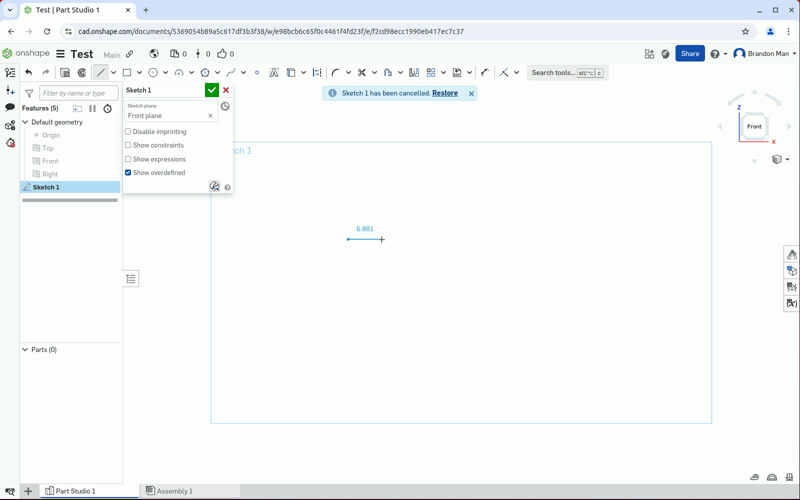
key_up(shift)
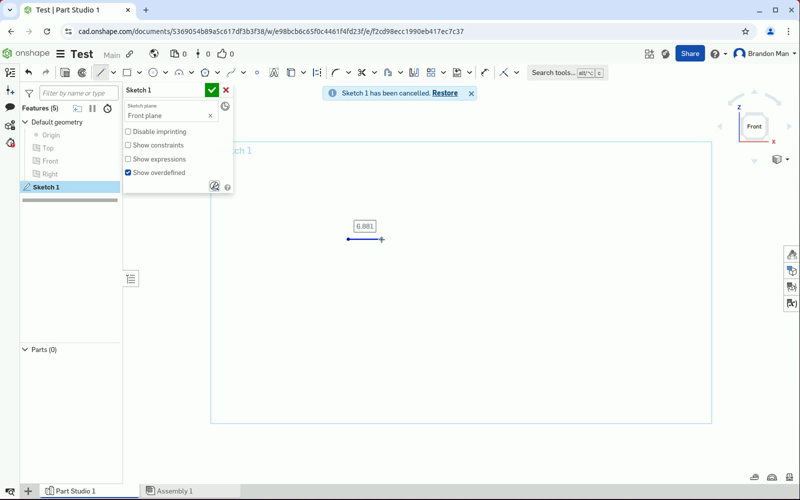
key_down(shift)
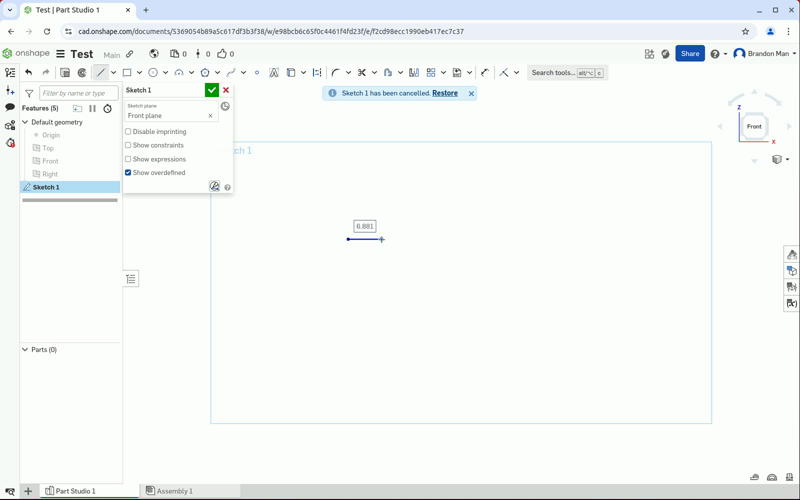
mouse_move(411, 239)
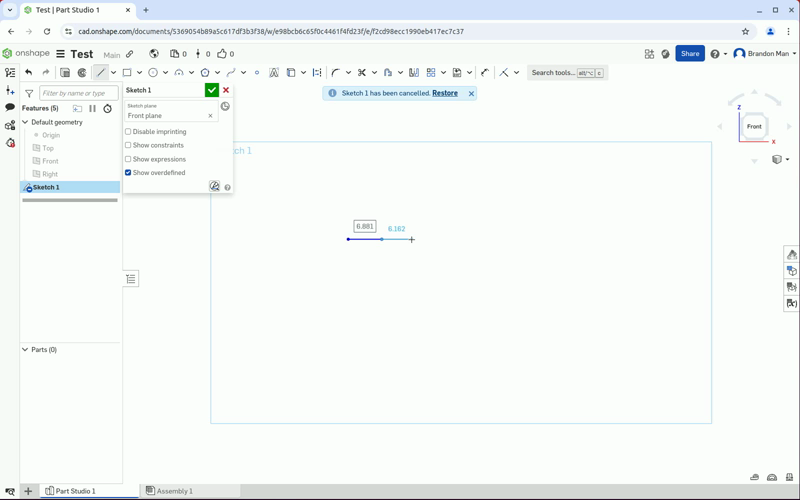
mouse_move(381, 205)
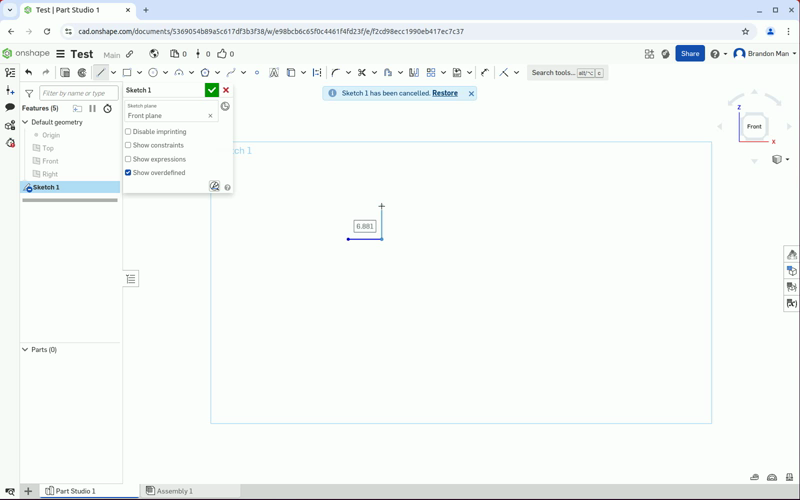
click(381, 205)
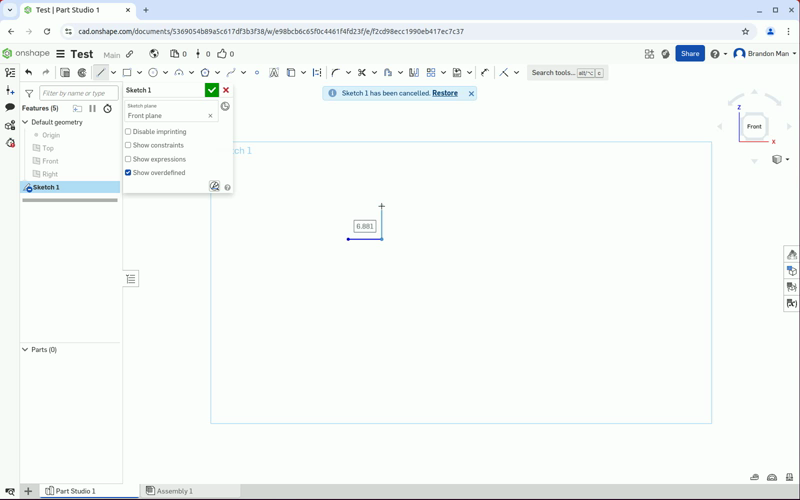
key_up(shift)
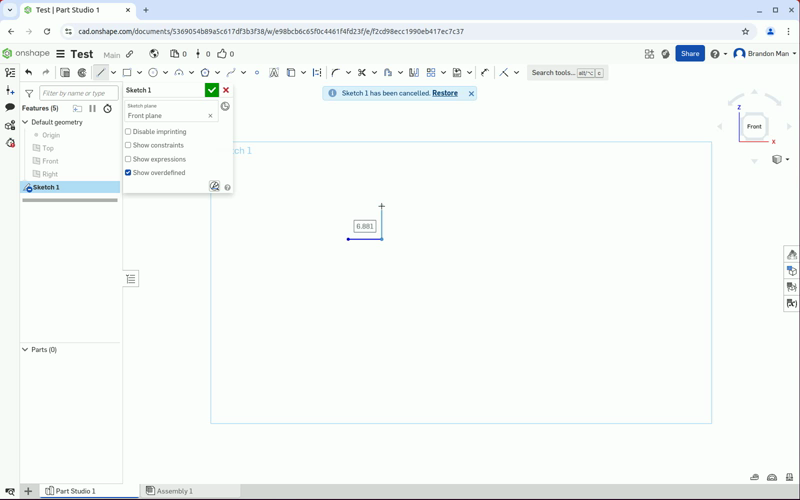
key_down(shift)
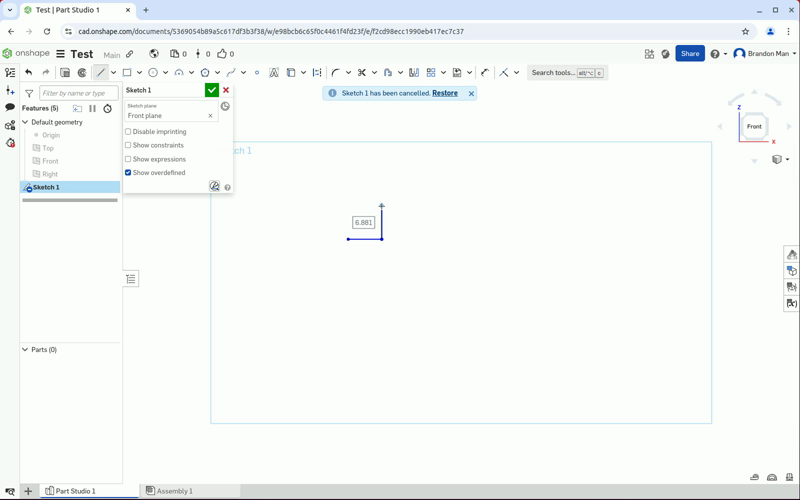
mouse_move(411, 205)
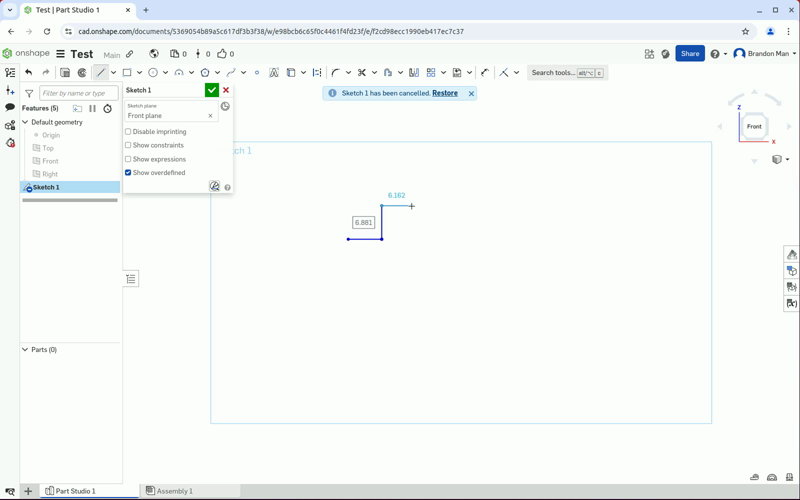
mouse_move(348, 205)
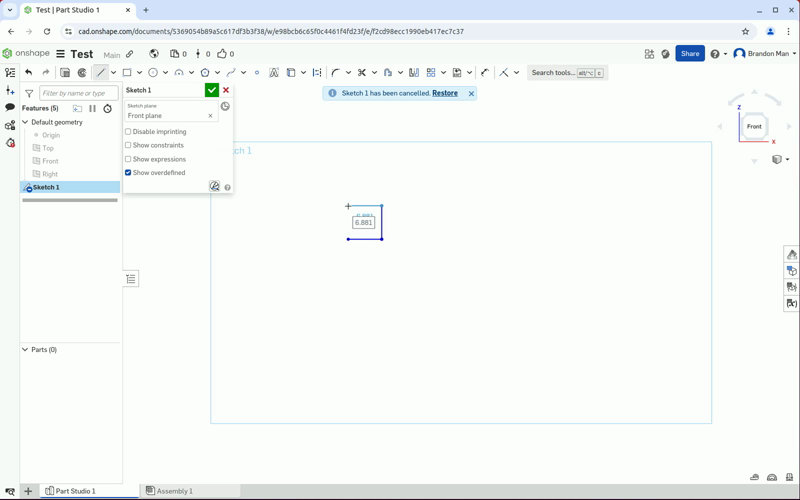
click(348, 205)
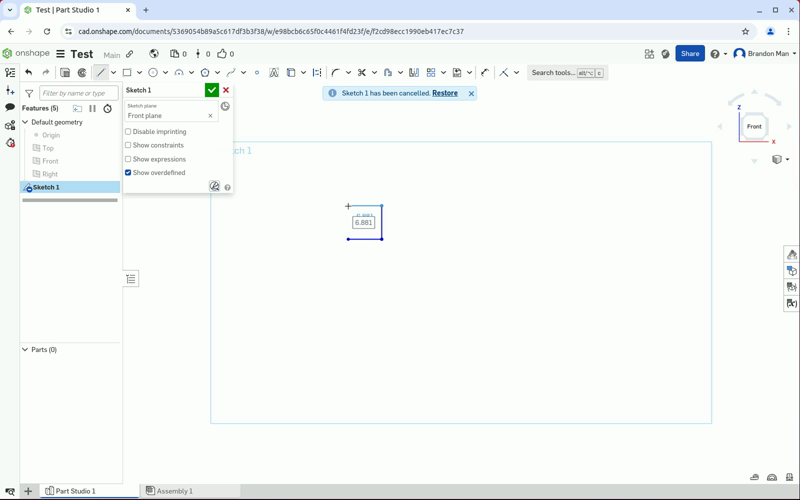
key_up(shift)
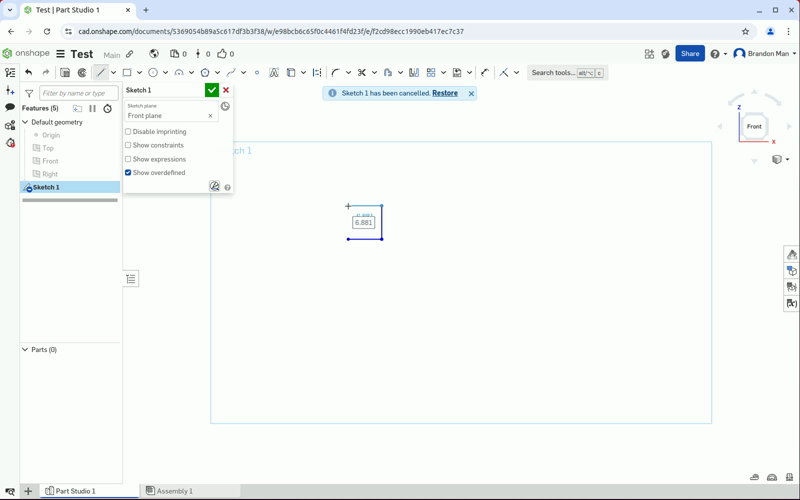
mouse_move(378, 205)
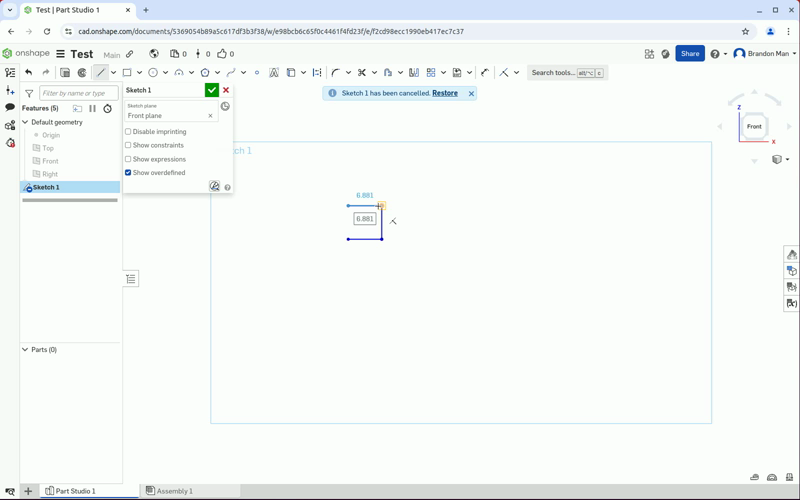
key_down(shift)
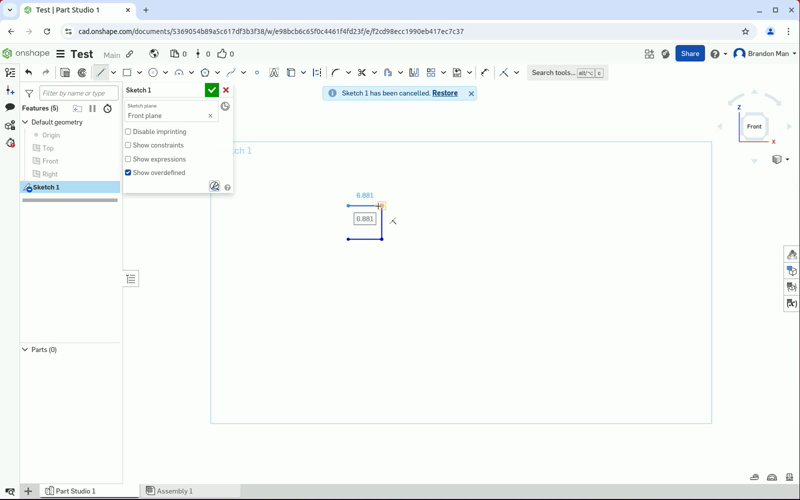
mouse_move(348, 239)
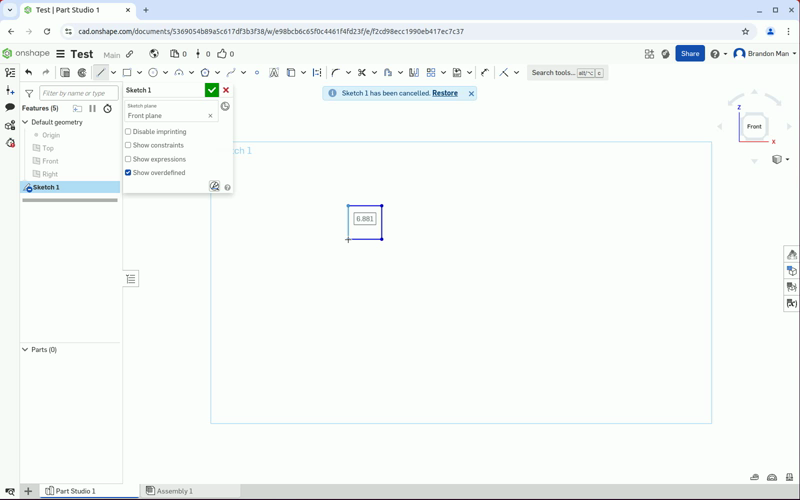
key_up(shift)
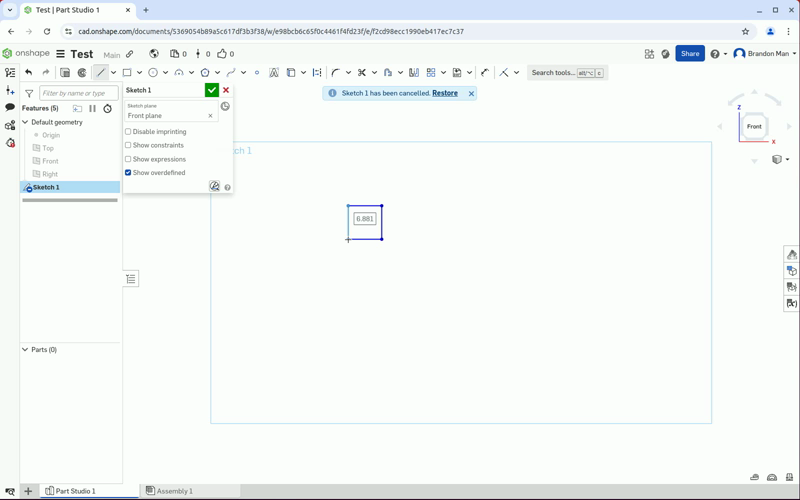
click(348, 239)
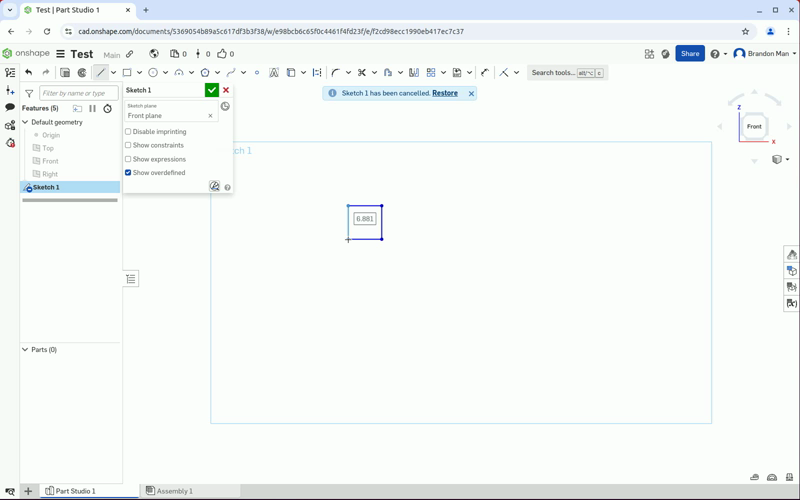
key(esc)
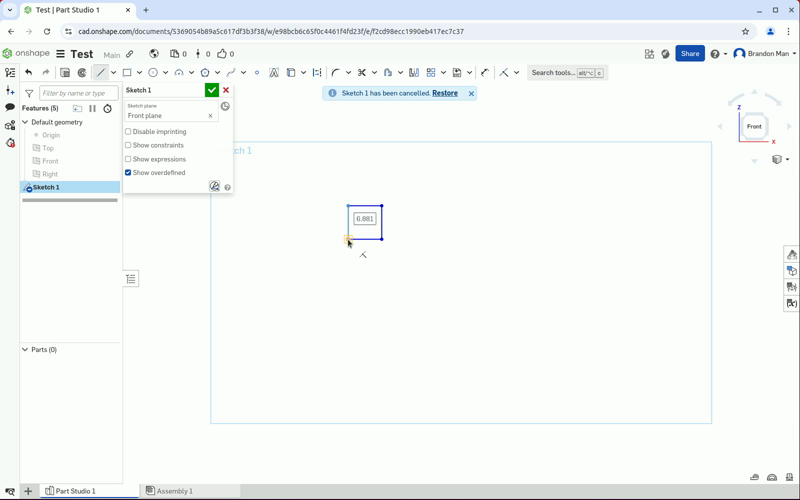
mouse_move(371, 220)
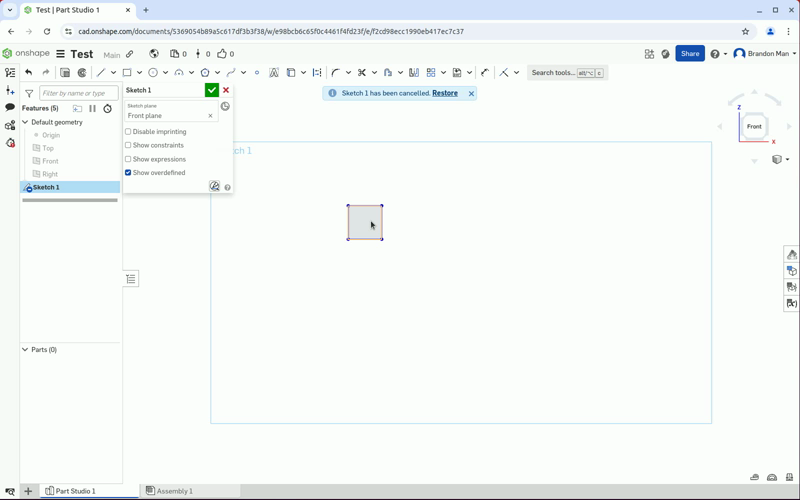
scroll(6)
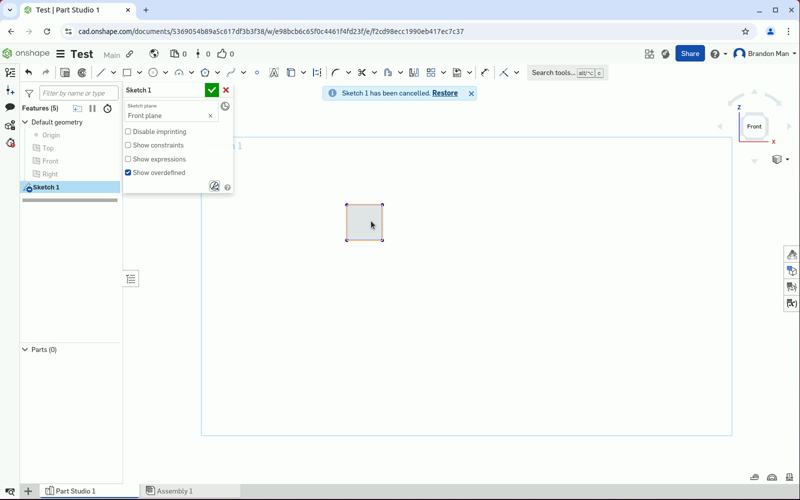
scroll(6)
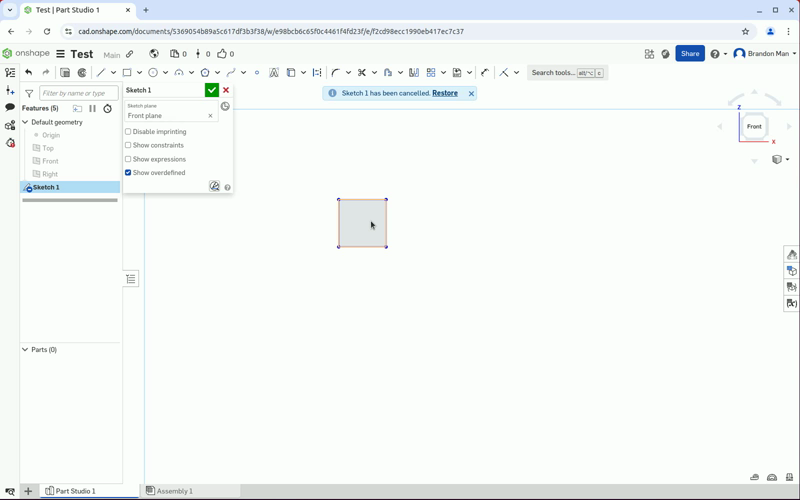
scroll(6)
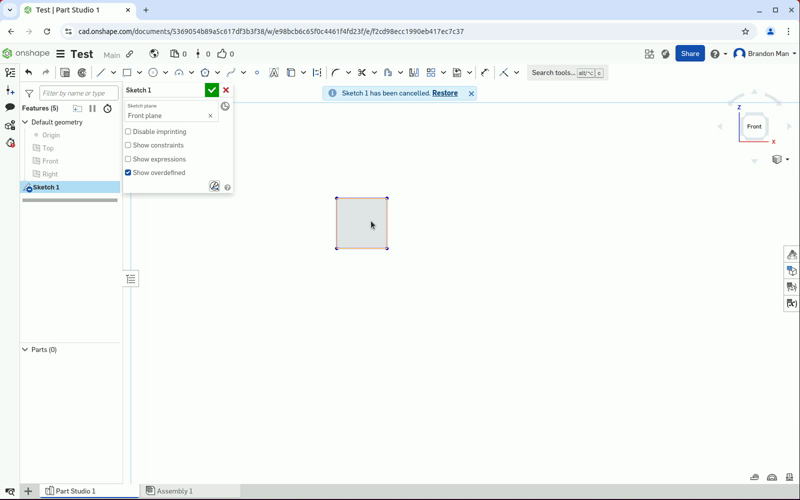
scroll(6)
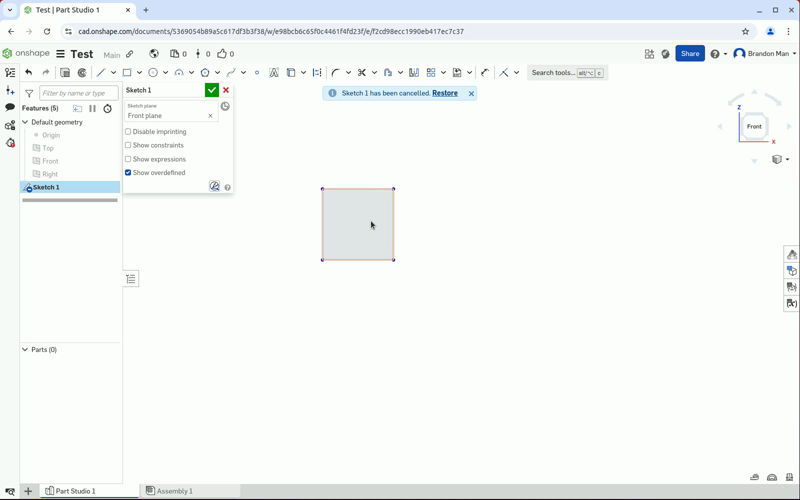
scroll(6)
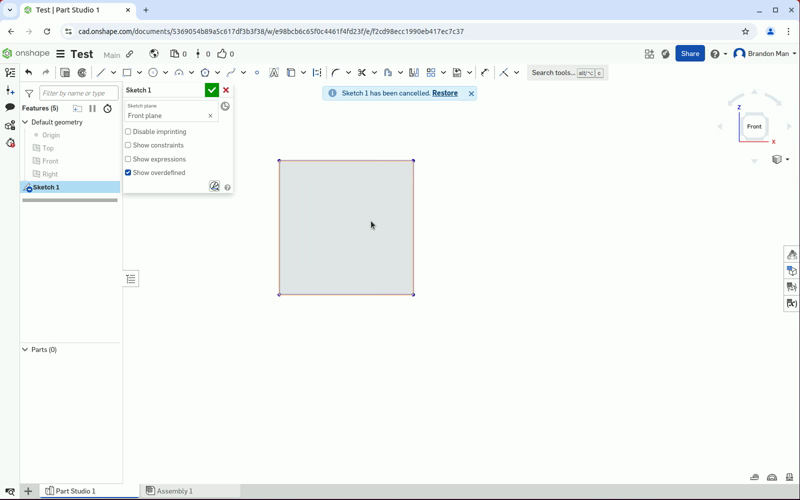
scroll(6)
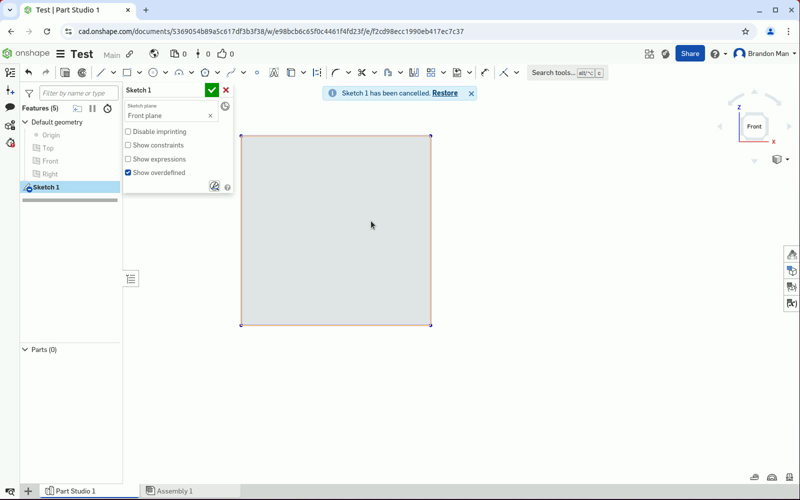
scroll(6)
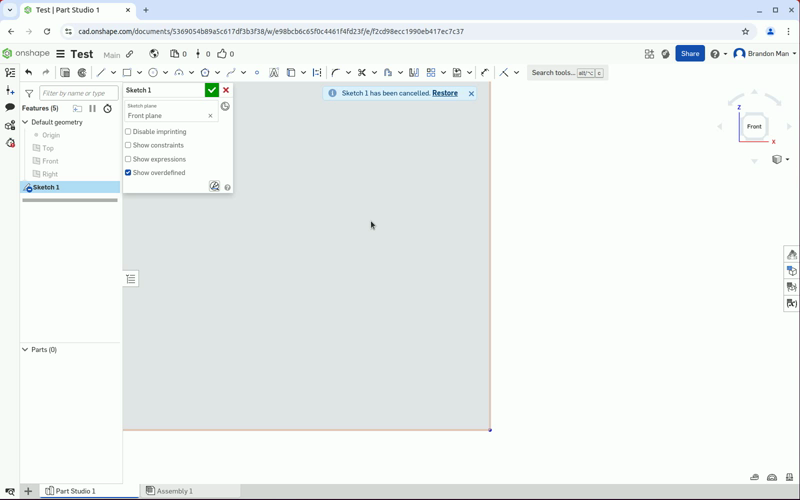
click(371, 220)
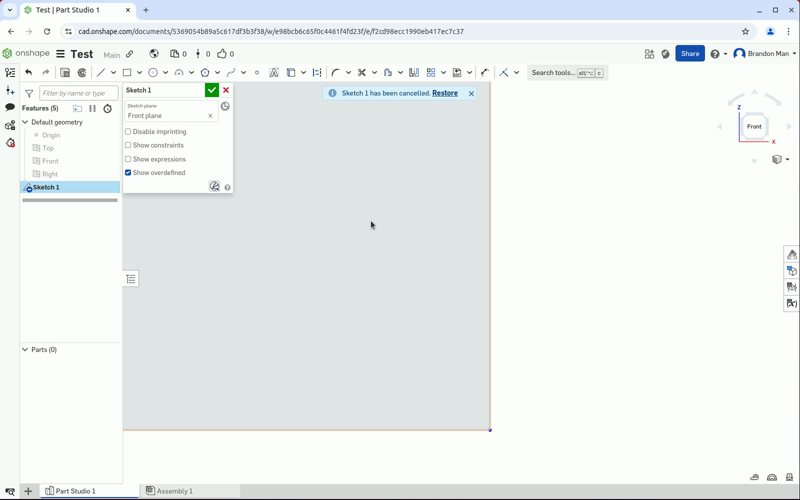
scroll(-6)
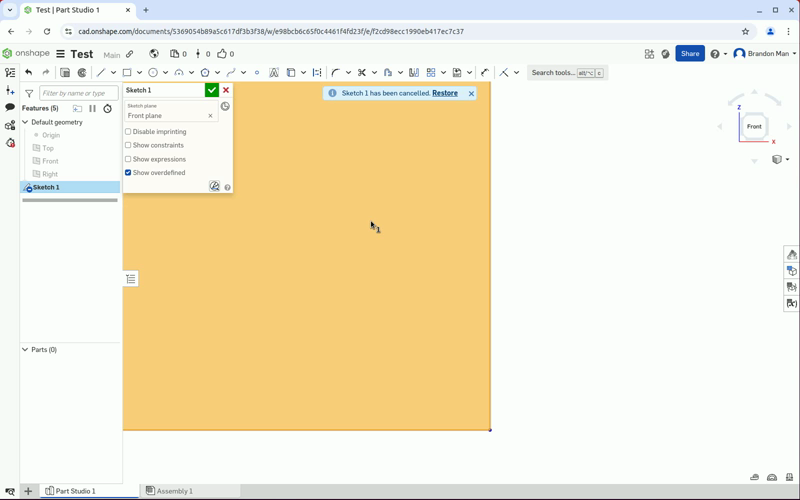
scroll(-6)
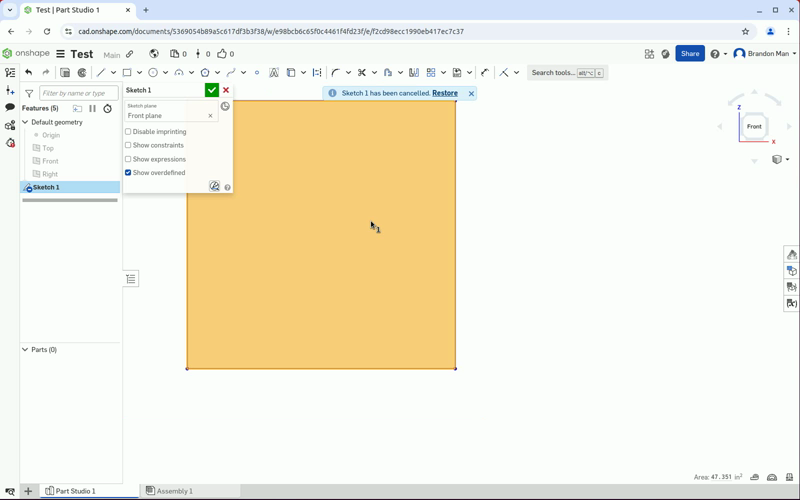
scroll(-6)
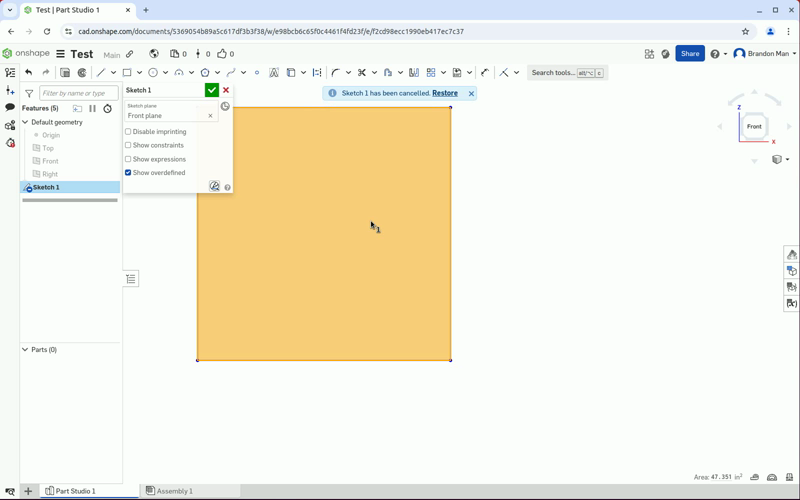
scroll(-6)
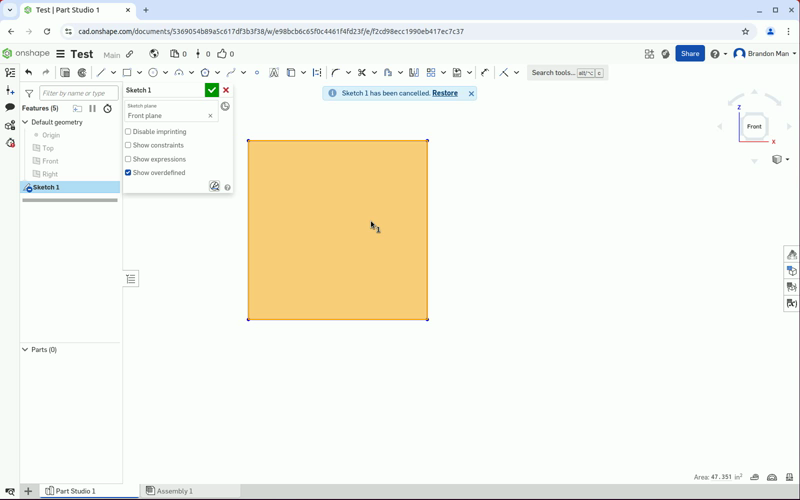
scroll(-6)
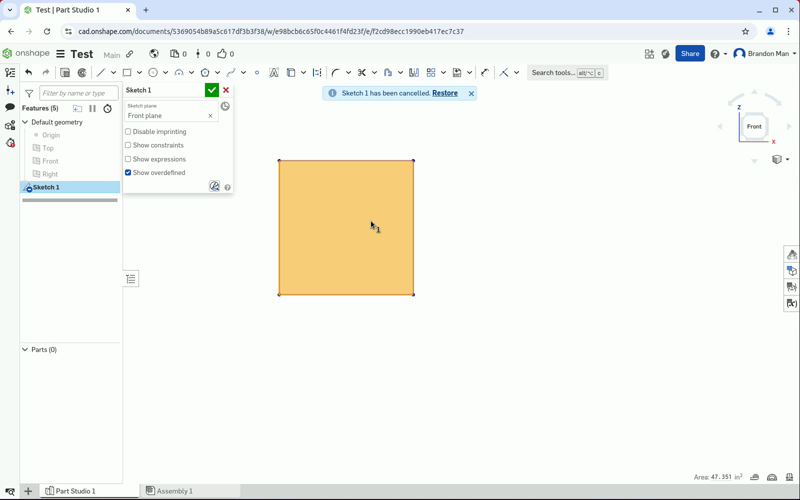
scroll(-6)
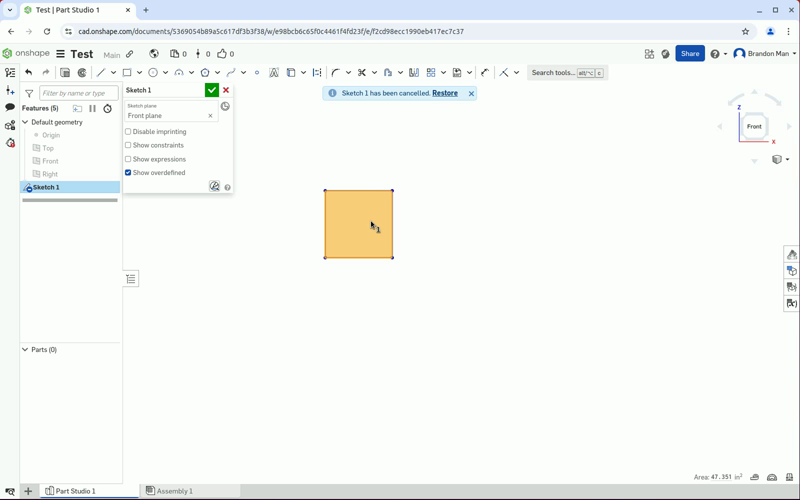
scroll(-6)
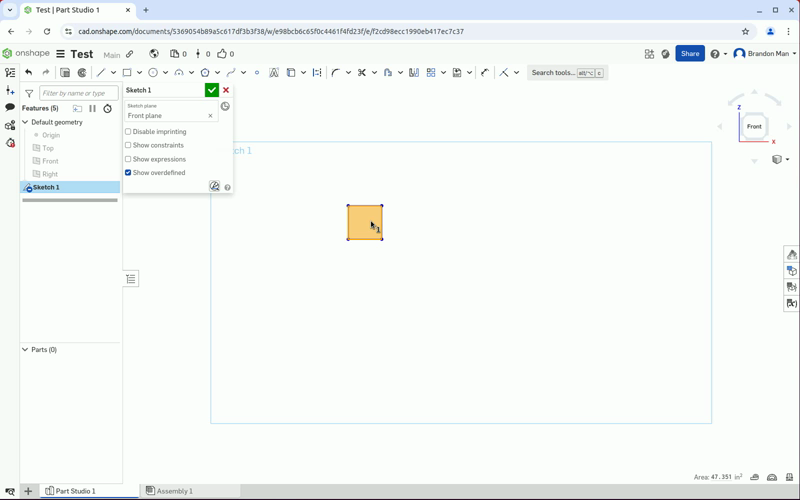
mouse_move(73, 352)
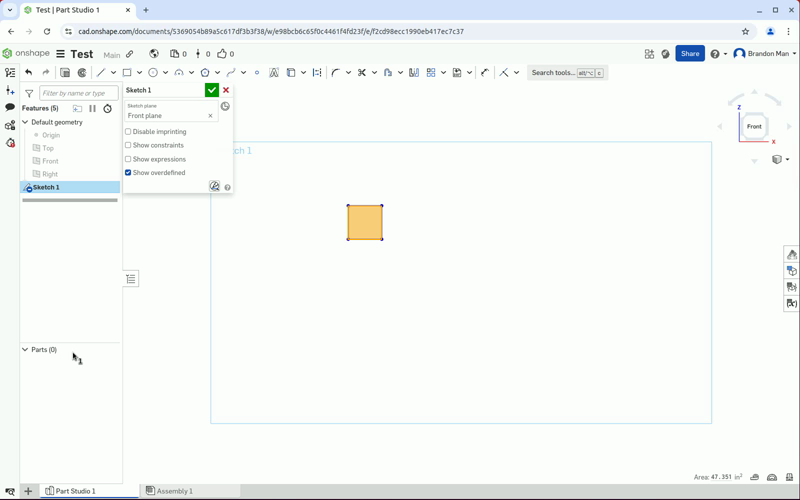
key(shift+y)
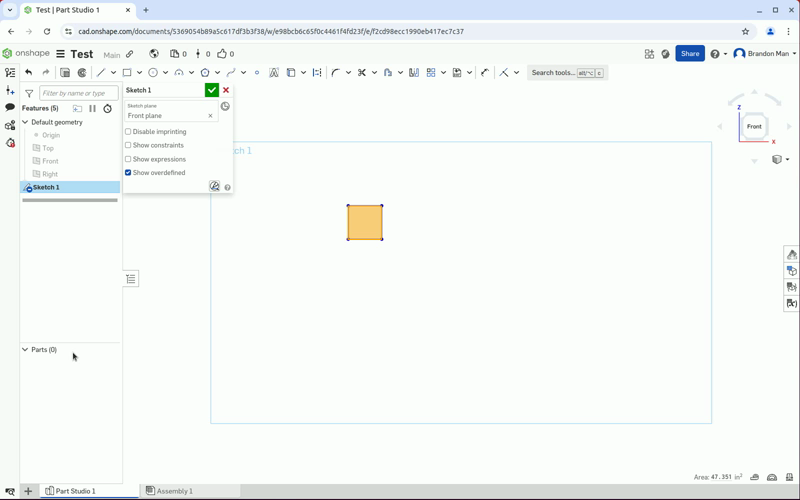
key(shift+e)
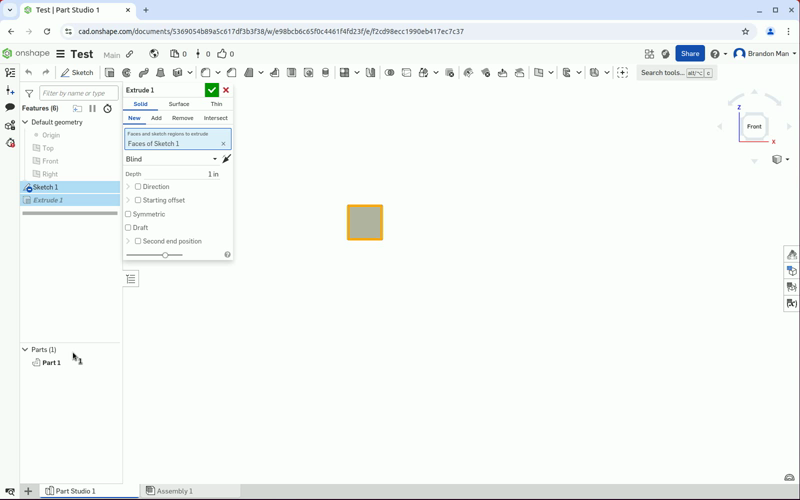
mouse_move(143, 106)
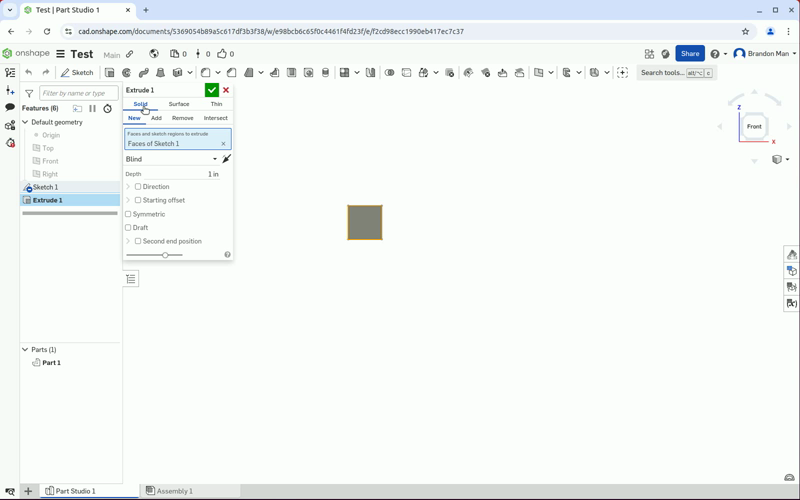
click(143, 106)
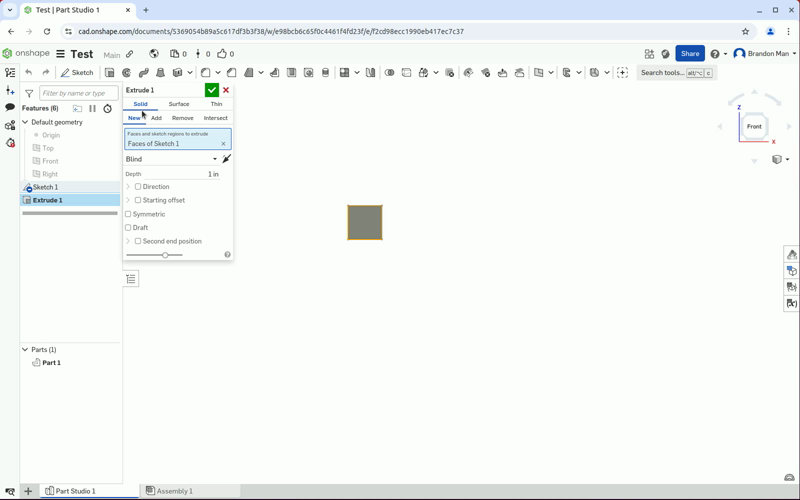
mouse_move(137, 120)
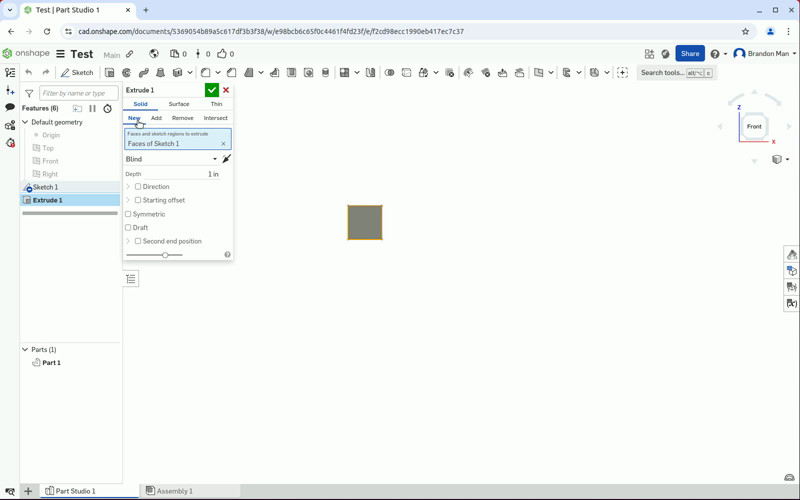
click(137, 120)
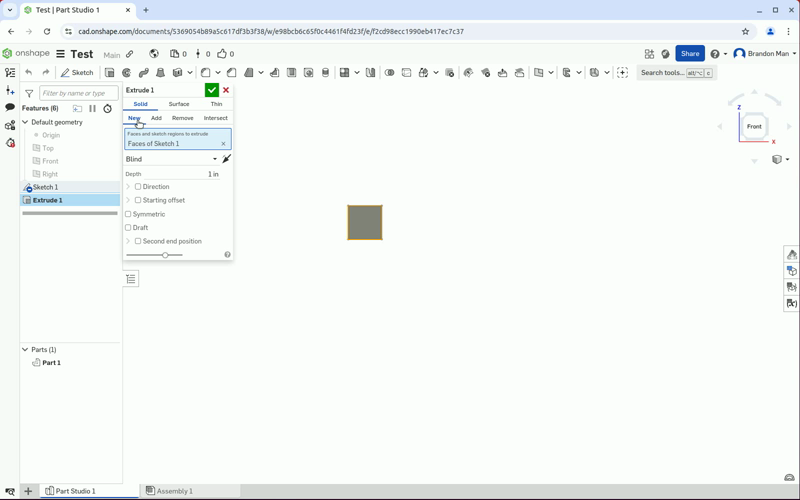
key(tab, 4)
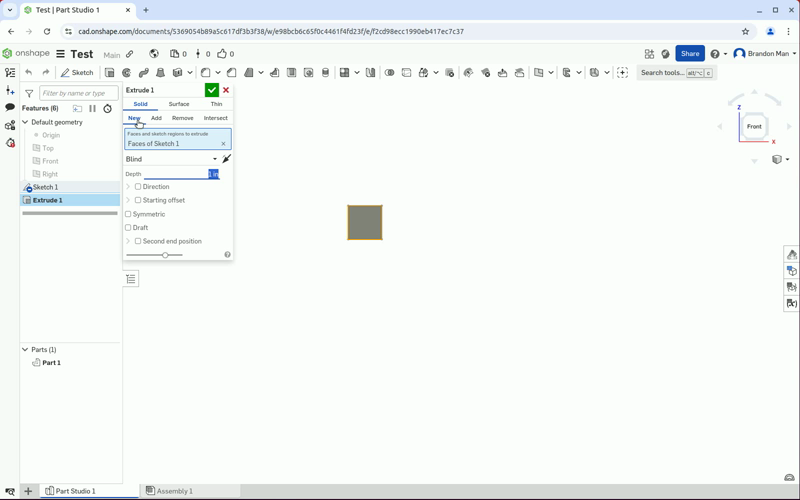
text(6.74)
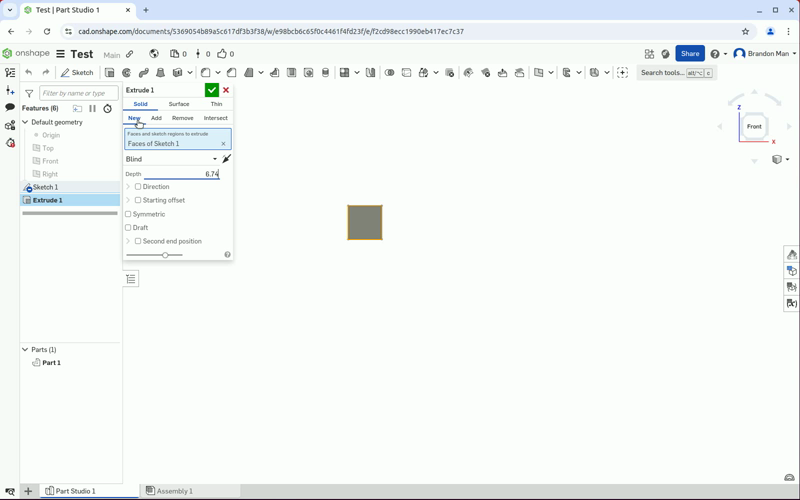
key(enter)
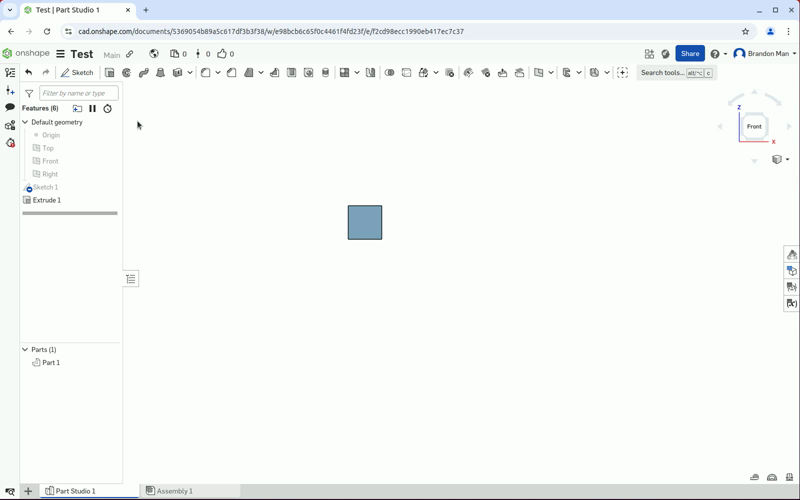
key(shift+h)
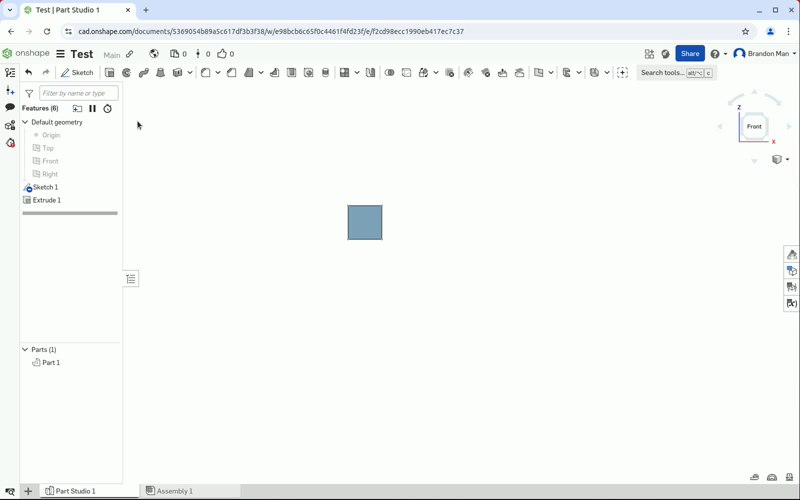
key(shift+h)
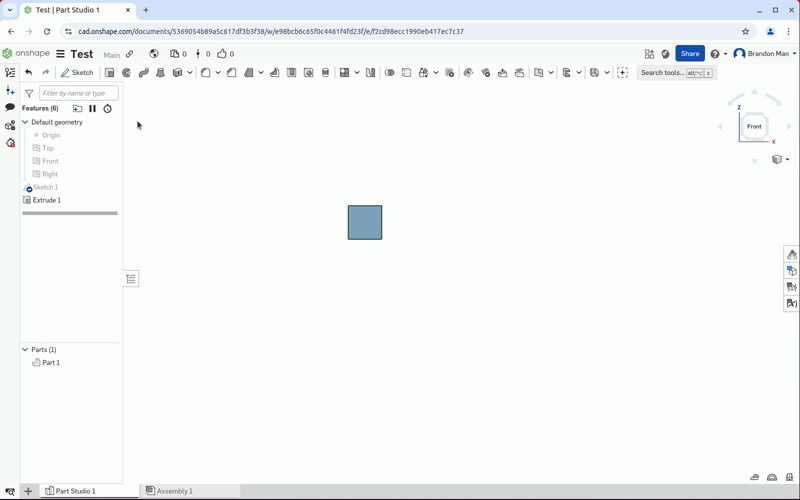
mouse_move(73, 189)
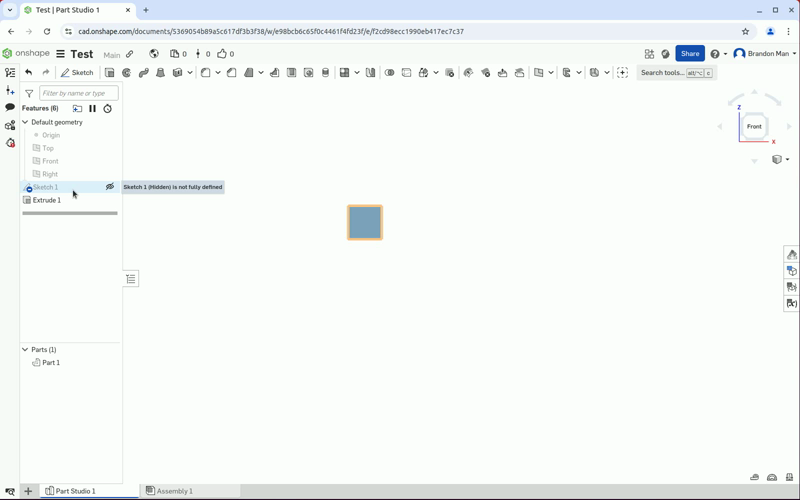
click(73, 189)
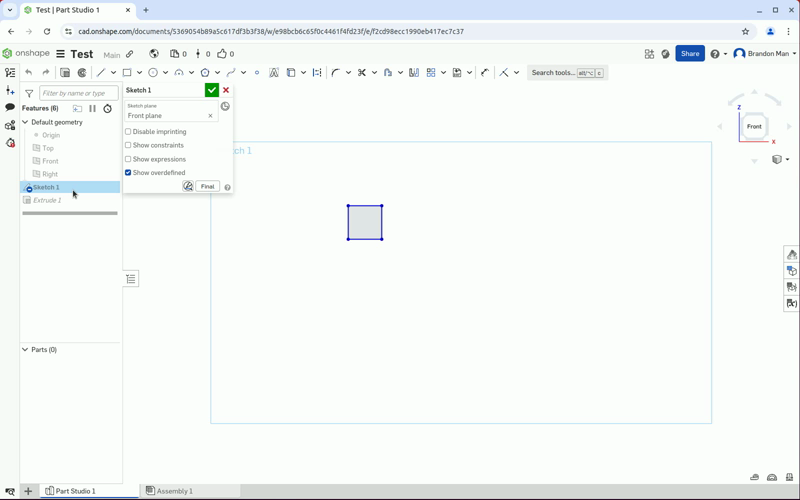
mouse_move(229, 92)
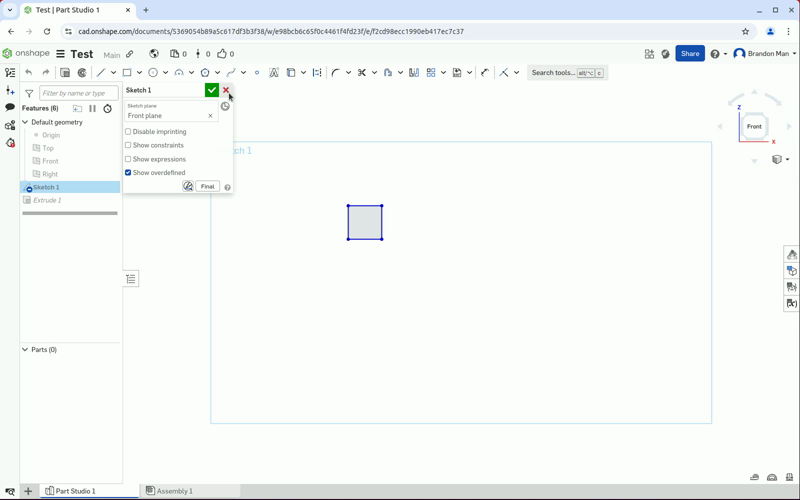
click(229, 92)
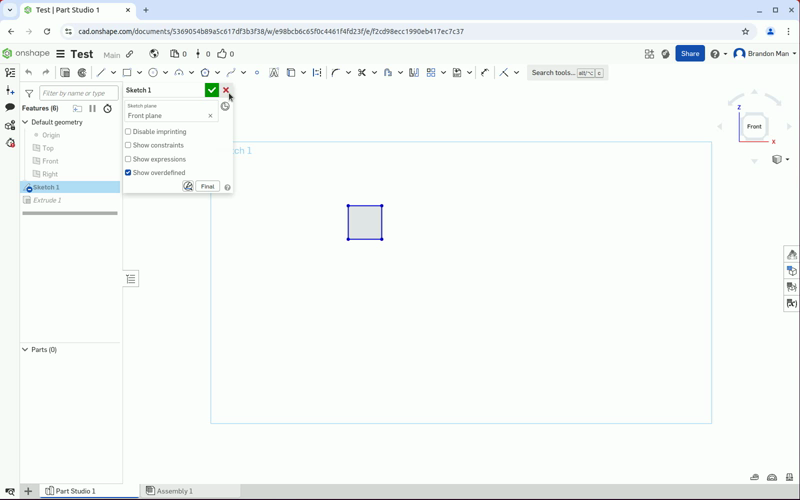
key(shift+s)
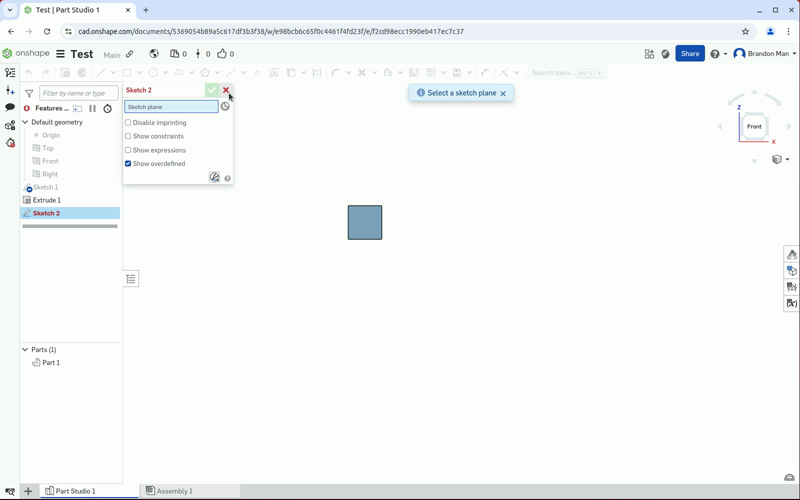
mouse_move(73, 163)
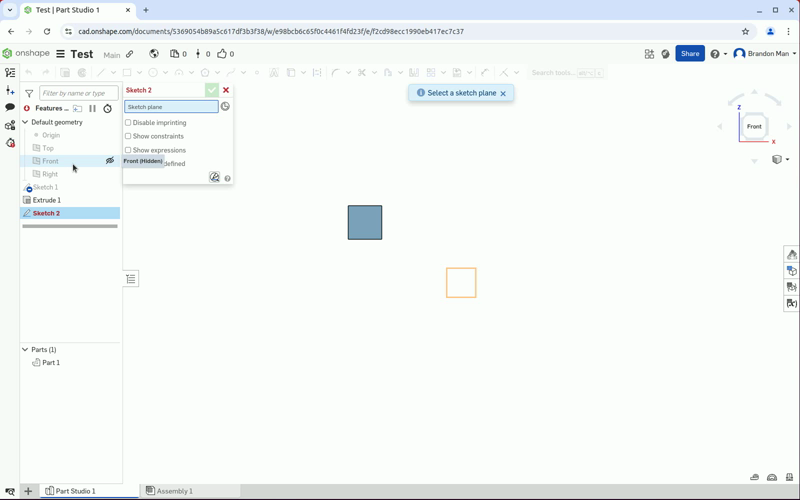
click(73, 163)
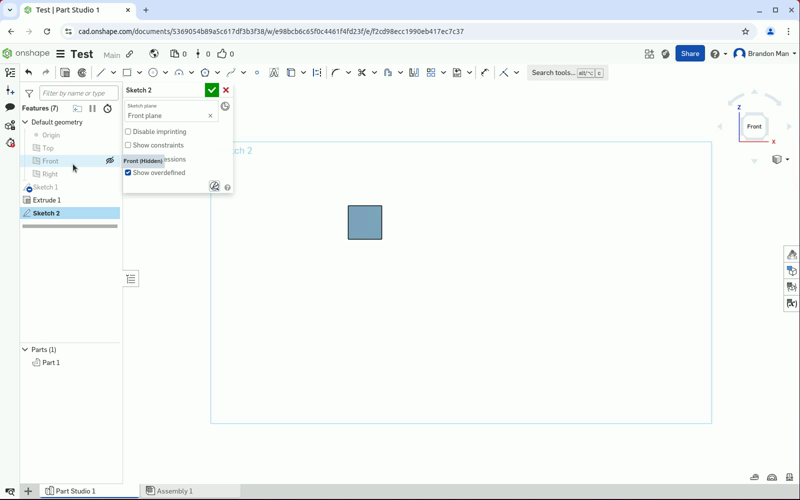
mouse_move(73, 352)
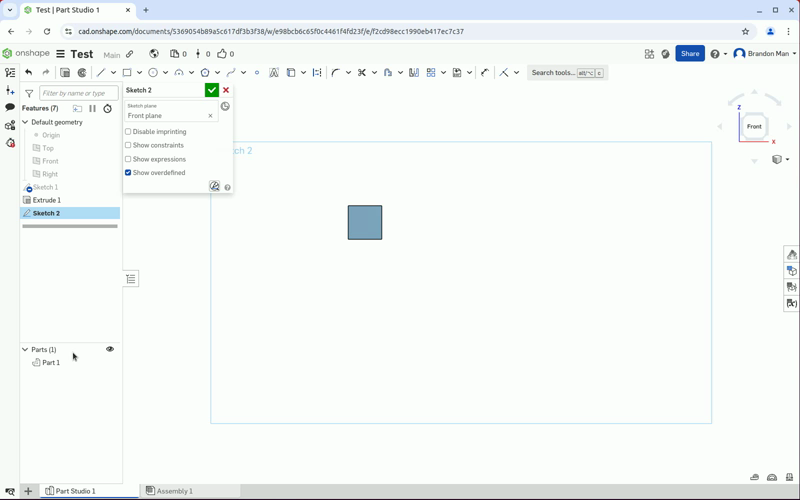
key(y)
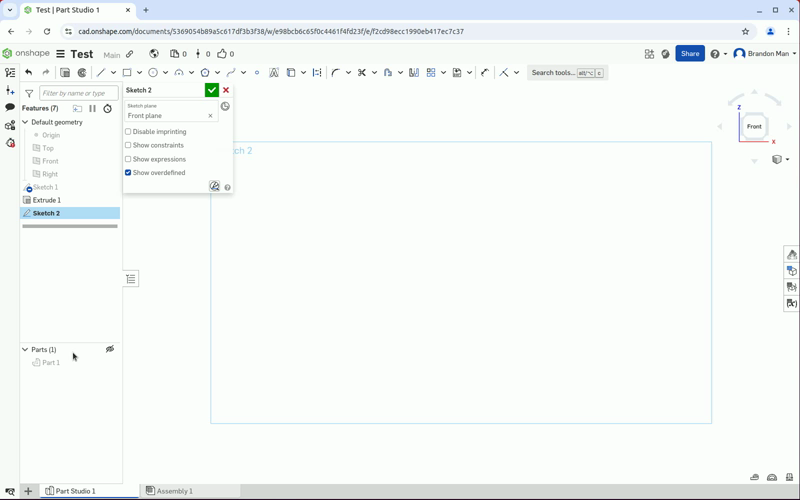
key(l)
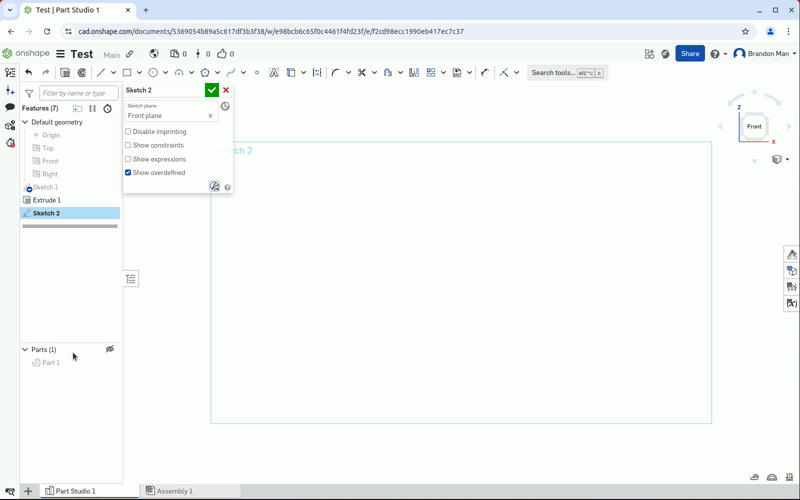
key_down(shift)
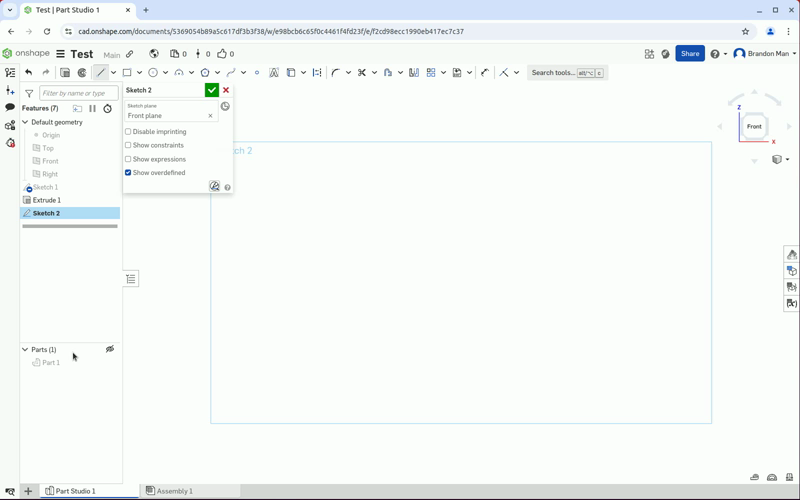
mouse_move(380, 239)
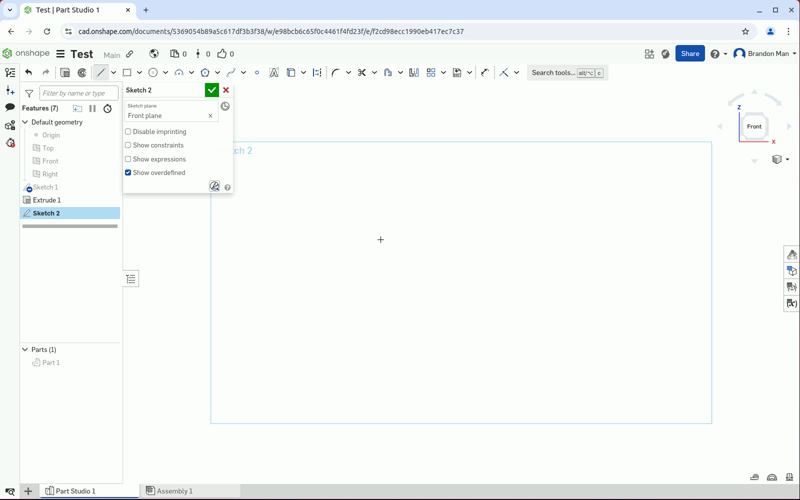
click(380, 239)
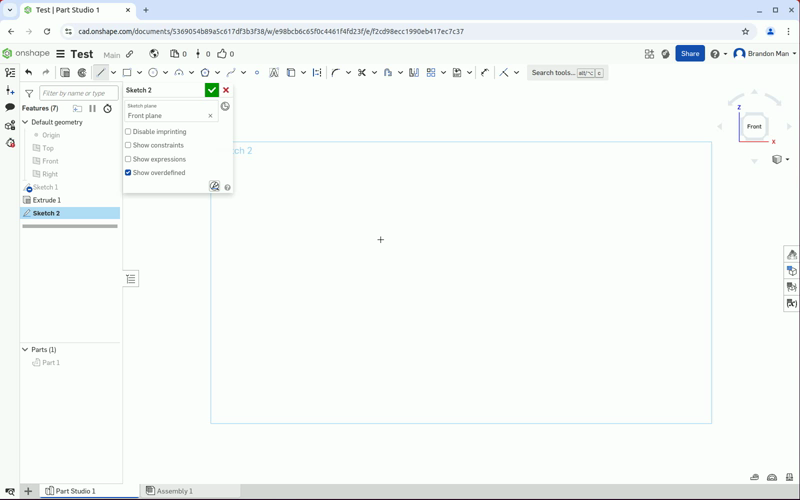
key_up(shift)
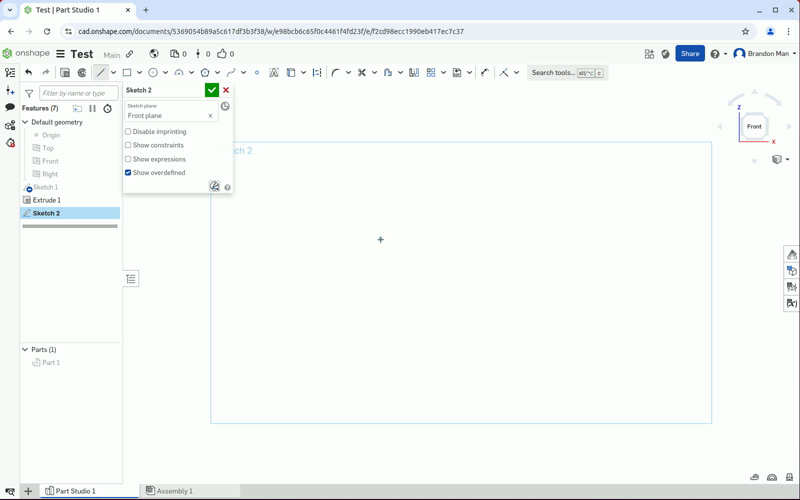
key_down(shift)
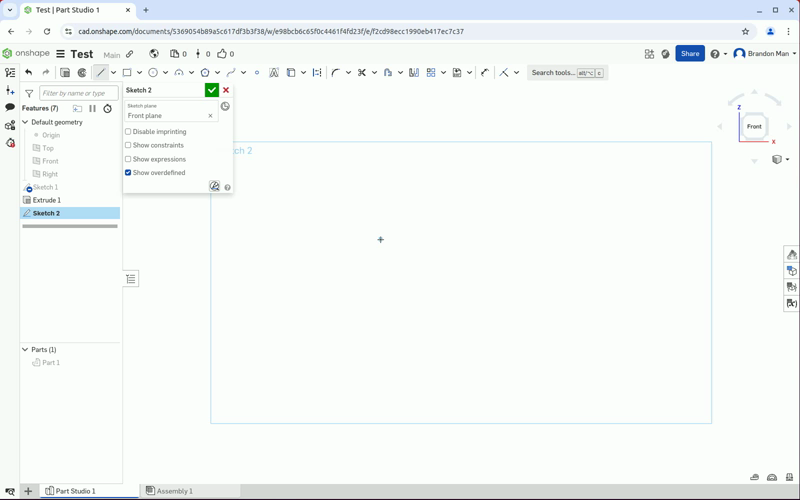
mouse_move(410, 239)
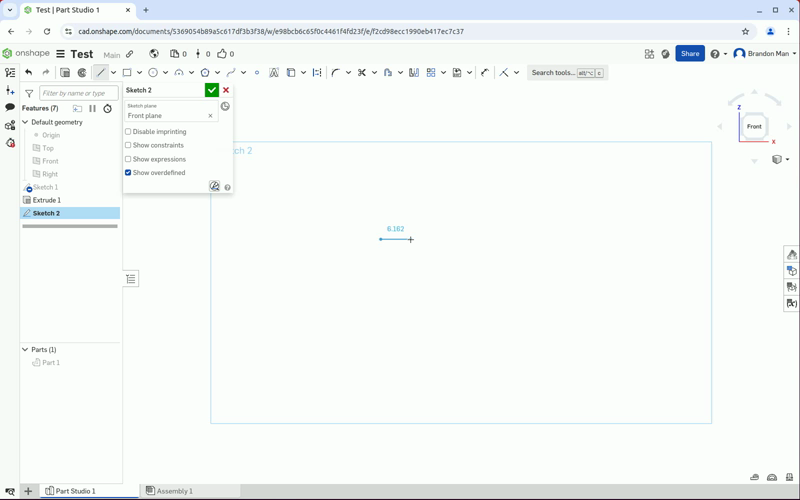
mouse_move(414, 239)
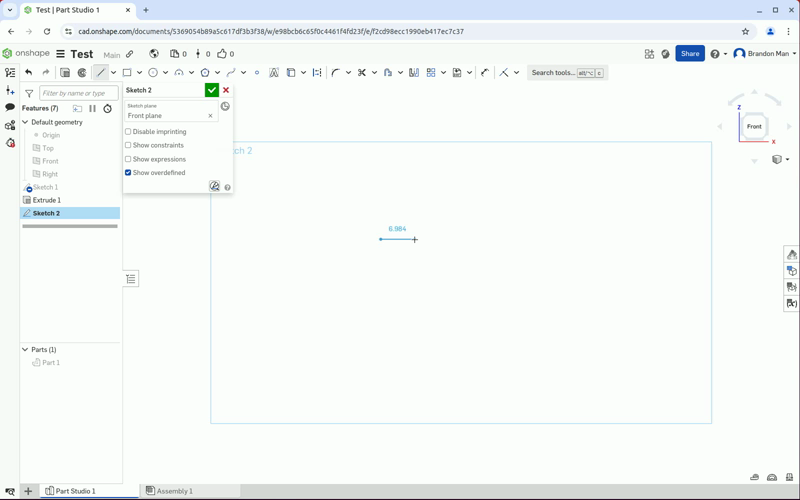
click(414, 239)
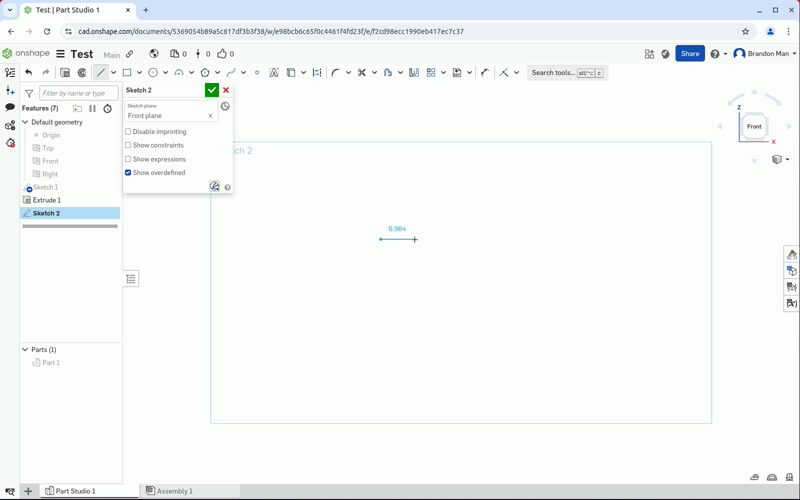
key_up(shift)
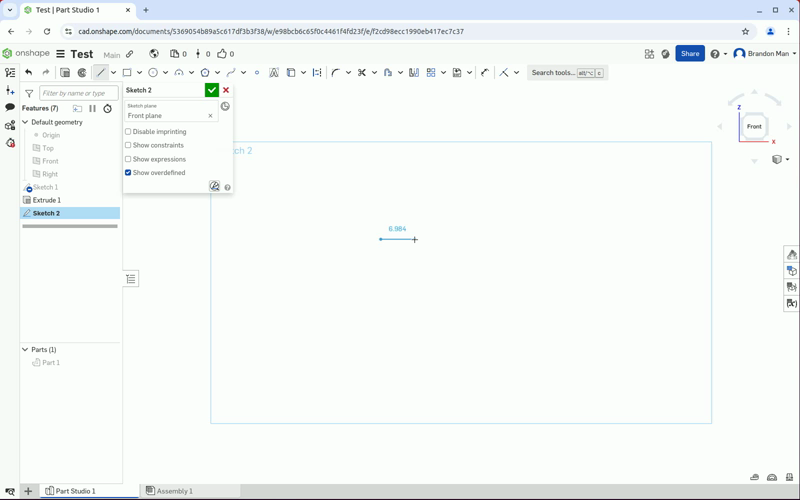
key_down(shift)
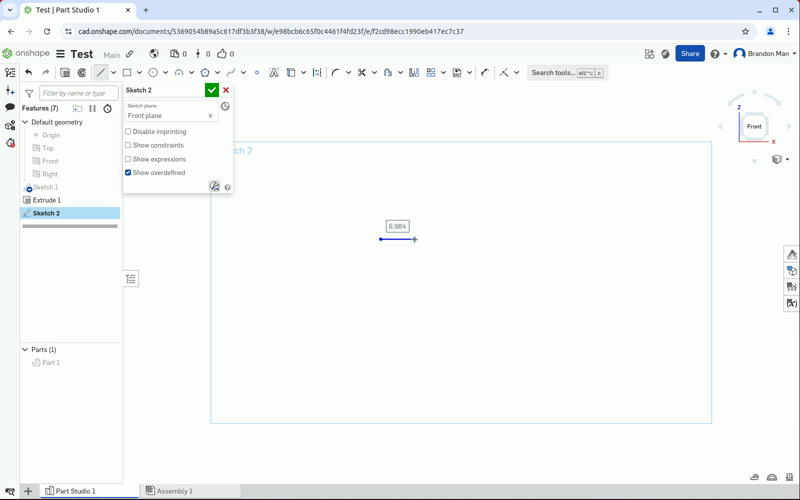
mouse_move(444, 239)
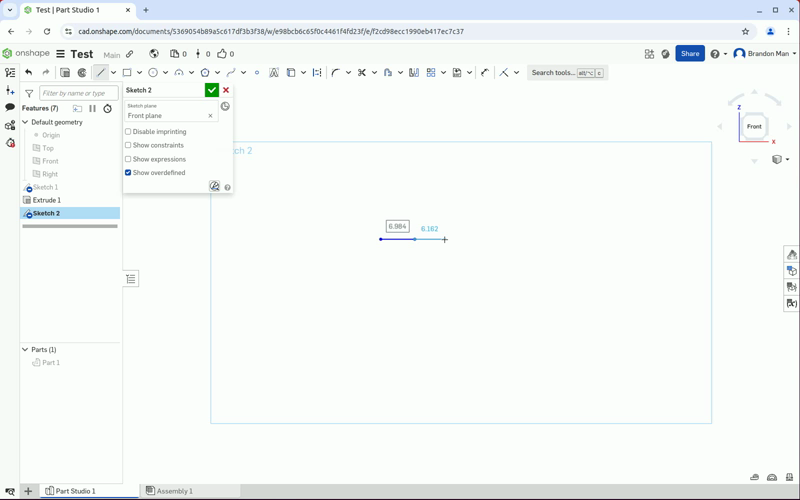
mouse_move(414, 205)
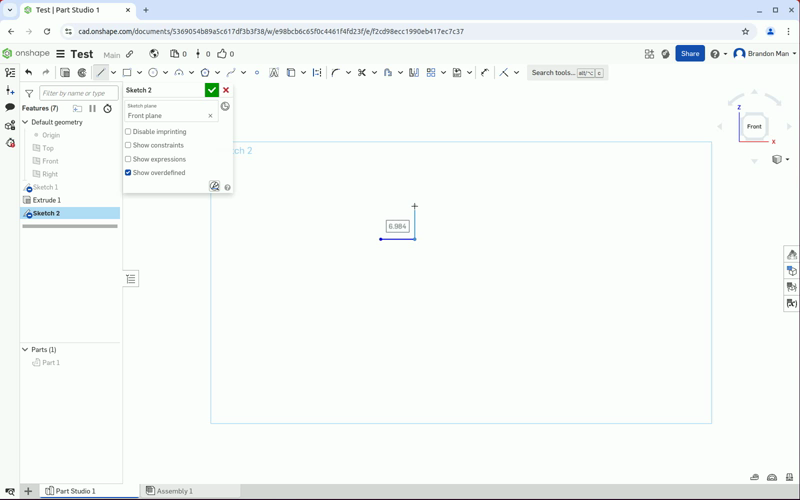
click(414, 205)
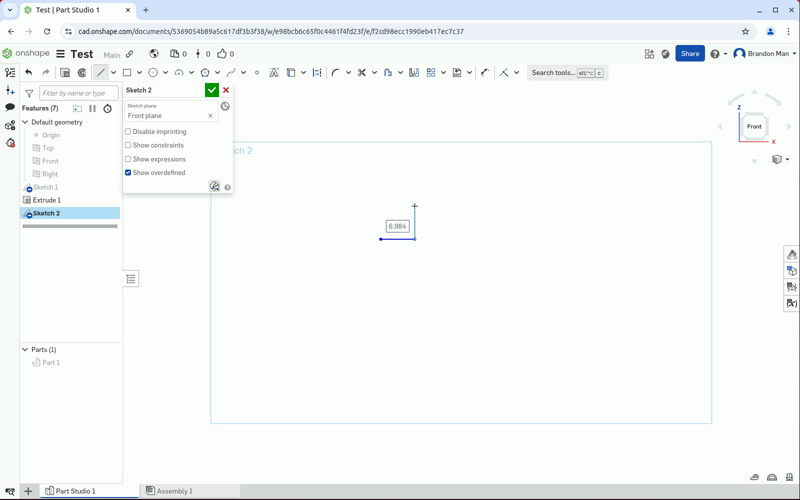
key_up(shift)
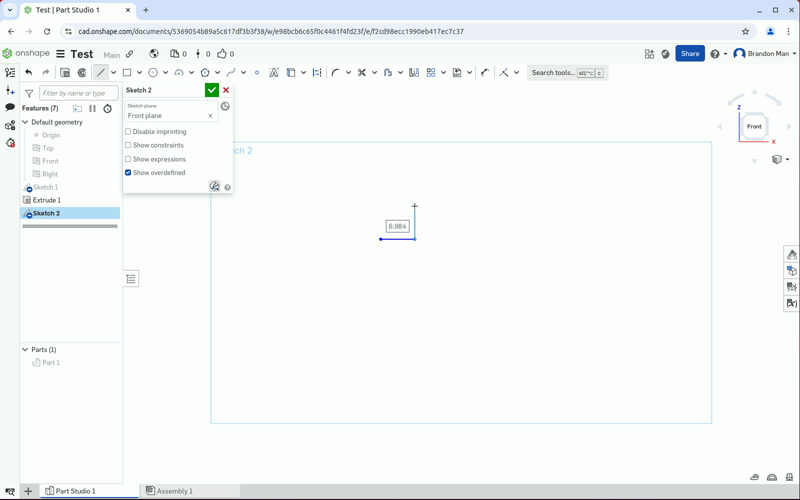
key_down(shift)
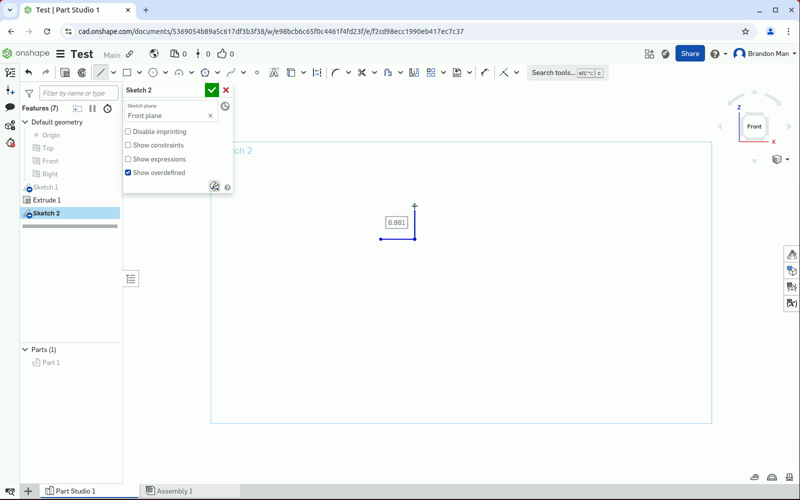
mouse_move(444, 205)
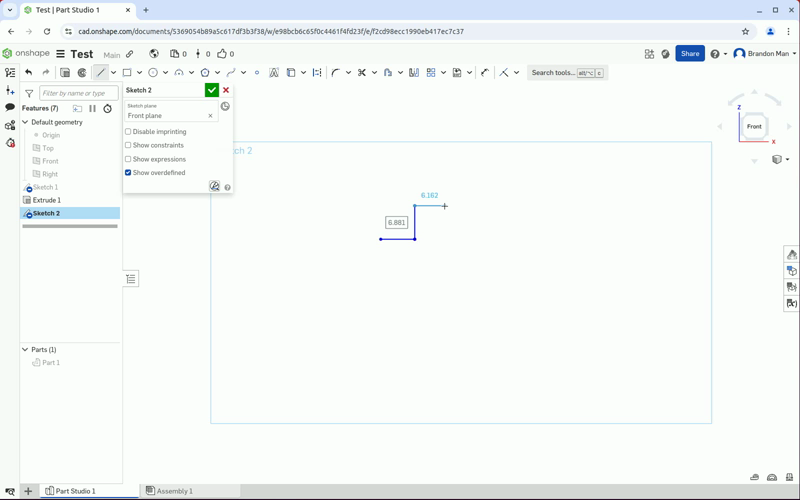
mouse_move(380, 205)
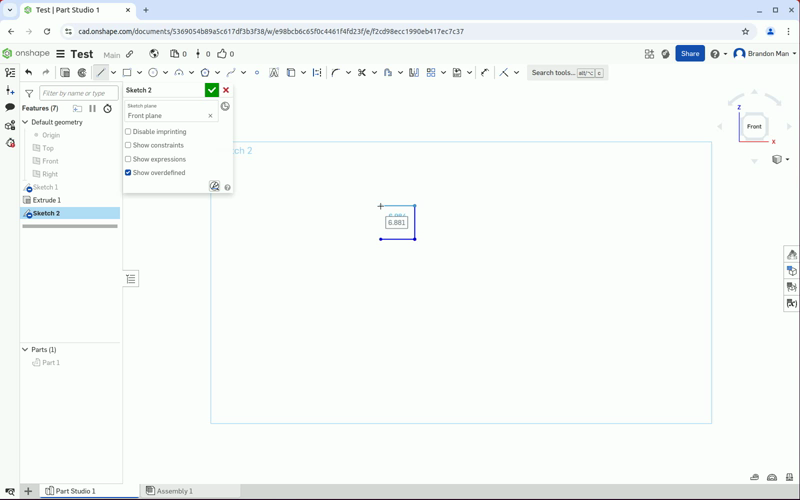
click(380, 205)
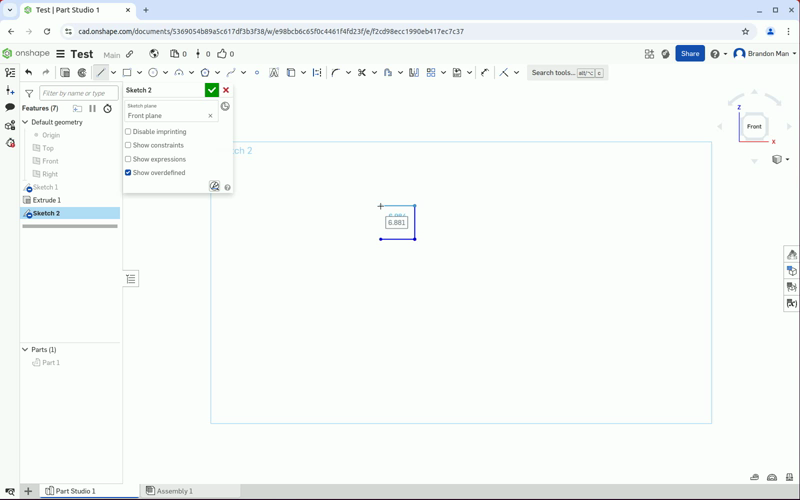
key_up(shift)
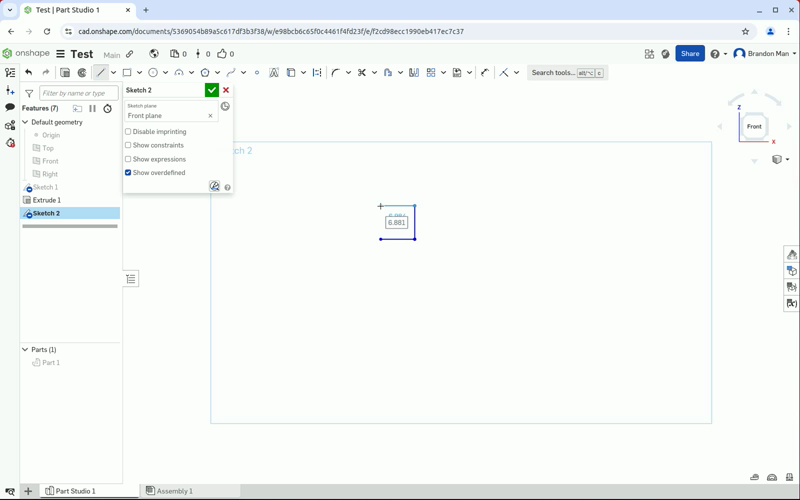
mouse_move(410, 205)
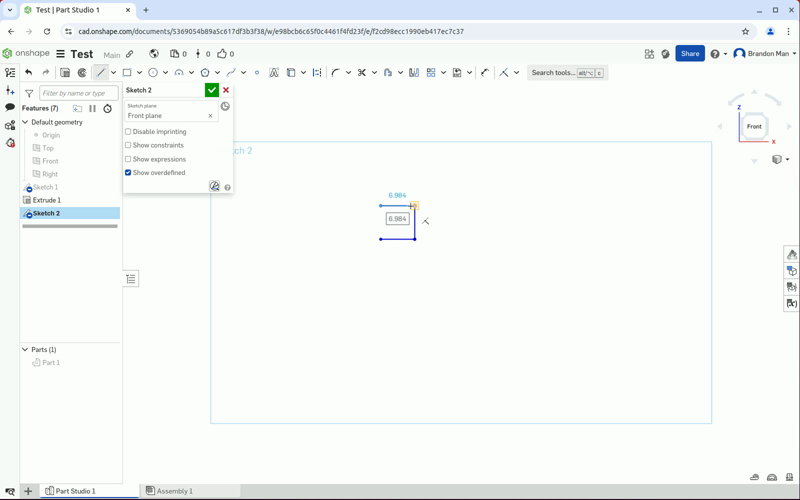
key_down(shift)
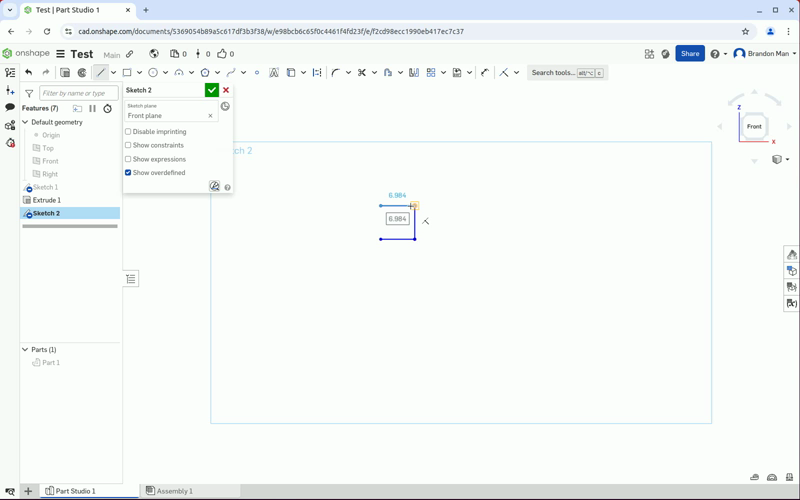
mouse_move(380, 239)
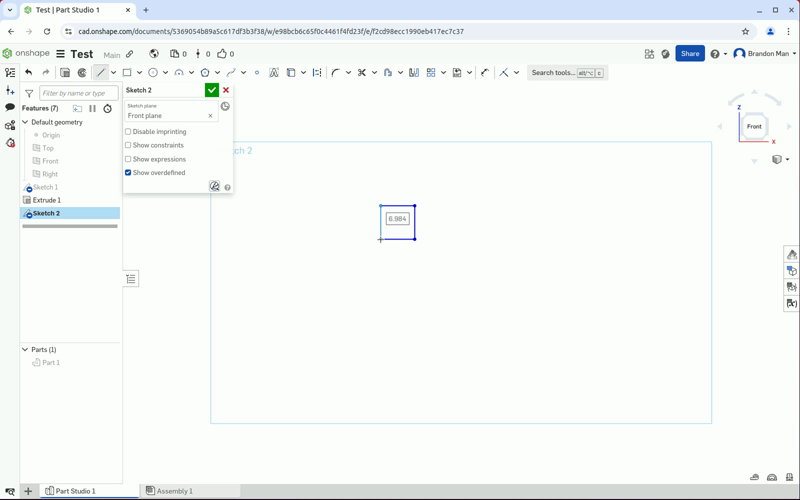
key_up(shift)
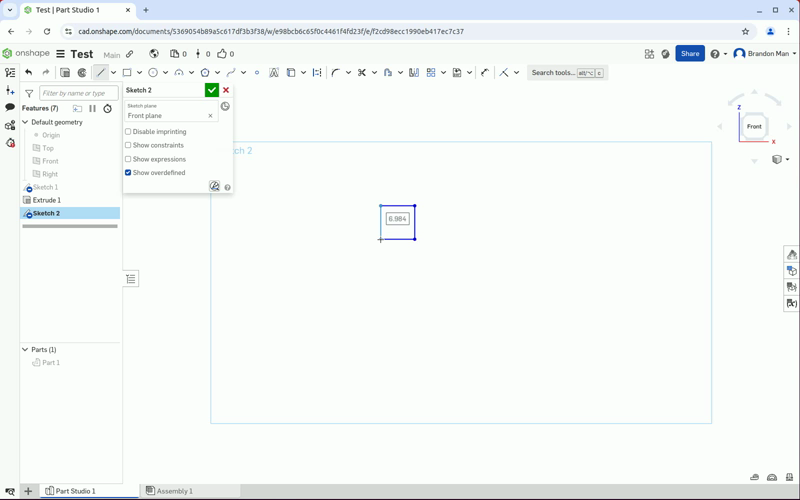
click(380, 239)
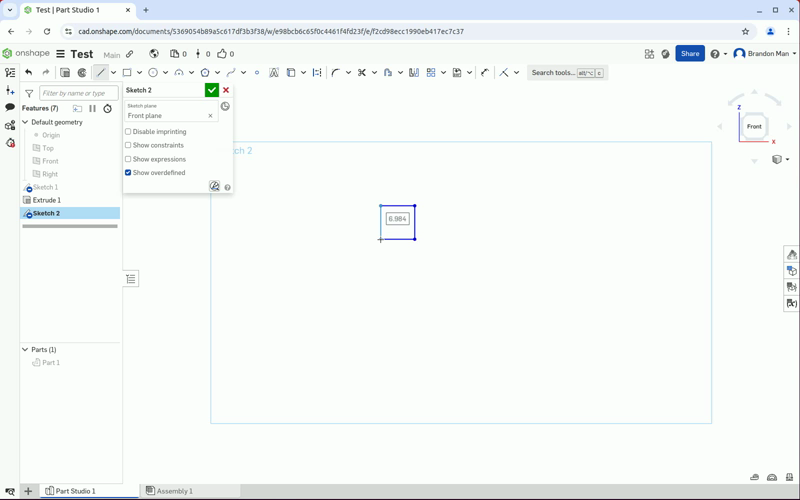
key(esc)
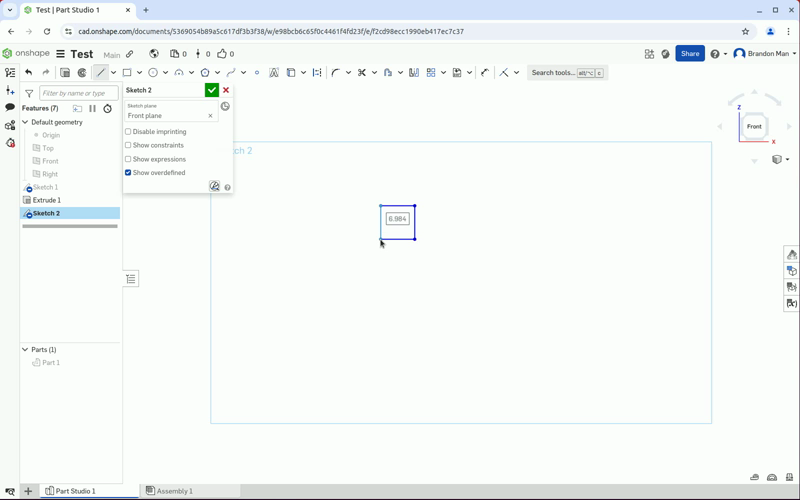
mouse_move(405, 234)
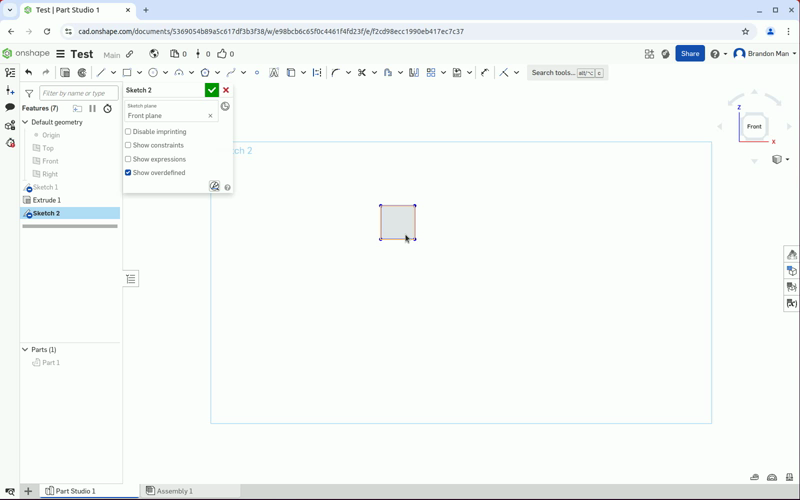
scroll(6)
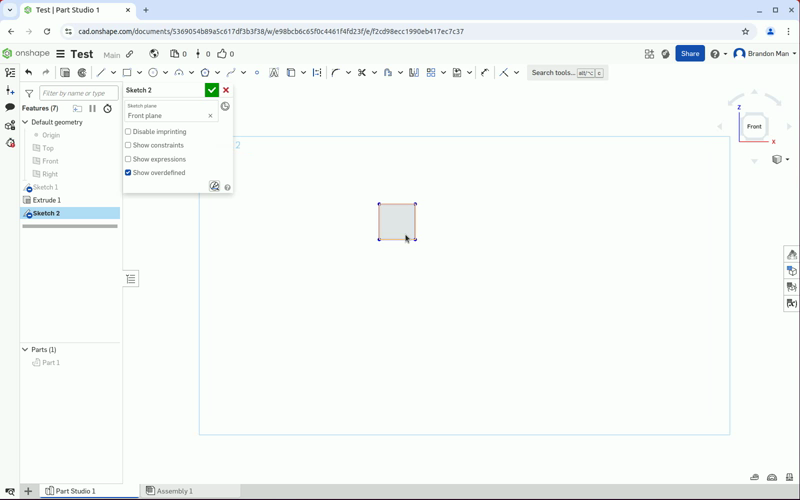
scroll(6)
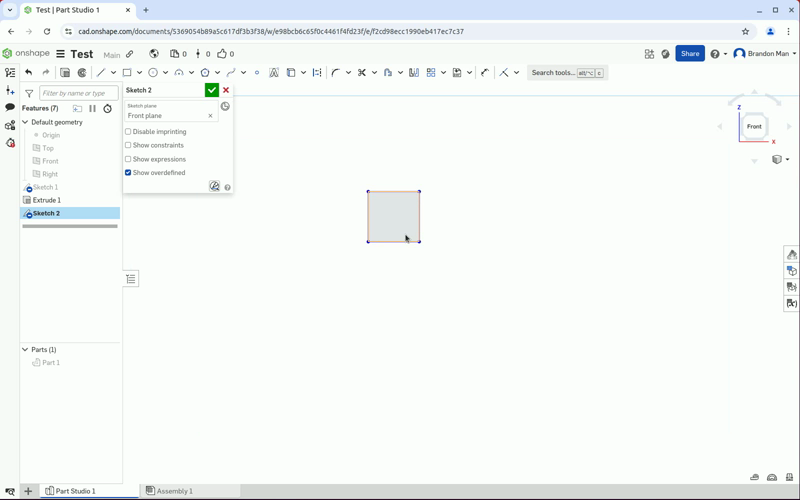
scroll(6)
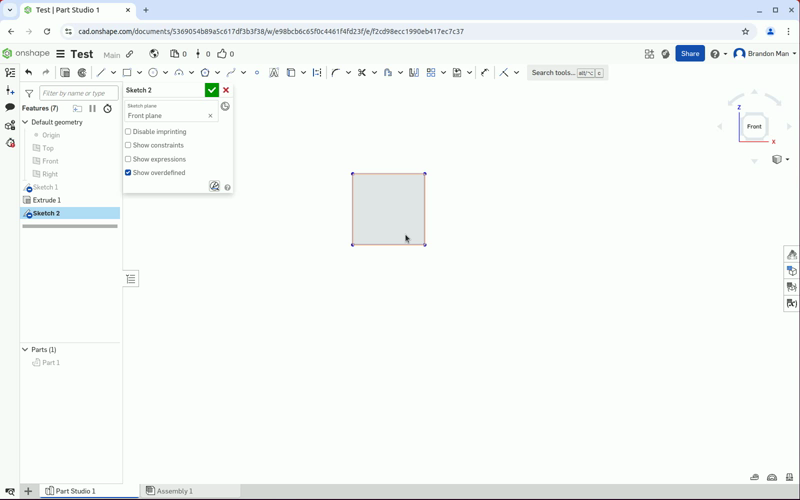
scroll(6)
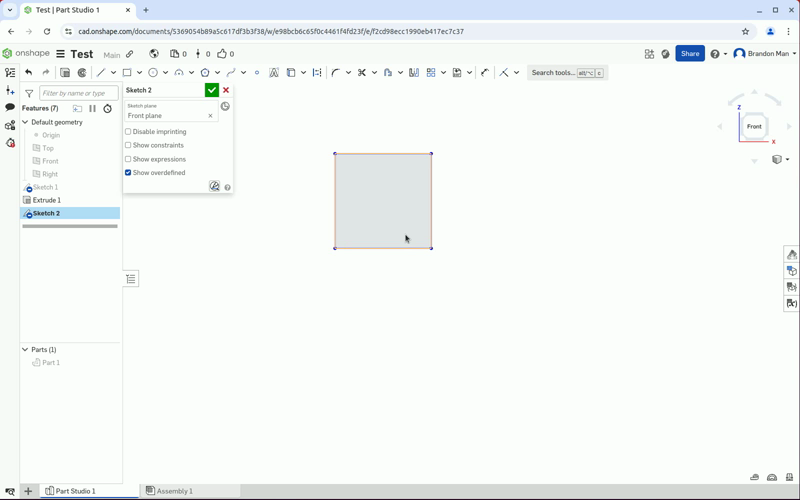
scroll(6)
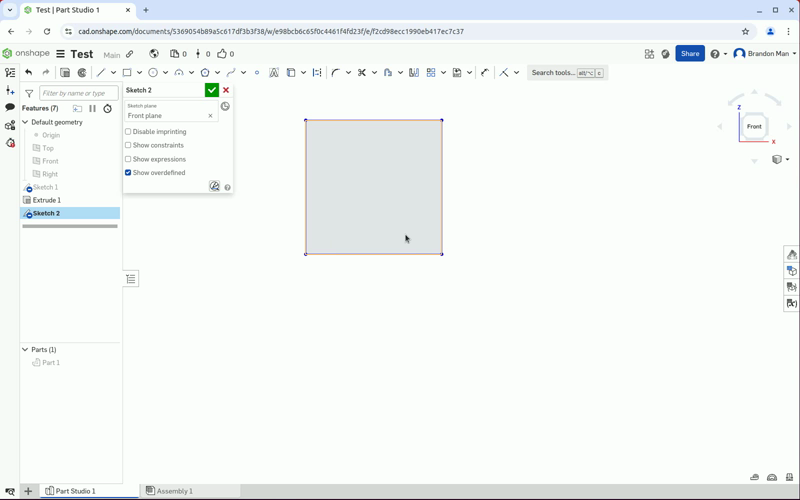
scroll(6)
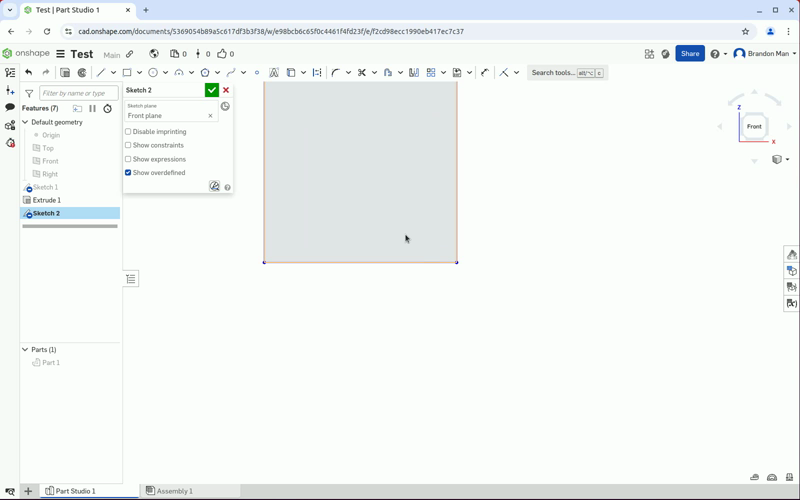
scroll(6)
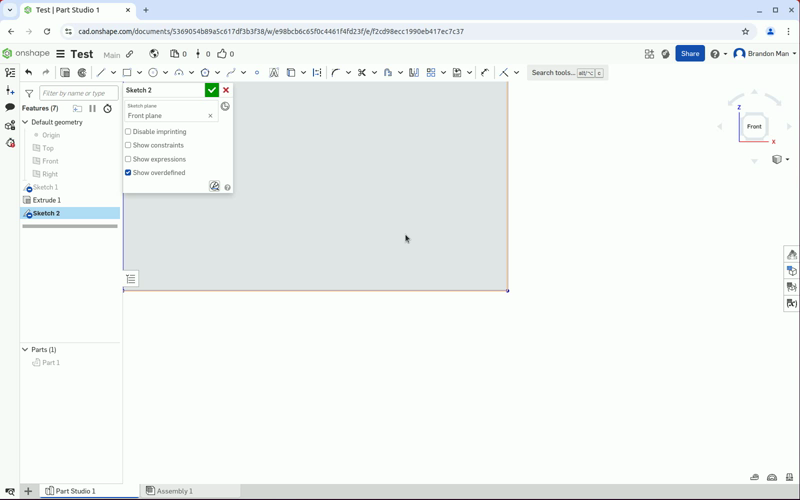
click(405, 234)
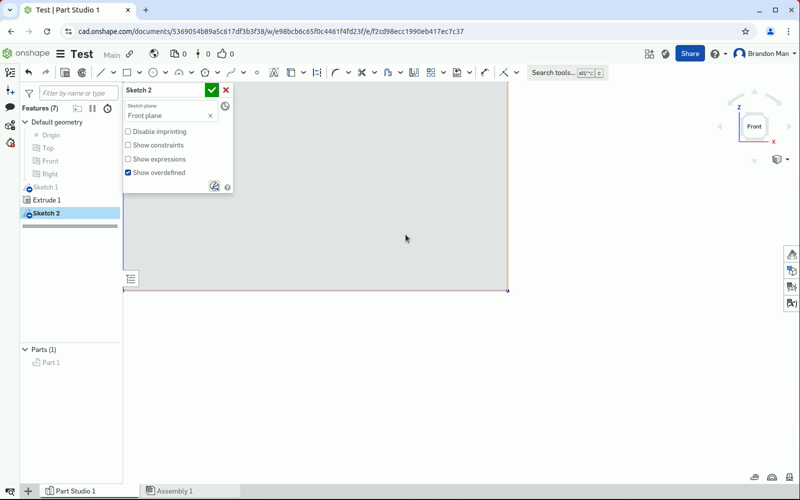
scroll(-6)
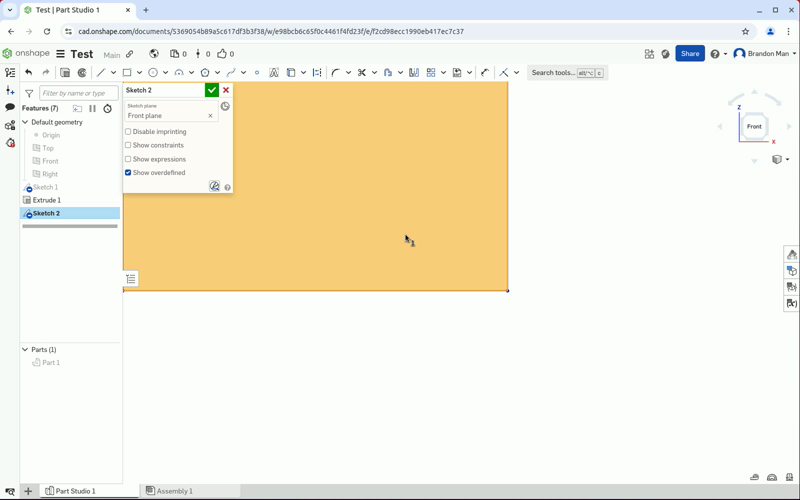
scroll(-6)
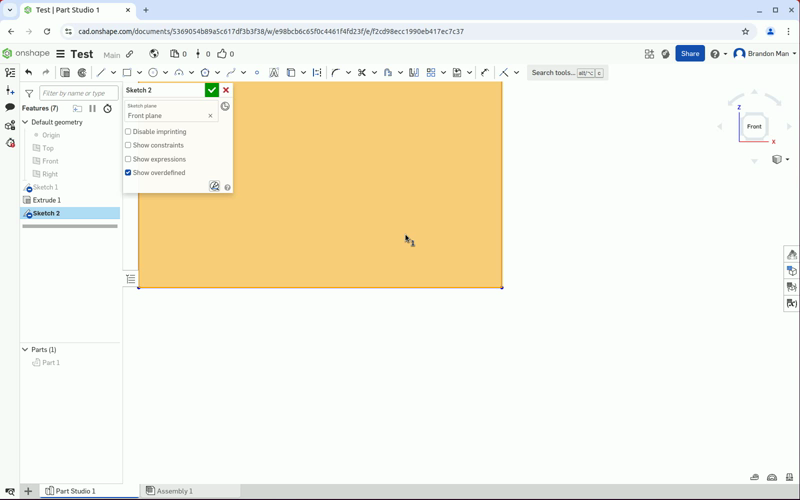
scroll(-6)
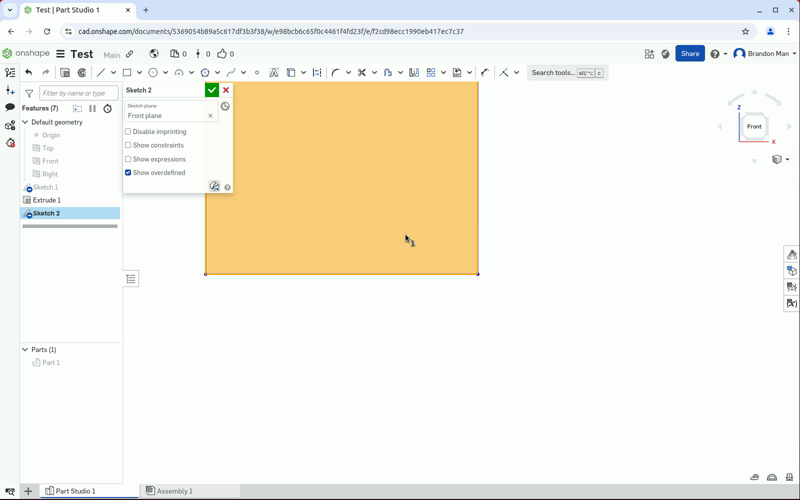
scroll(-6)
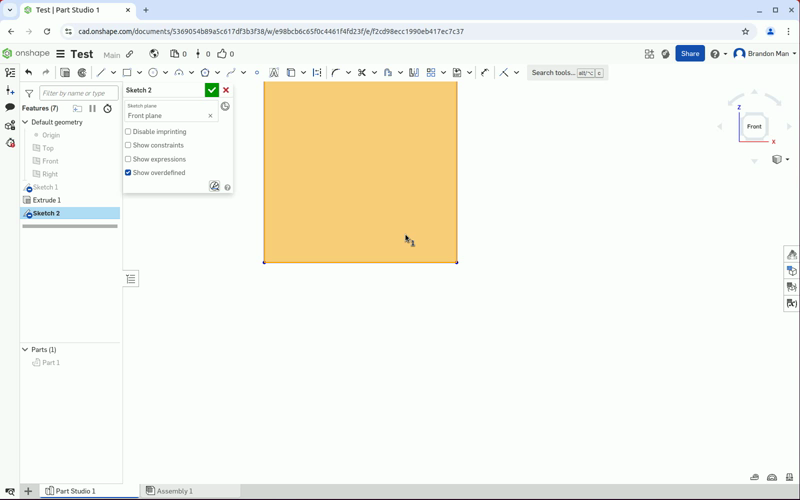
scroll(-6)
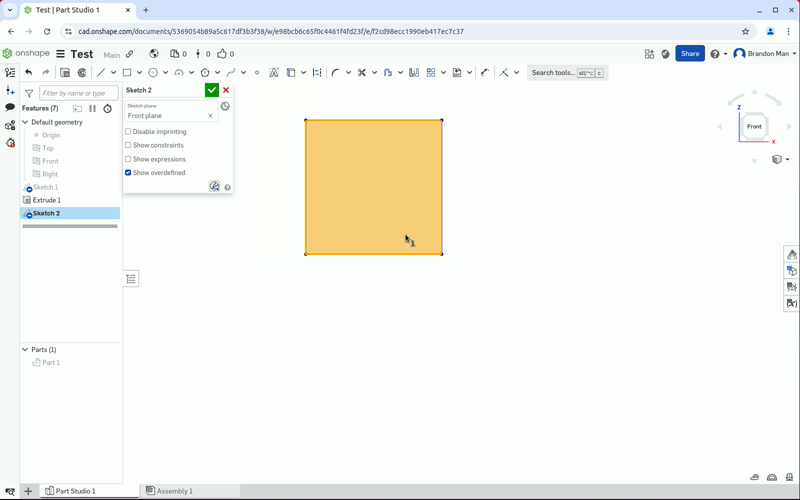
scroll(-6)
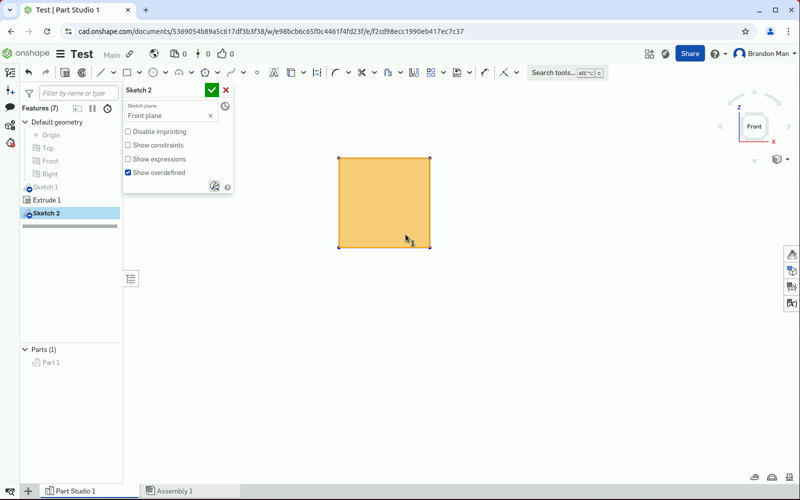
scroll(-6)
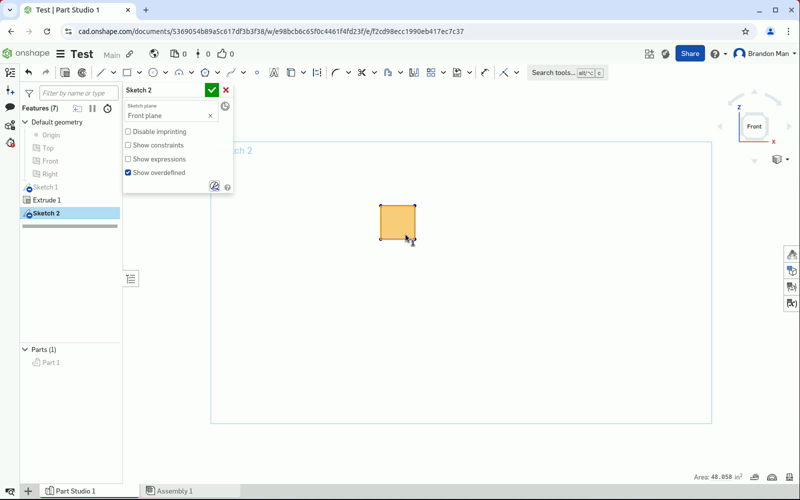
mouse_move(73, 352)
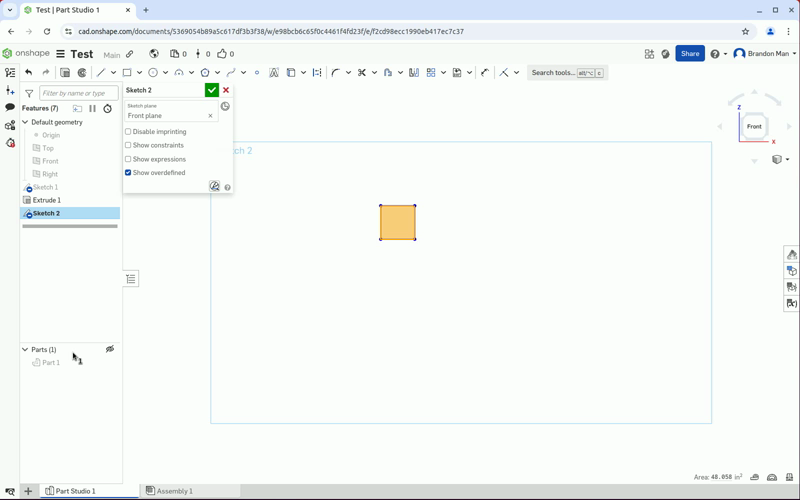
key(shift+y)
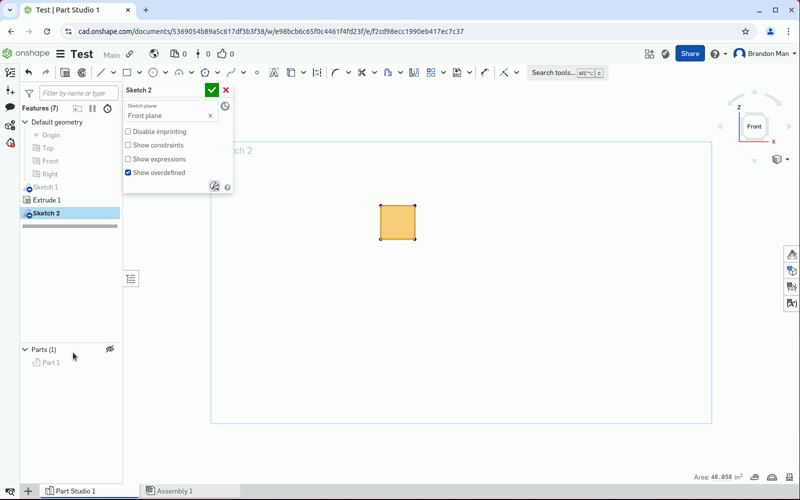
key(shift+e)
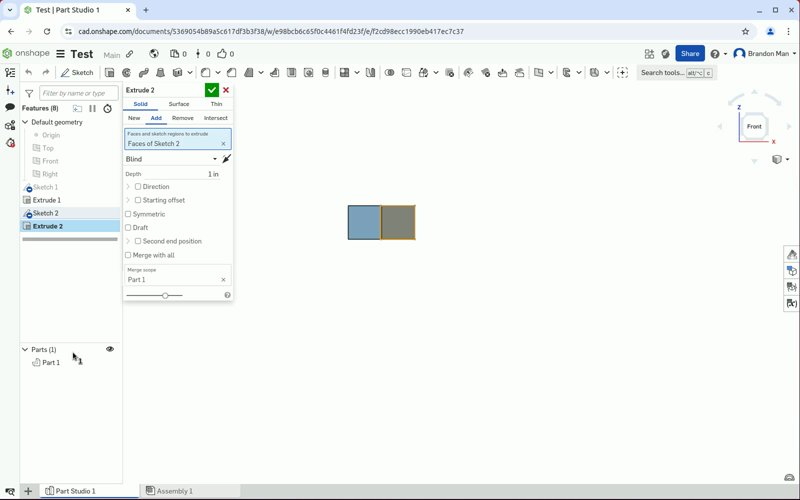
mouse_move(143, 106)
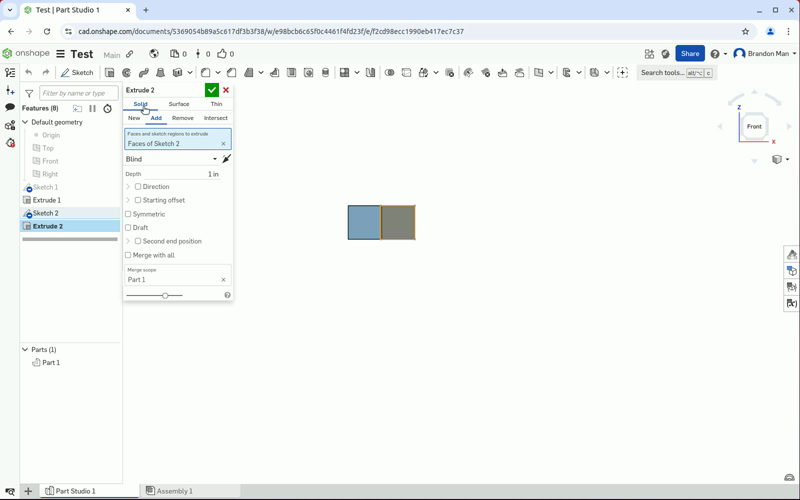
click(143, 106)
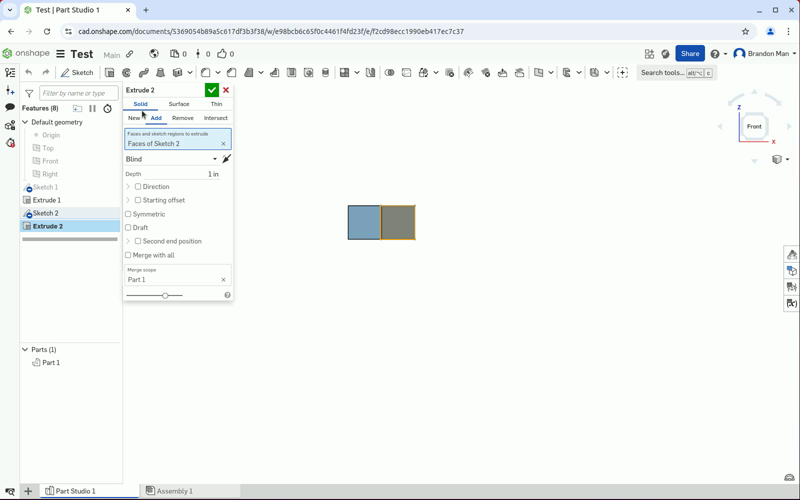
mouse_move(137, 120)
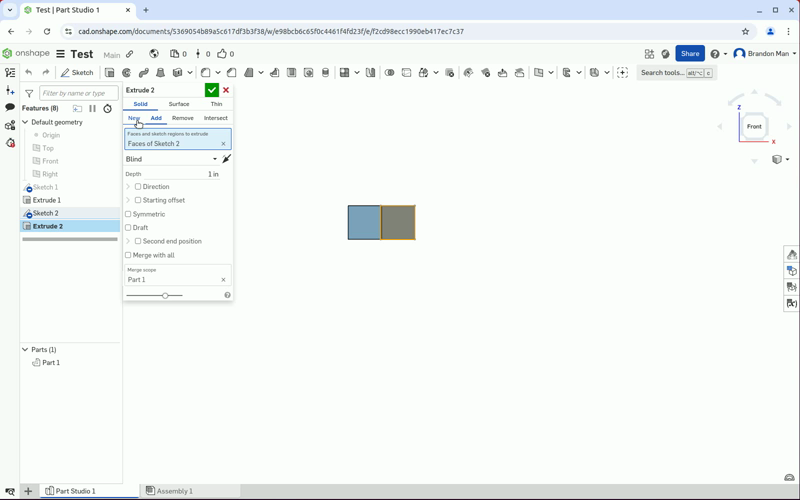
click(137, 120)
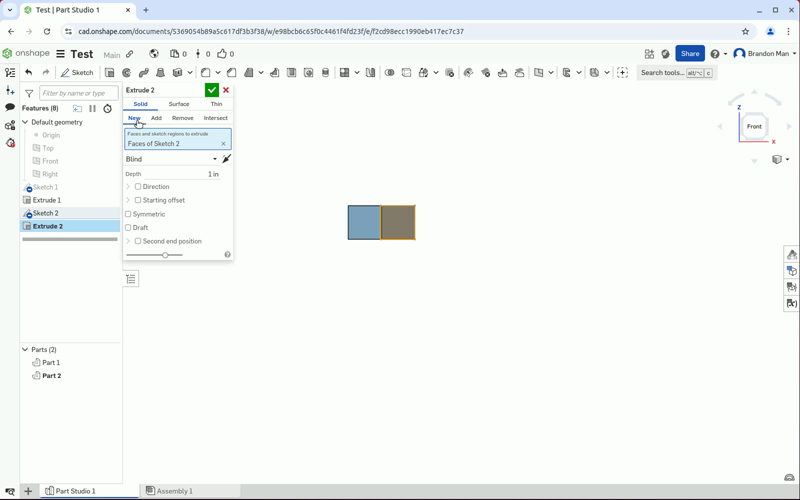
key(tab, 4)
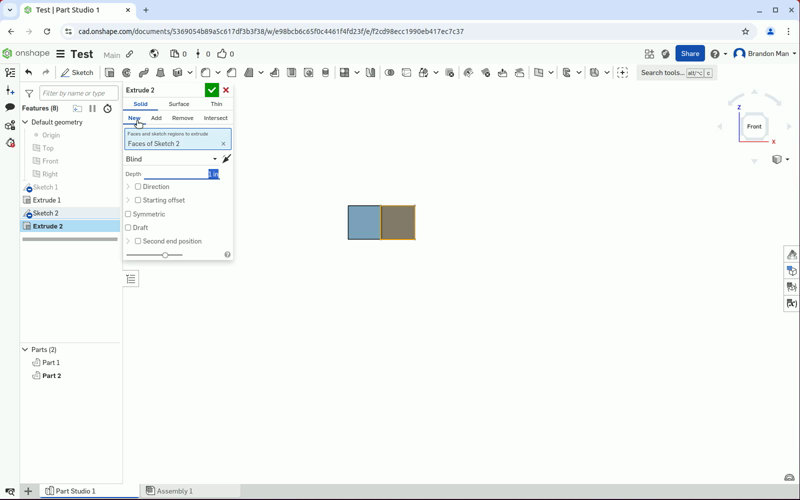
text(6.74)
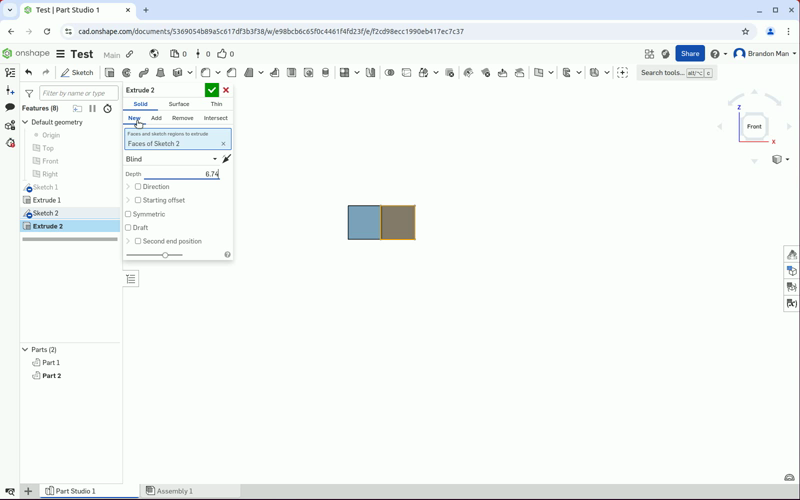
key(enter)
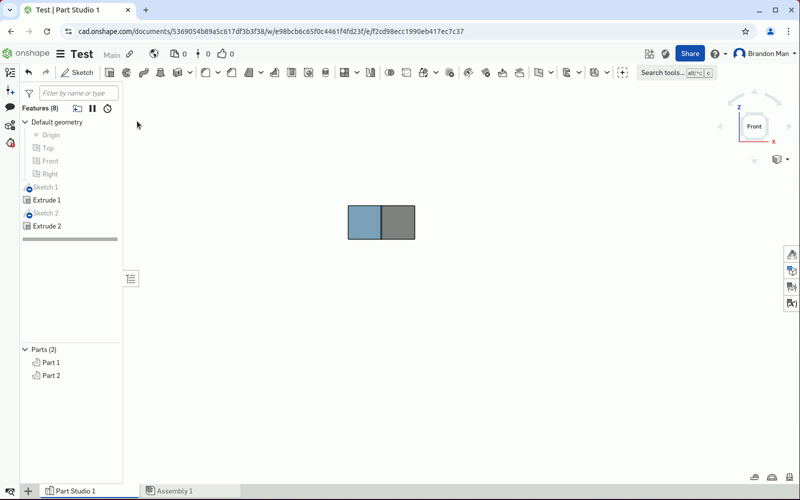
key(shift+h)
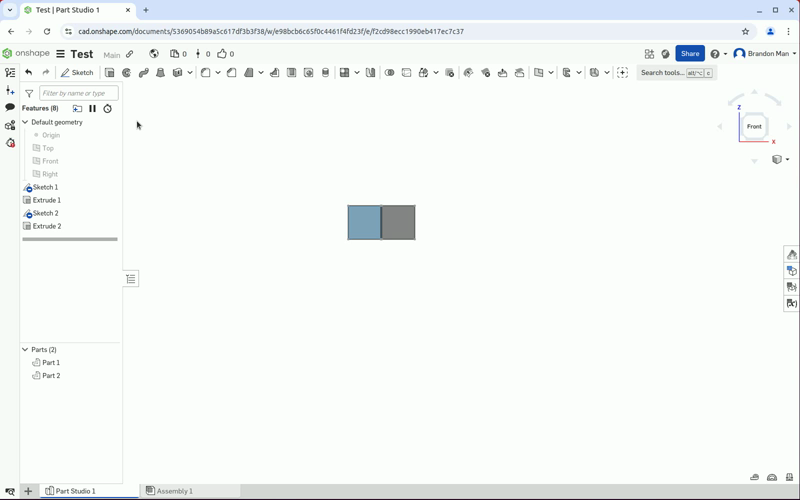
key(shift+h)
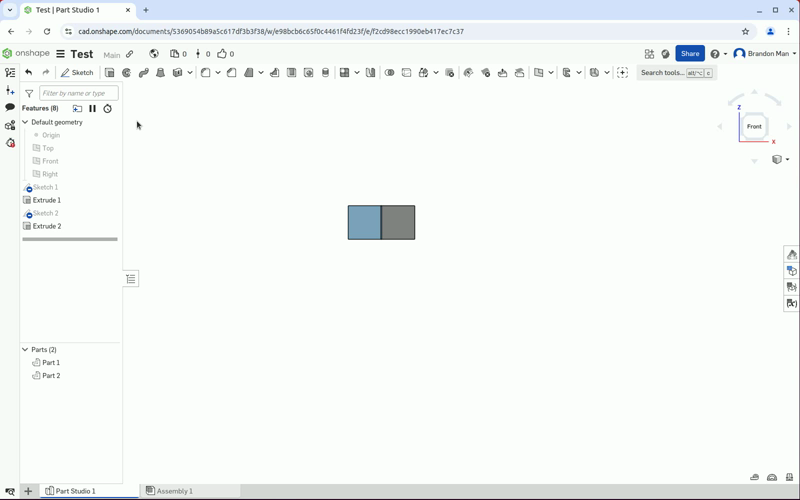
mouse_move(73, 189)
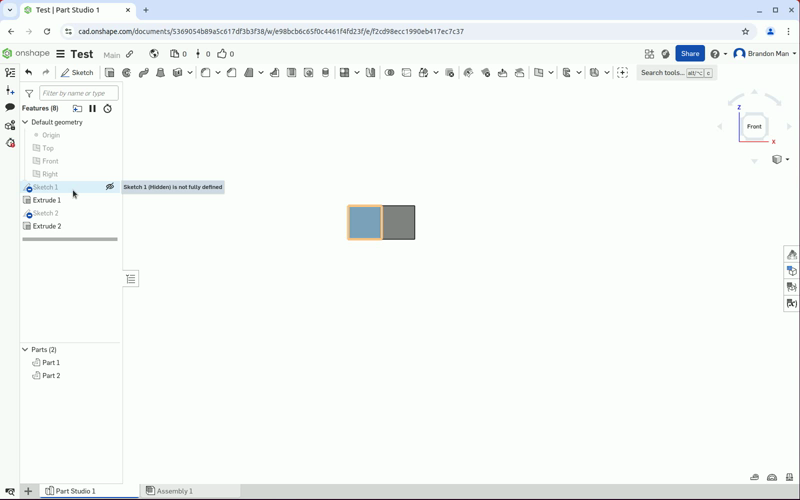
click(73, 189)
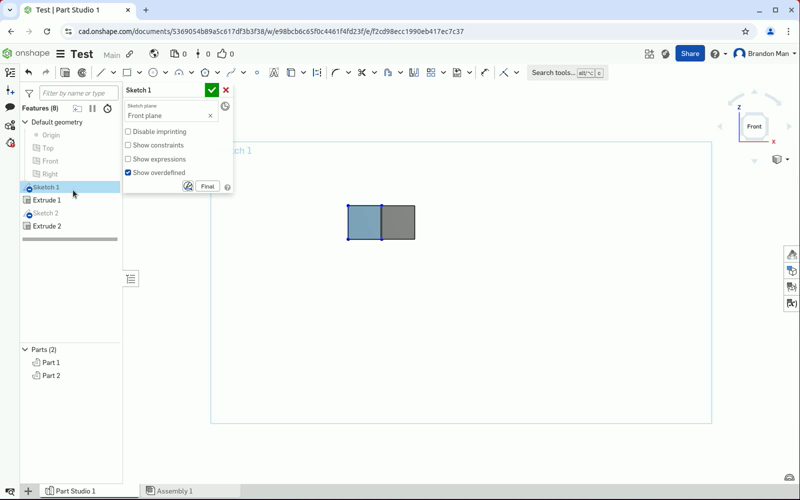
mouse_move(229, 92)
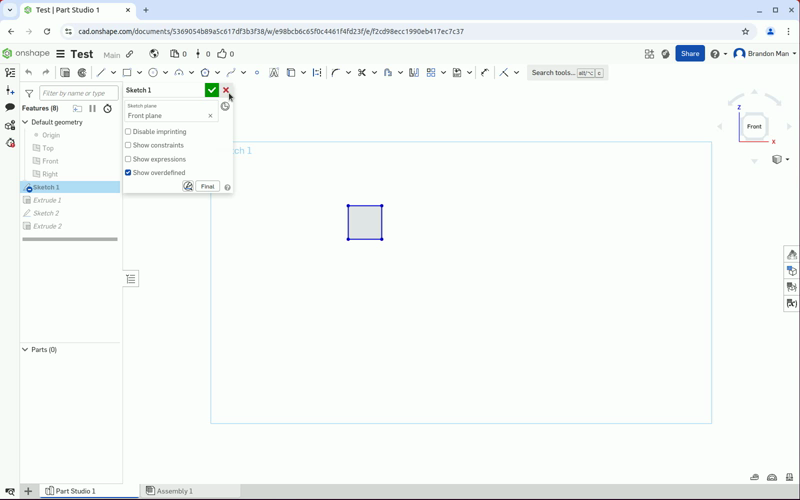
click(229, 92)
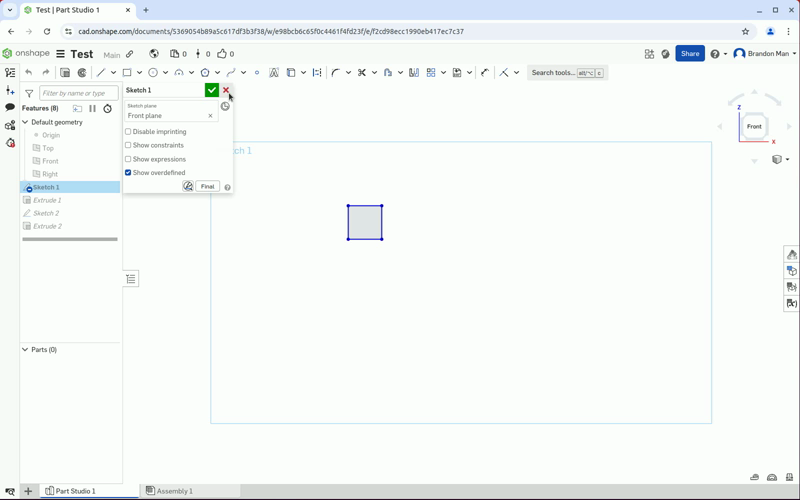
key(shift+s)
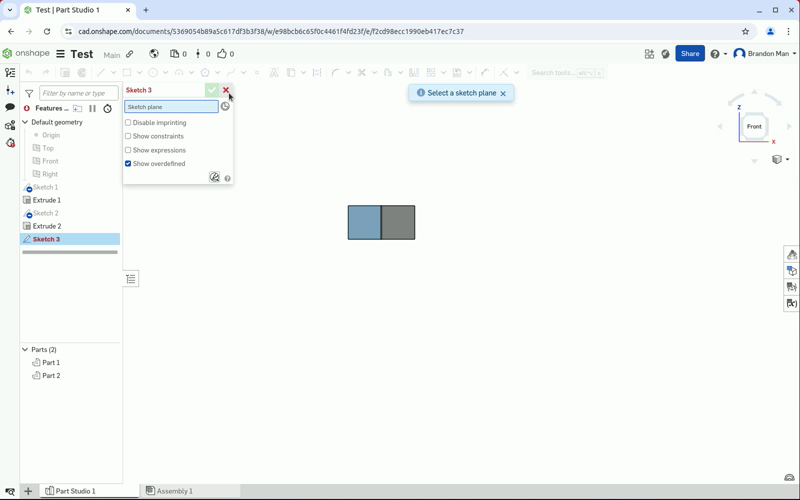
mouse_move(73, 163)
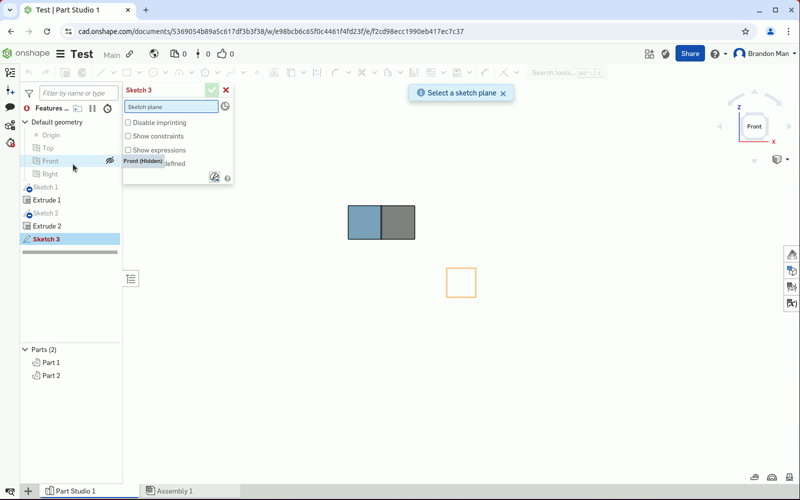
click(73, 163)
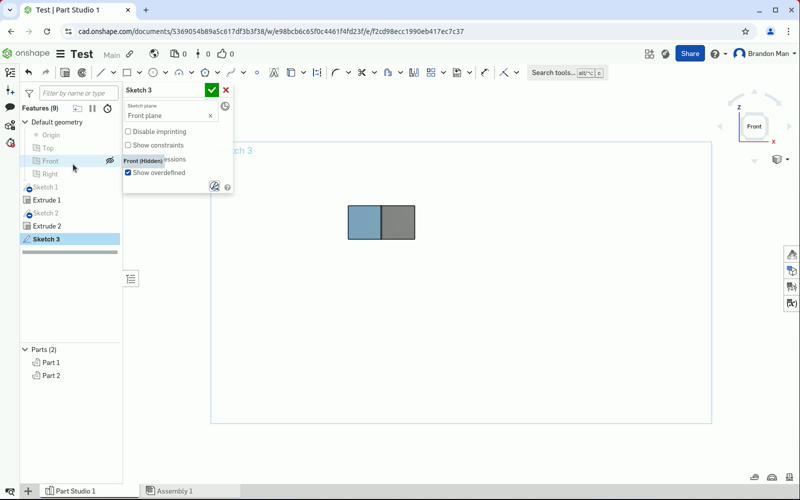
mouse_move(73, 352)
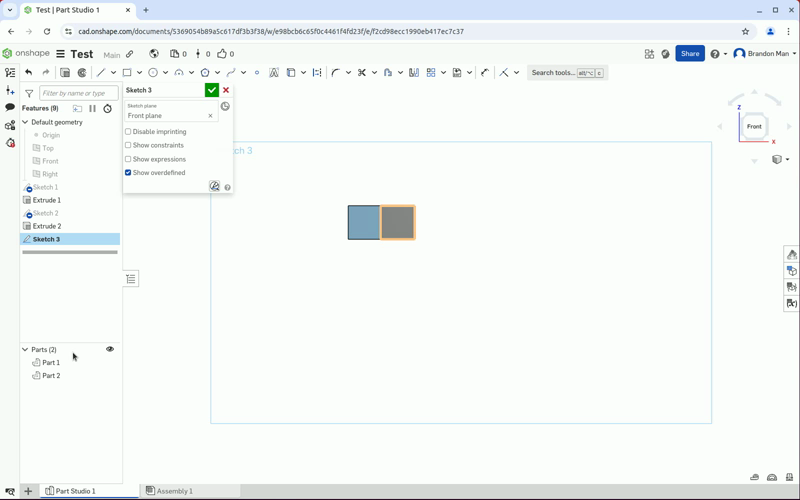
key(y)
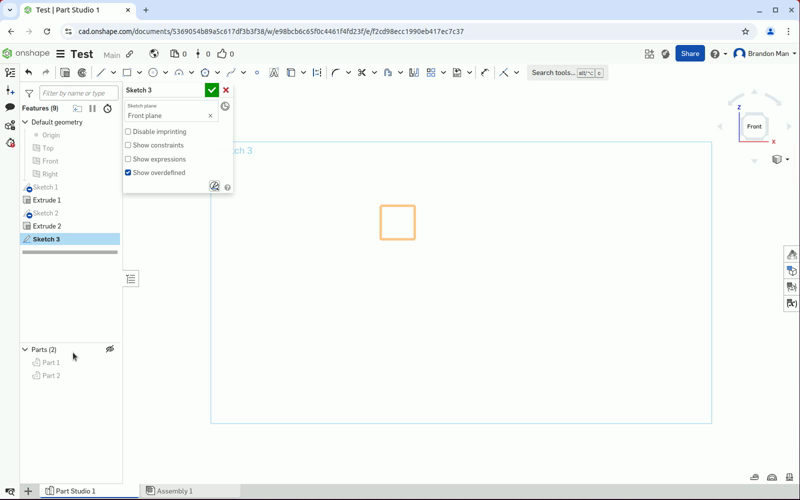
key(l)
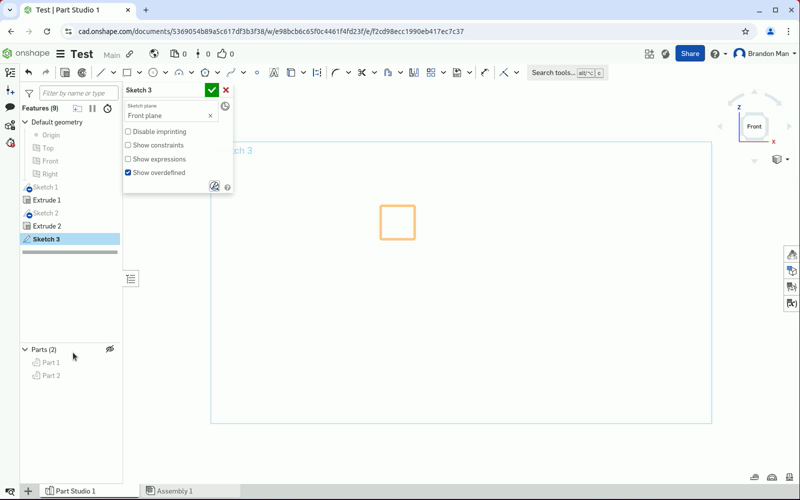
key_down(shift)
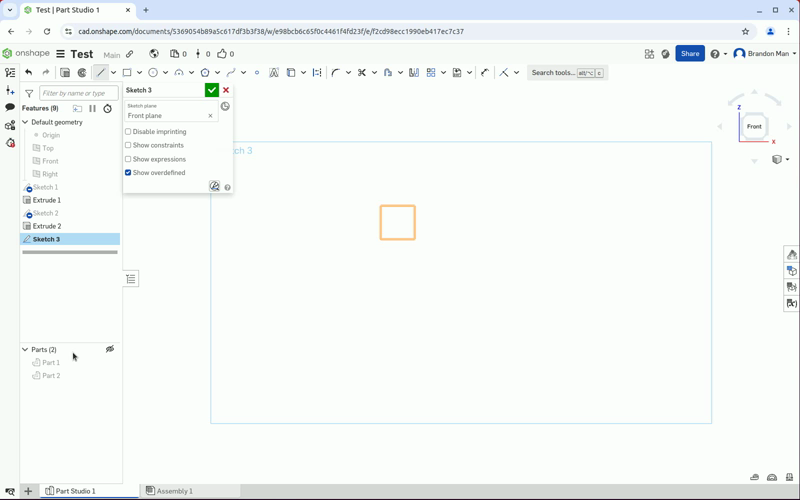
mouse_move(348, 272)
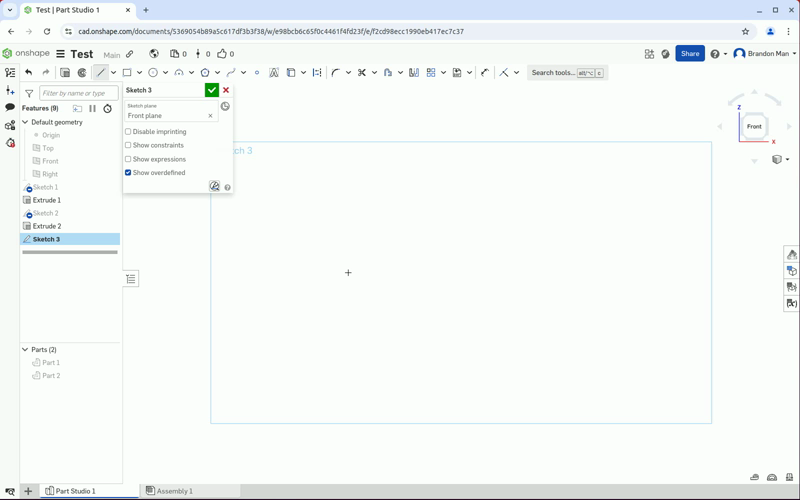
click(348, 272)
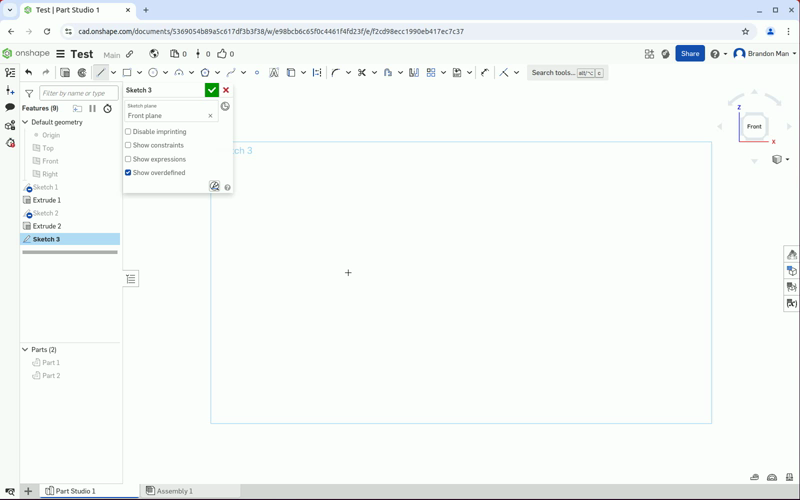
key_up(shift)
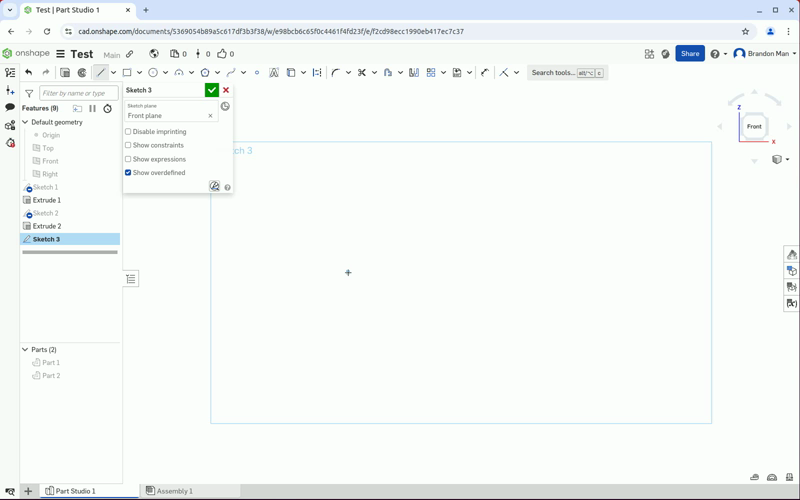
key_down(shift)
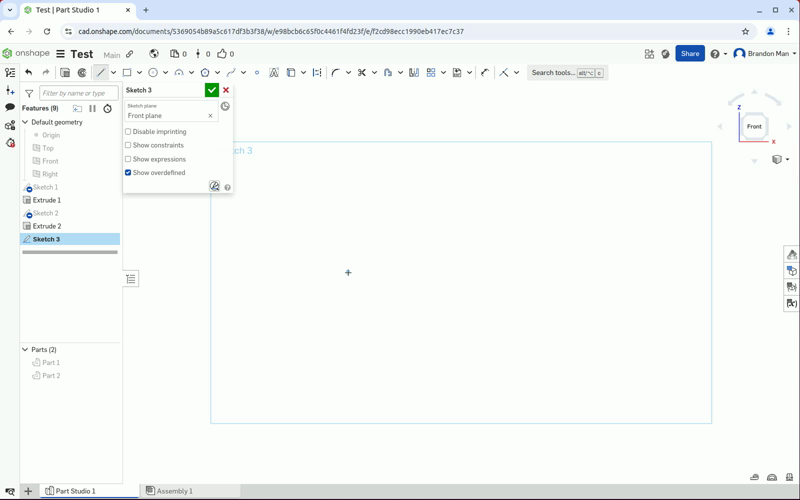
mouse_move(378, 272)
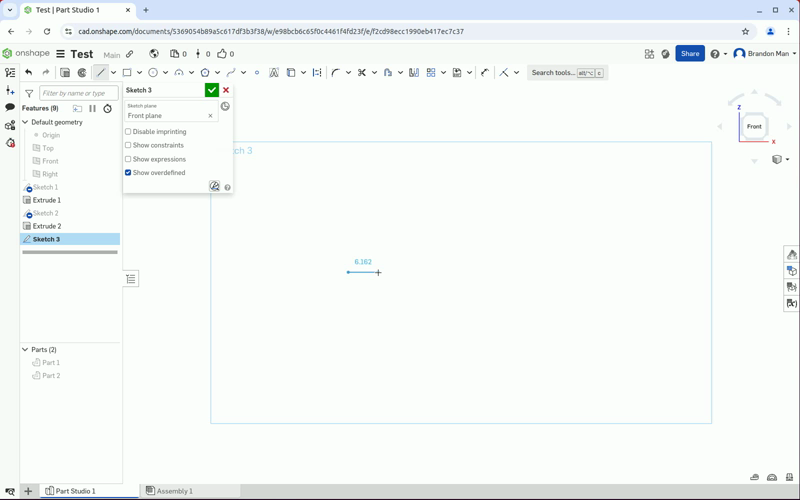
mouse_move(381, 272)
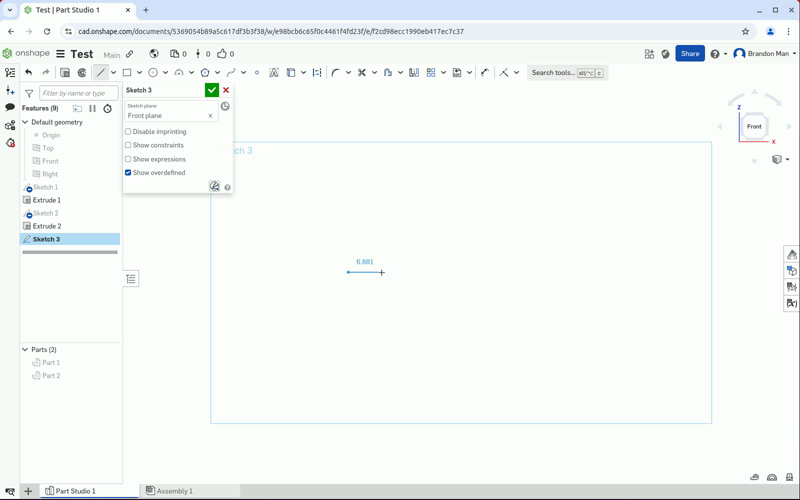
click(381, 272)
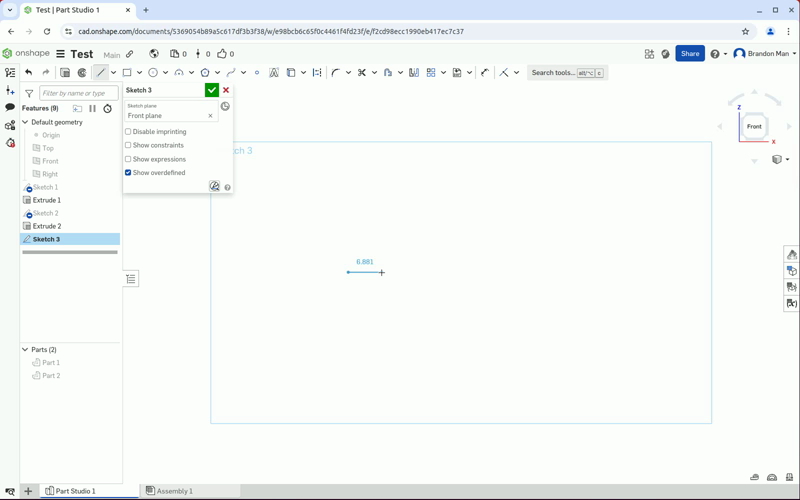
key_up(shift)
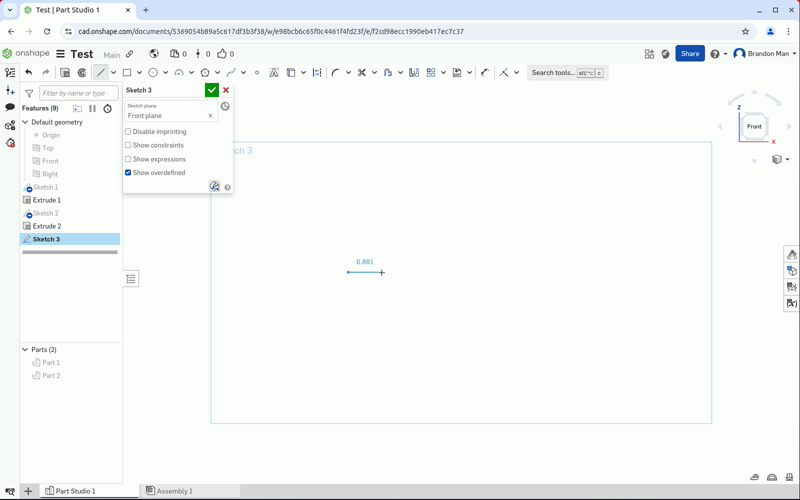
key_down(shift)
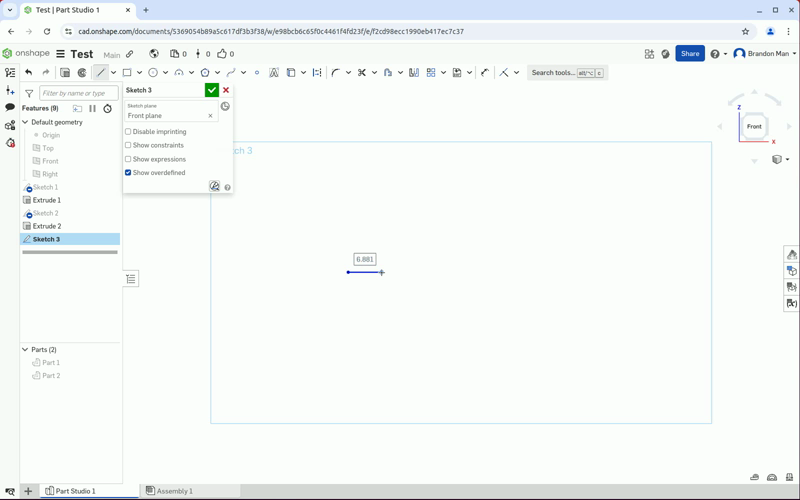
mouse_move(411, 272)
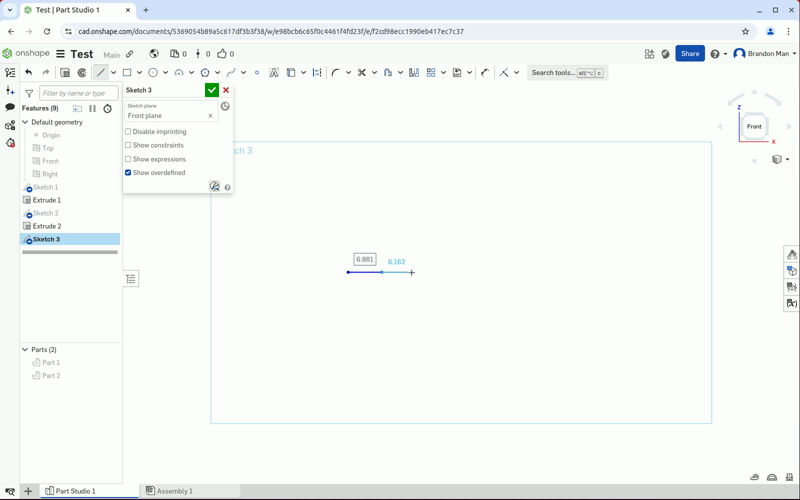
mouse_move(381, 238)
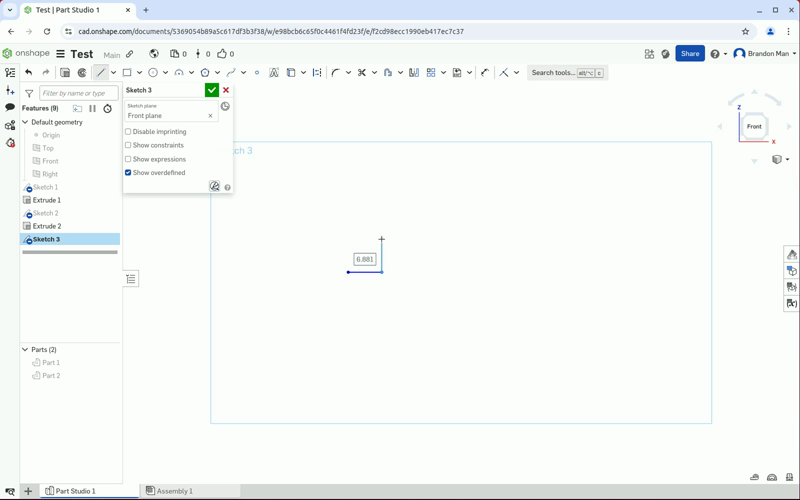
click(381, 238)
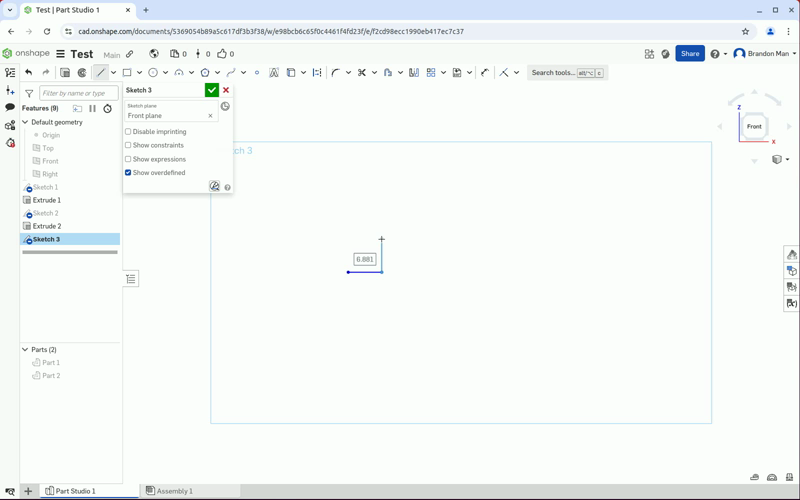
key_up(shift)
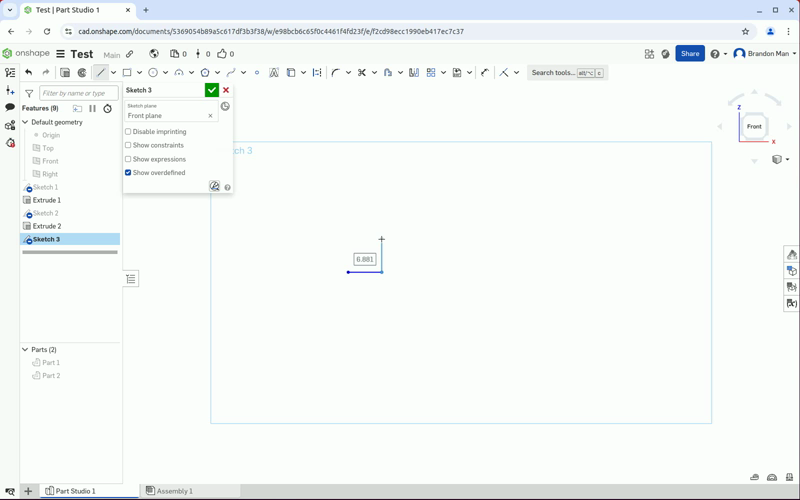
key_down(shift)
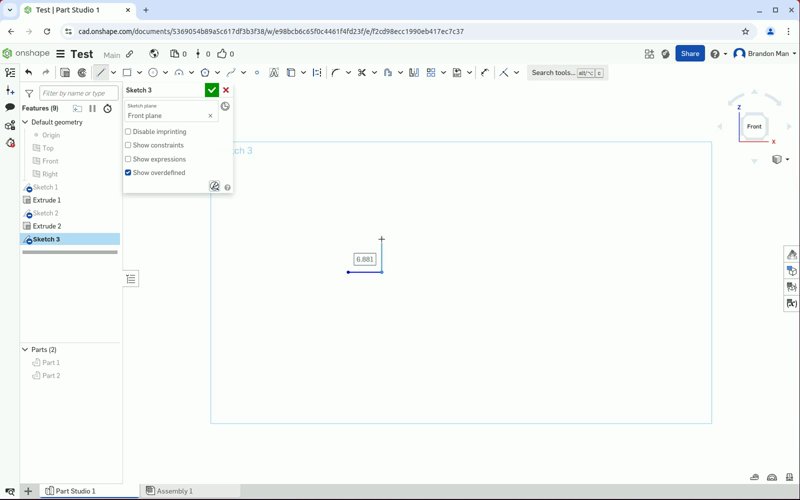
mouse_move(411, 238)
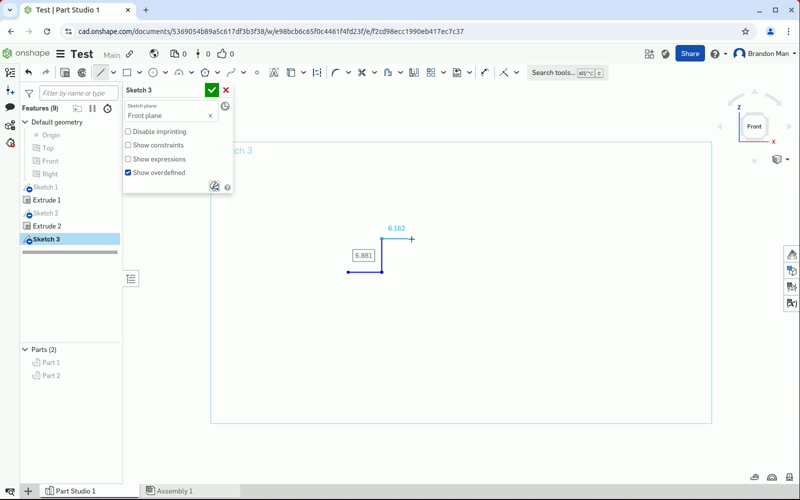
mouse_move(348, 238)
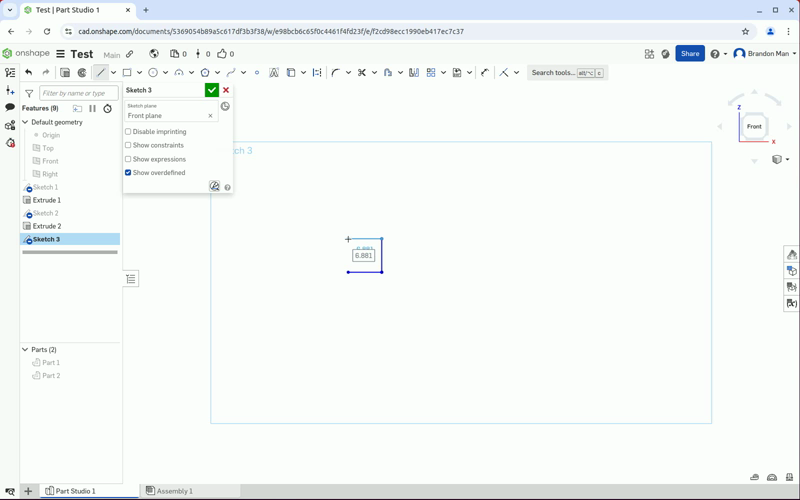
click(348, 238)
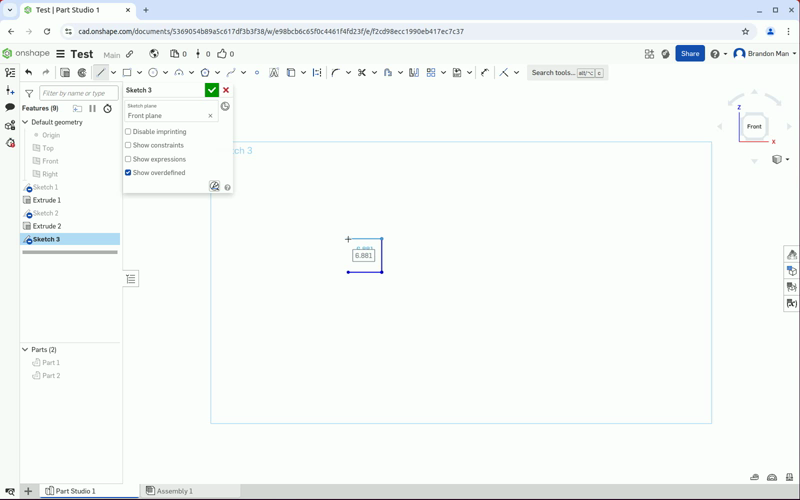
key_up(shift)
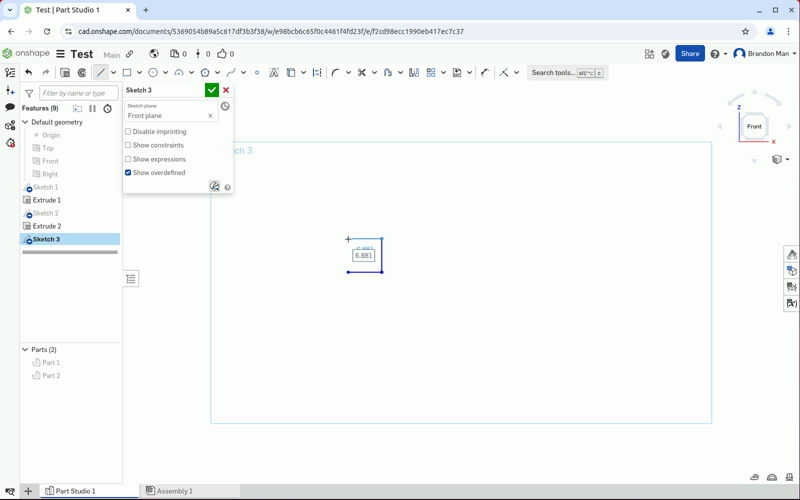
mouse_move(378, 238)
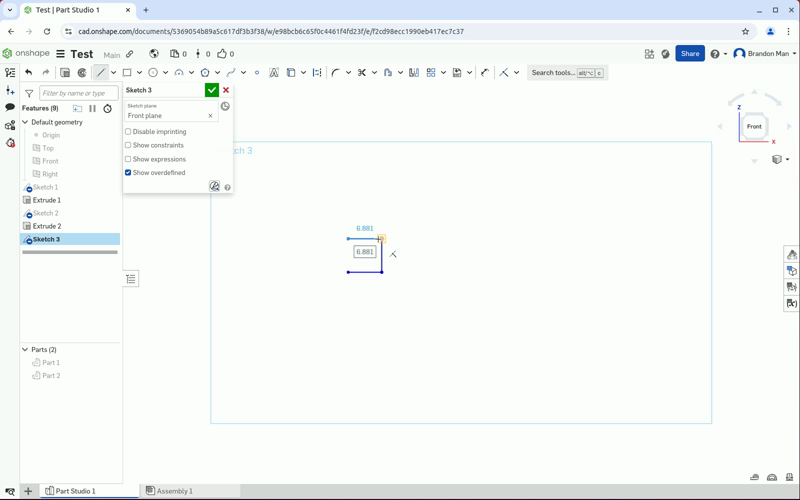
key_down(shift)
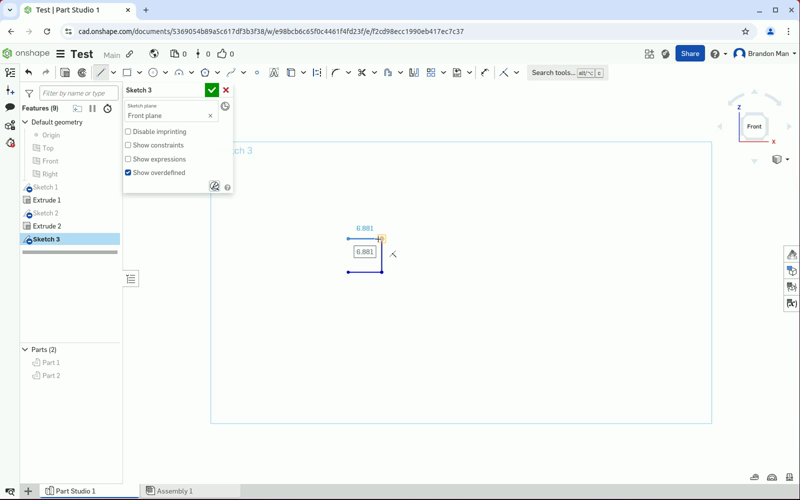
mouse_move(348, 272)
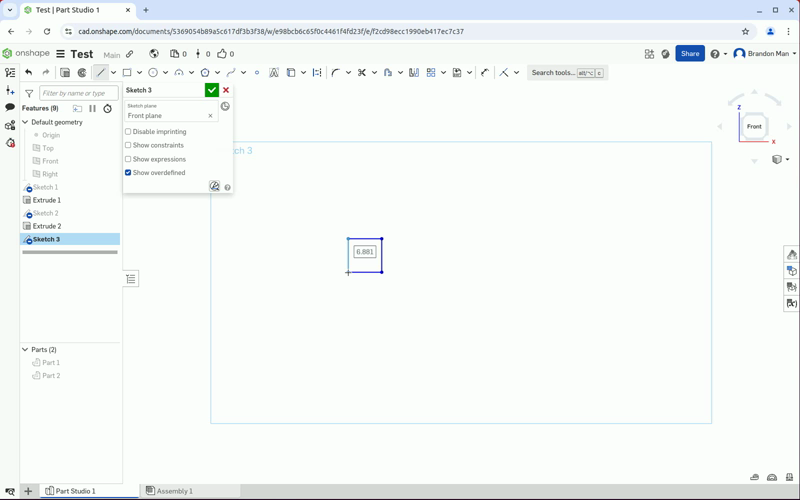
key_up(shift)
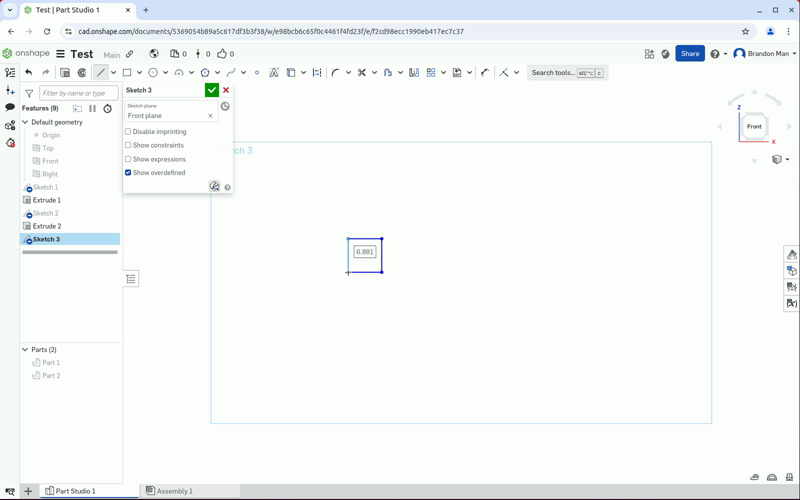
click(348, 272)
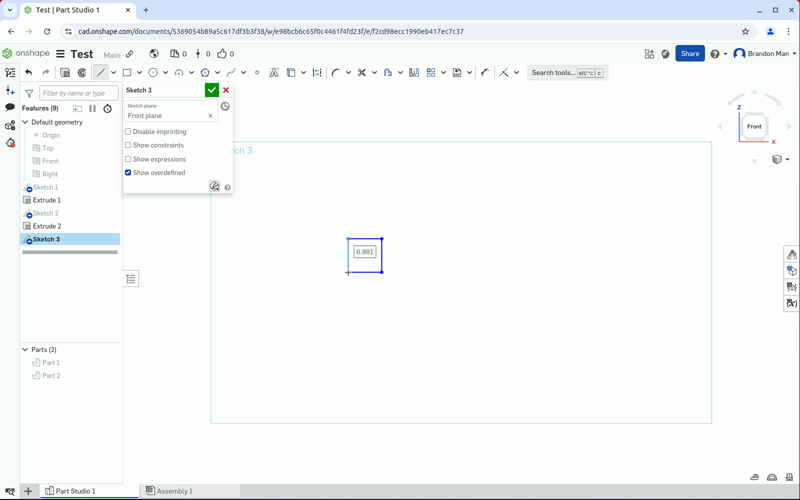
key(esc)
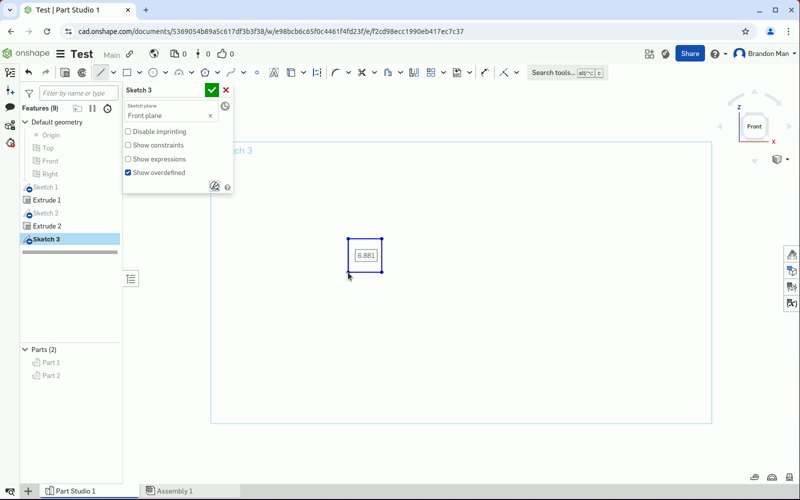
mouse_move(355, 244)
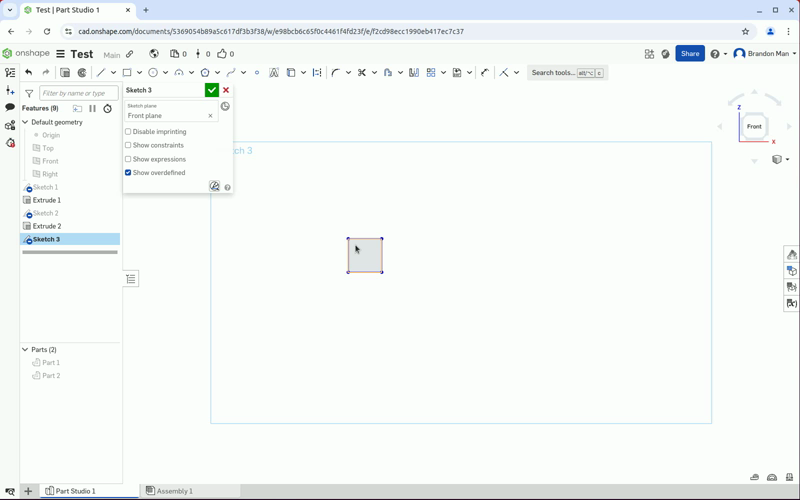
scroll(6)
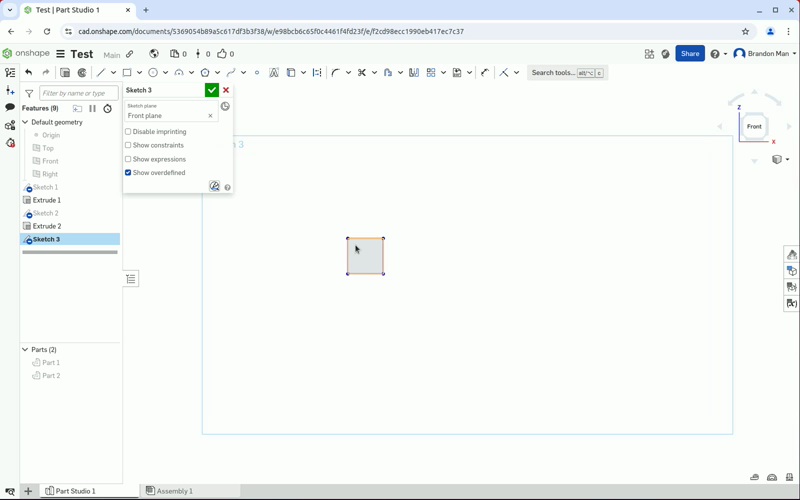
scroll(6)
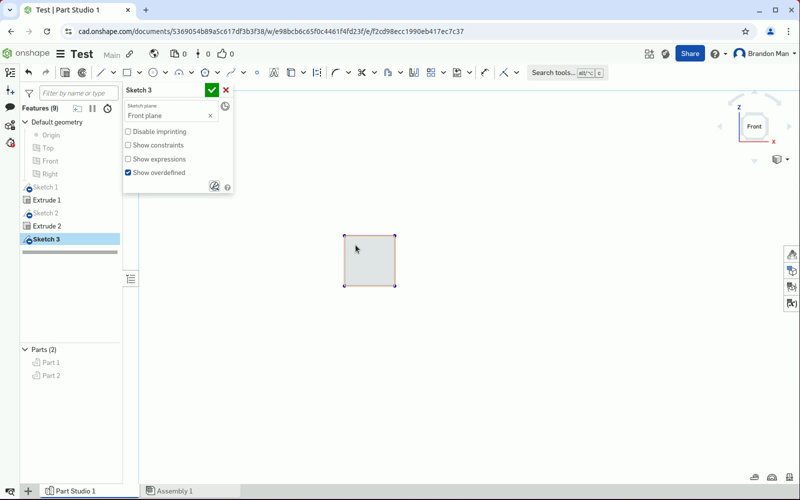
scroll(6)
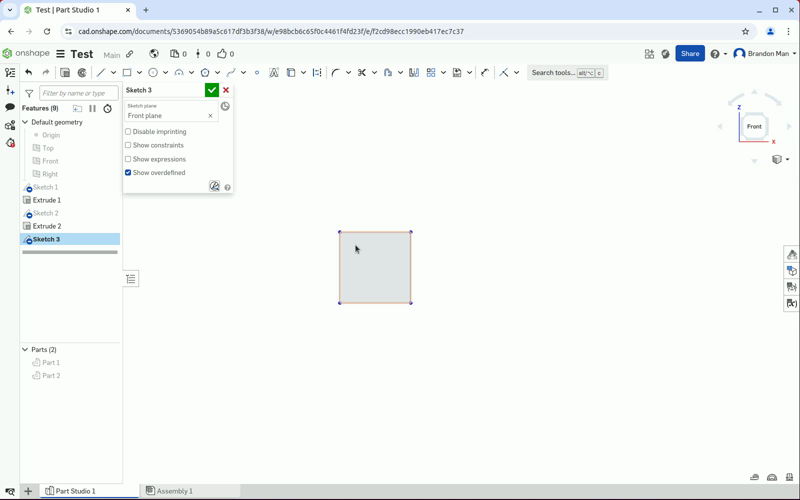
scroll(6)
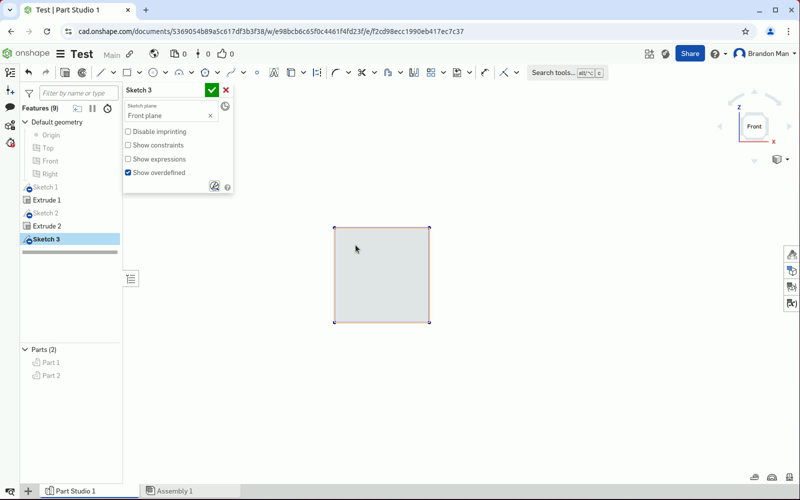
scroll(6)
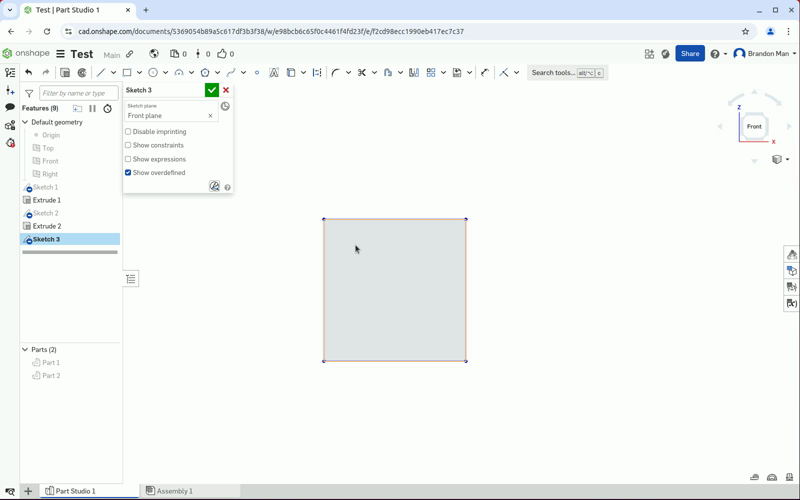
scroll(6)
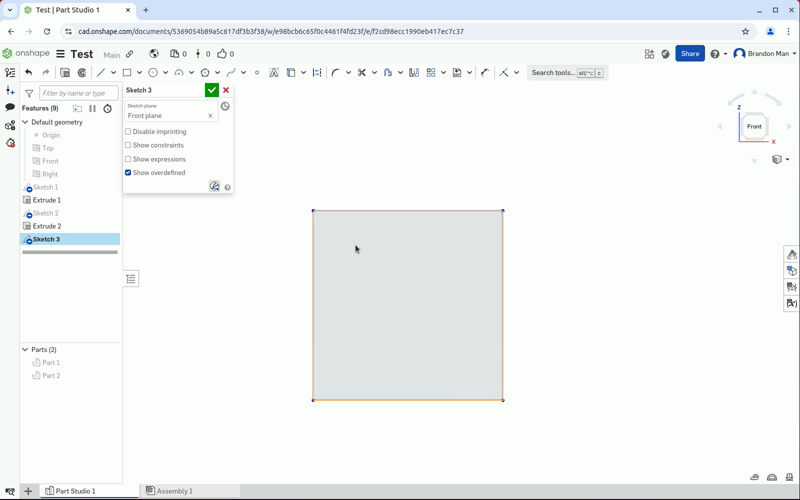
scroll(6)
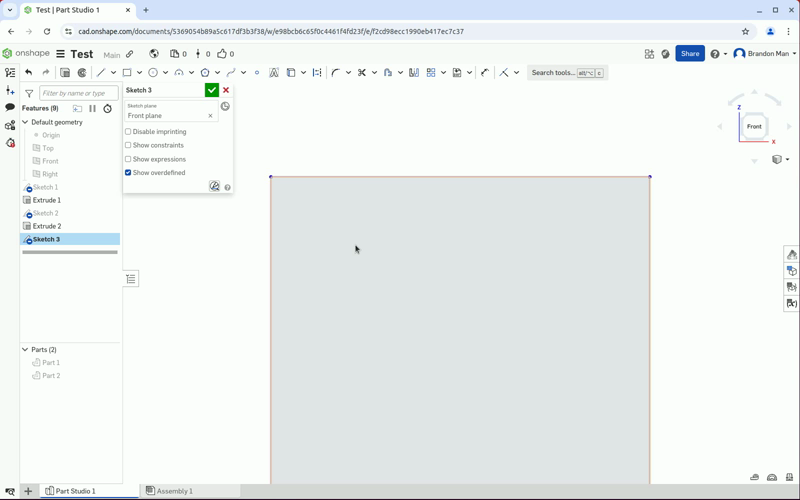
click(355, 244)
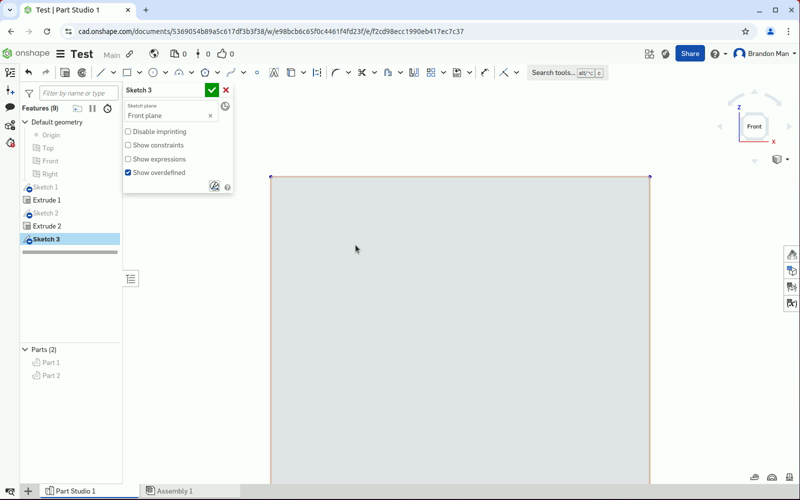
scroll(-6)
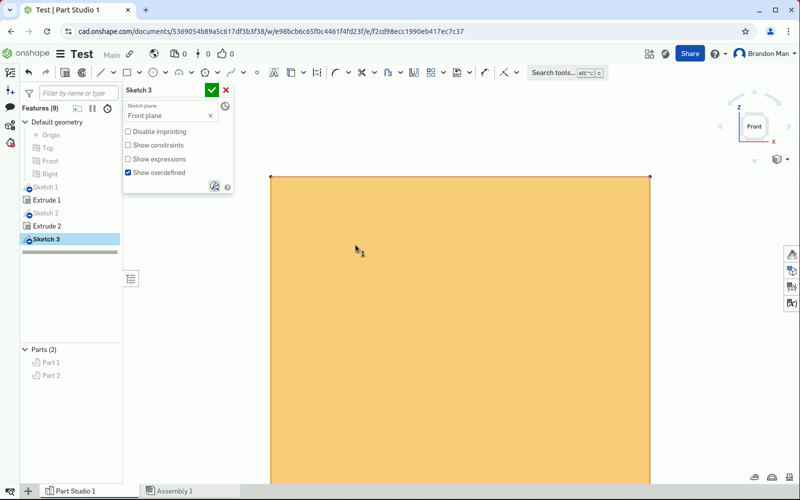
scroll(-6)
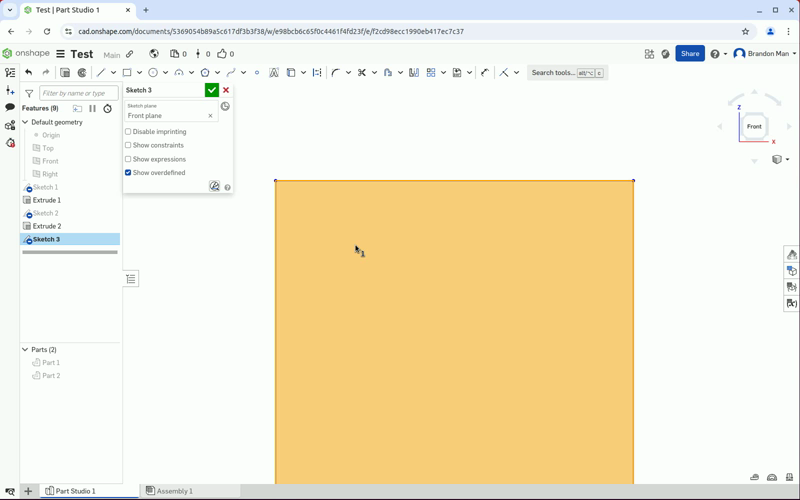
scroll(-6)
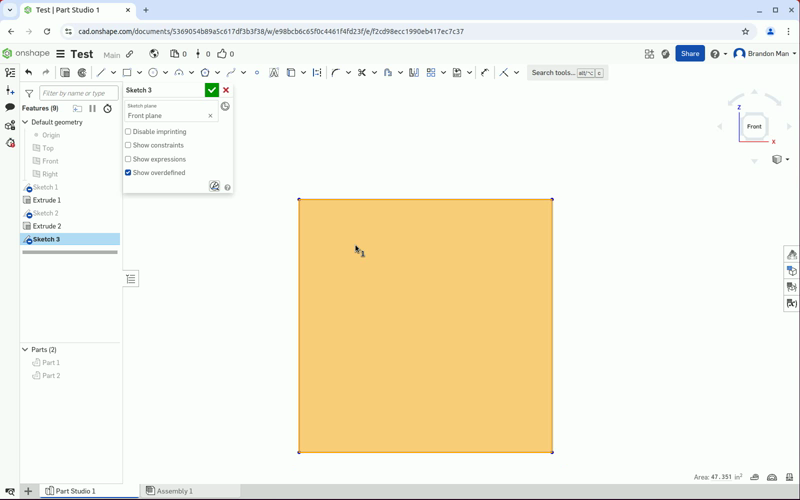
scroll(-6)
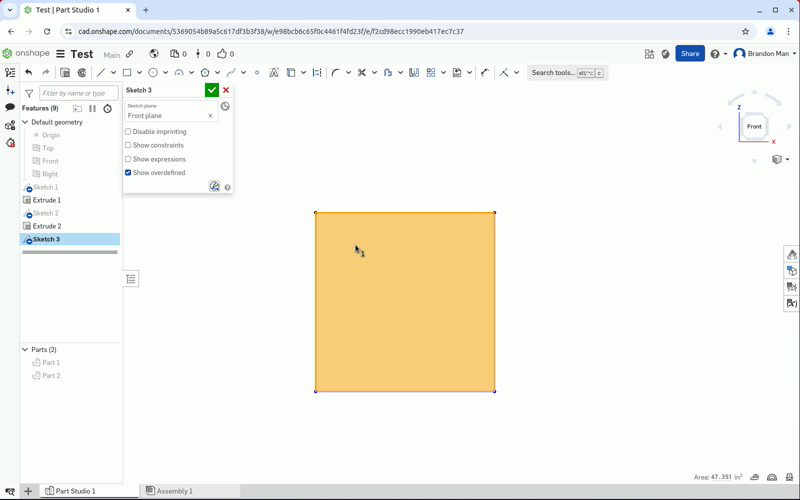
scroll(-6)
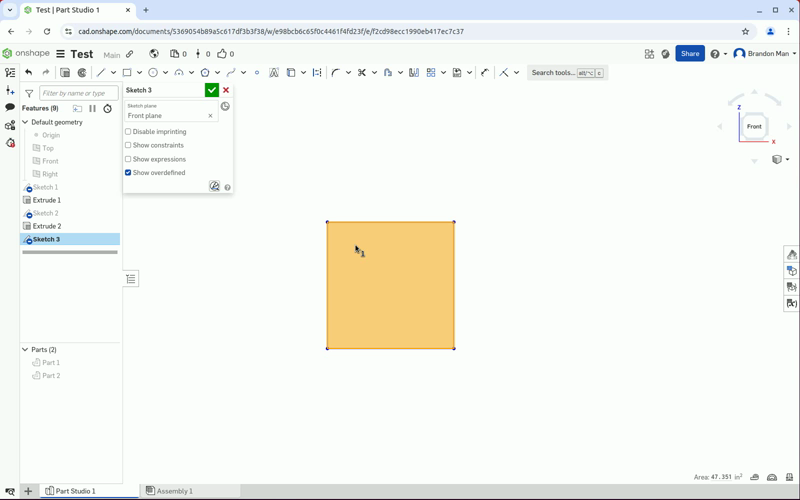
scroll(-6)
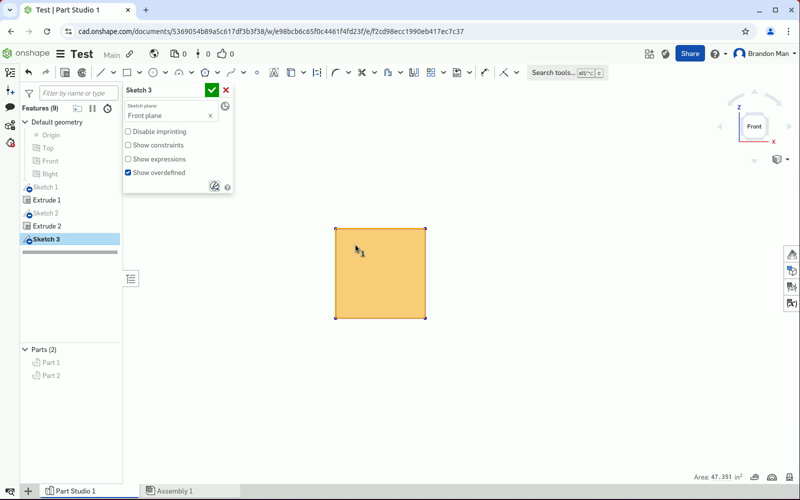
scroll(-6)
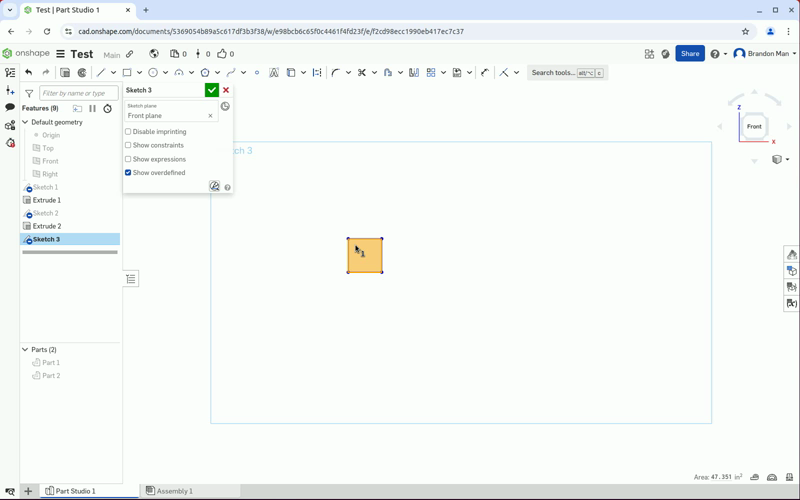
mouse_move(73, 352)
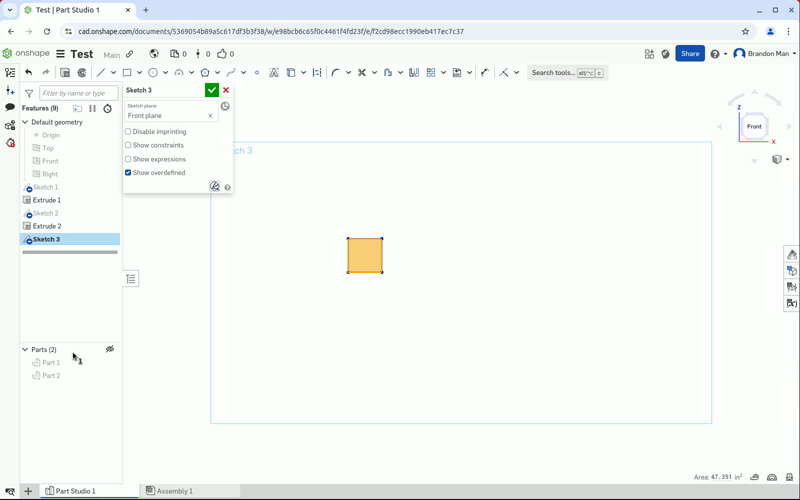
key(shift+y)
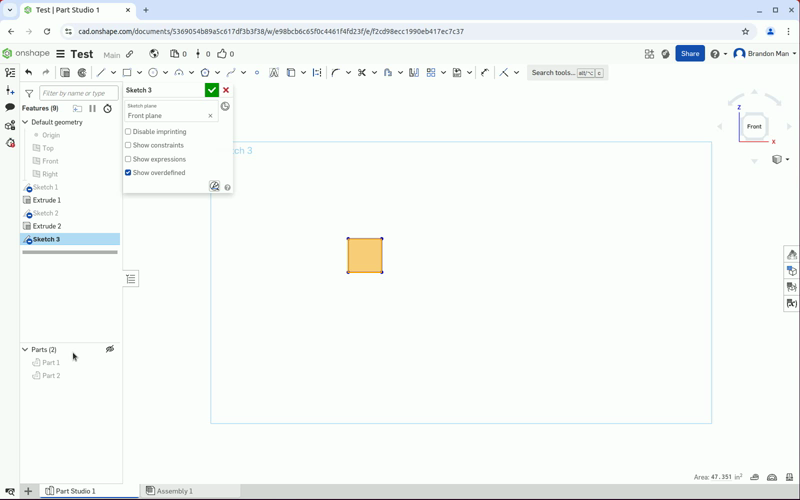
key(shift+e)
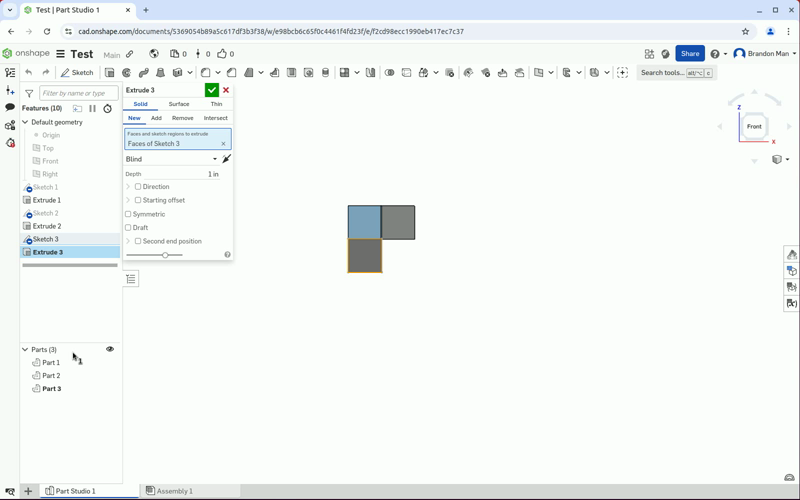
mouse_move(143, 106)
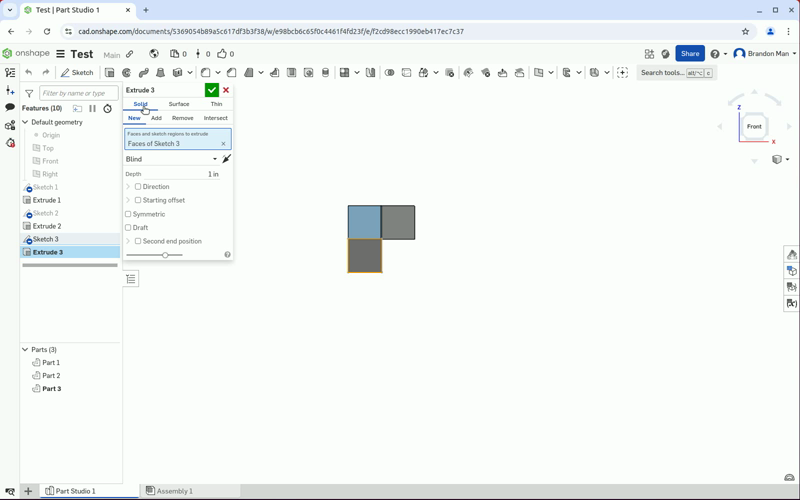
click(143, 106)
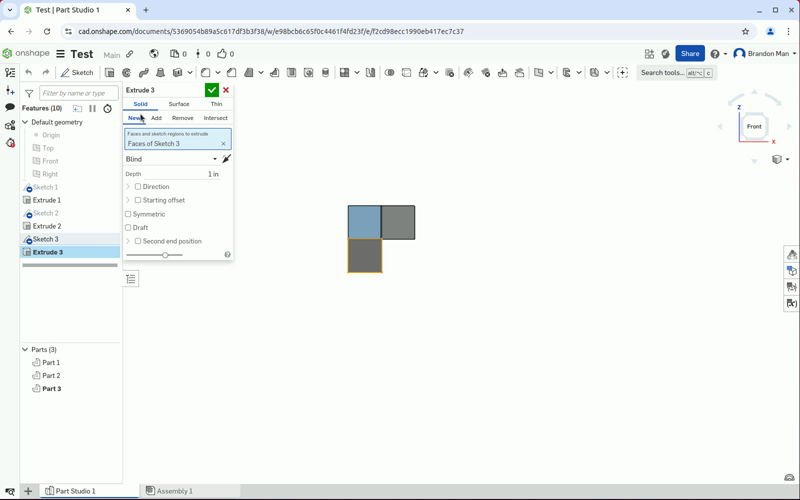
mouse_move(137, 120)
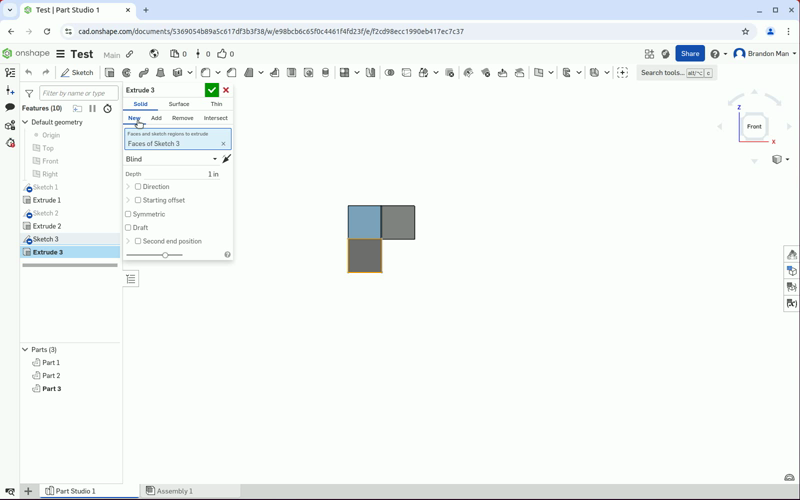
click(137, 120)
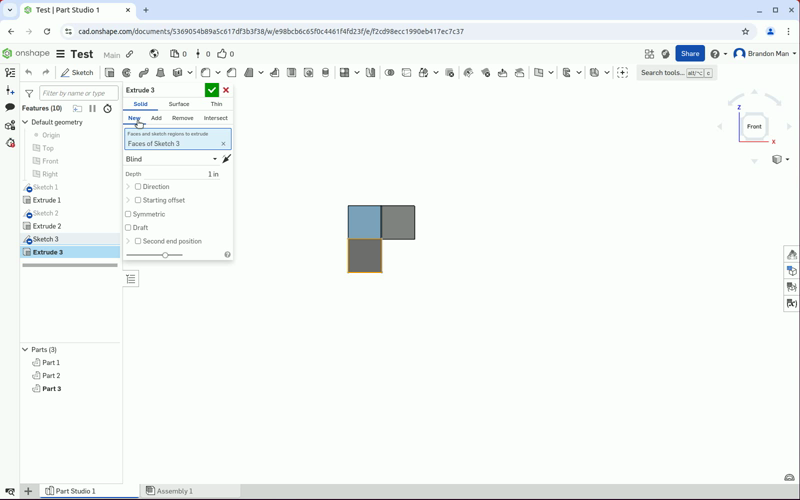
key(tab, 4)
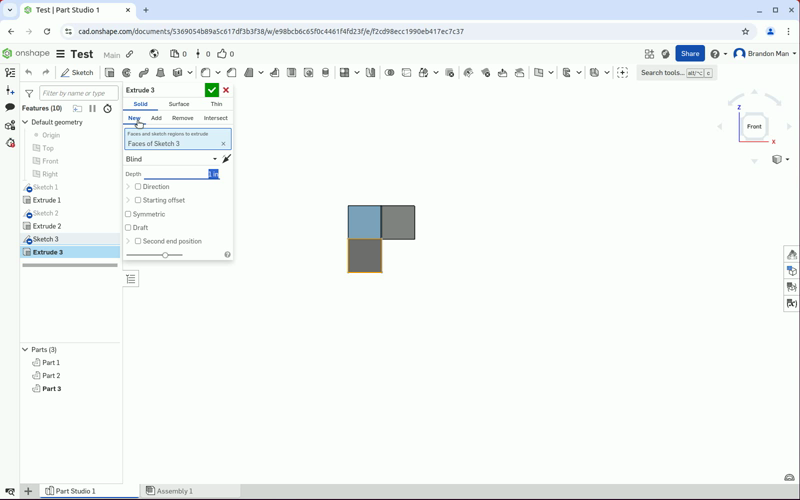
text(6.74)
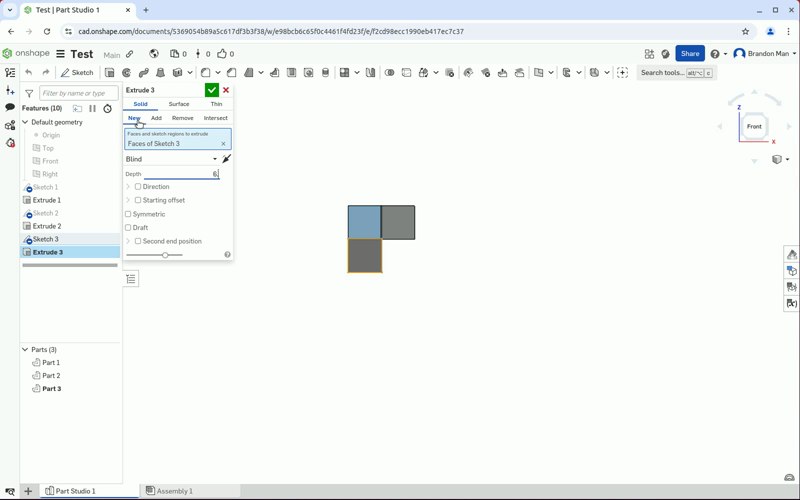
key(enter)
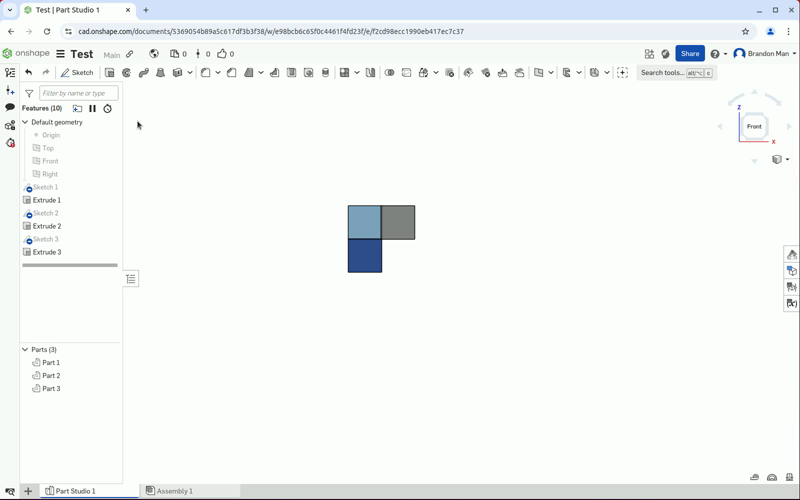
key(shift+h)
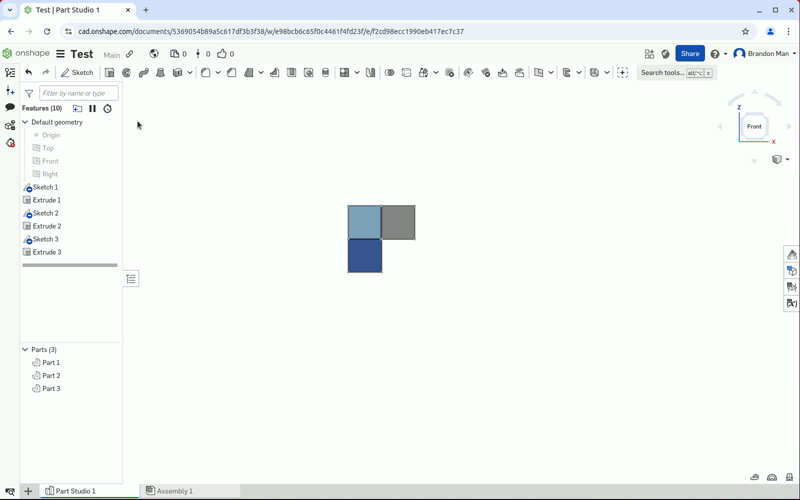
key(shift+h)
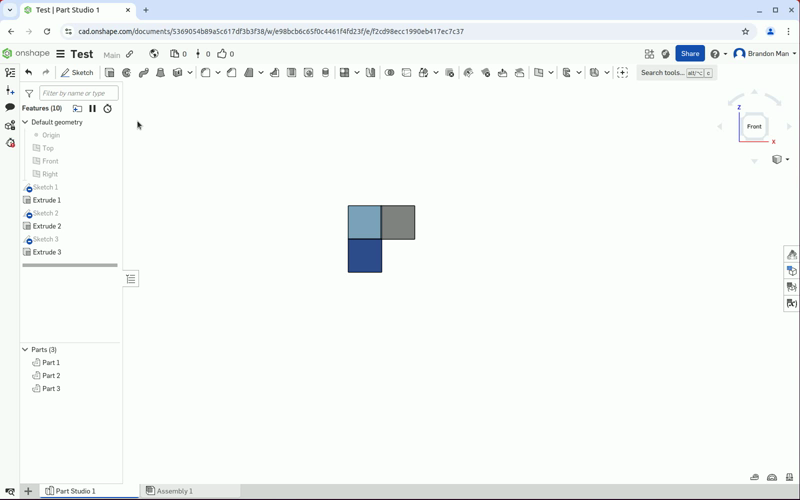
mouse_move(73, 189)
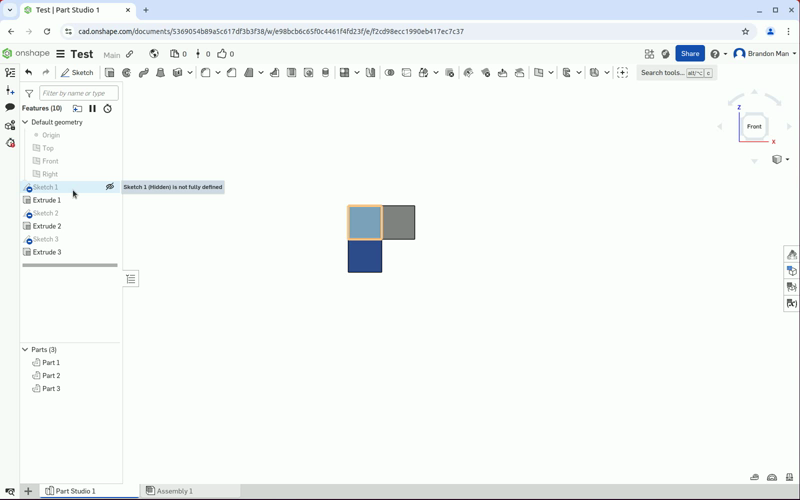
click(73, 189)
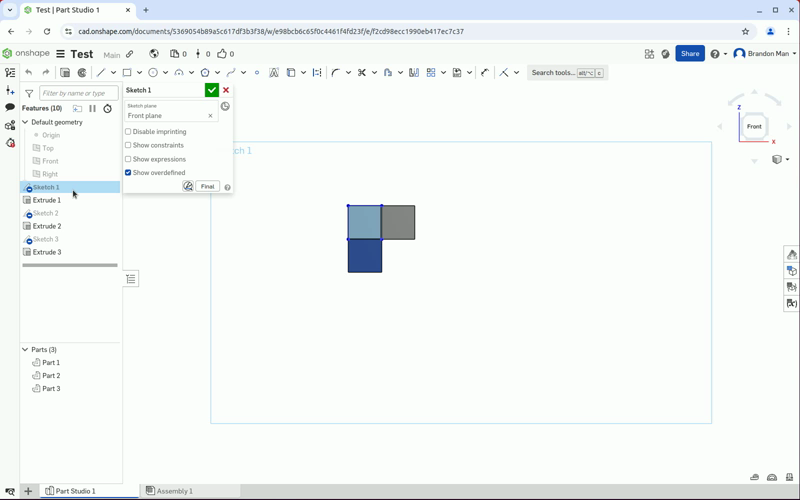
mouse_move(229, 92)
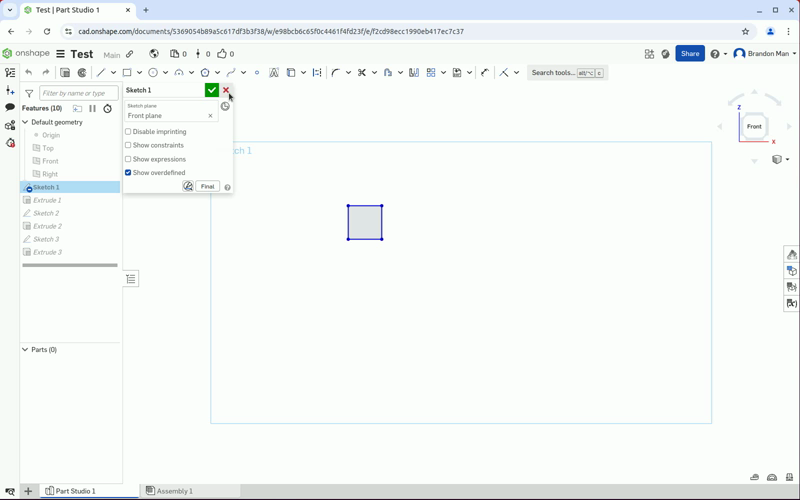
click(229, 92)
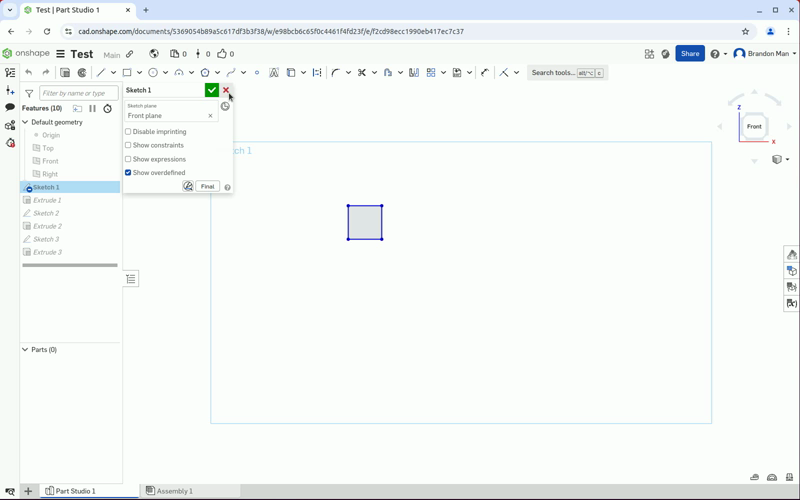
key(shift+s)
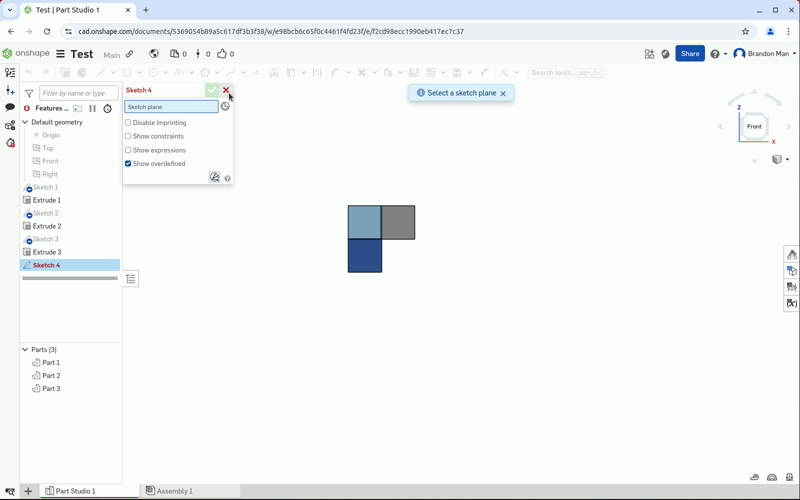
mouse_move(73, 163)
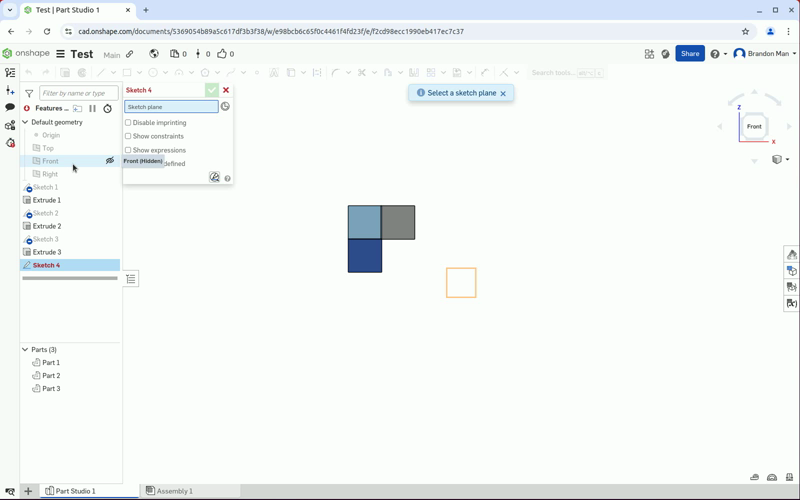
click(73, 163)
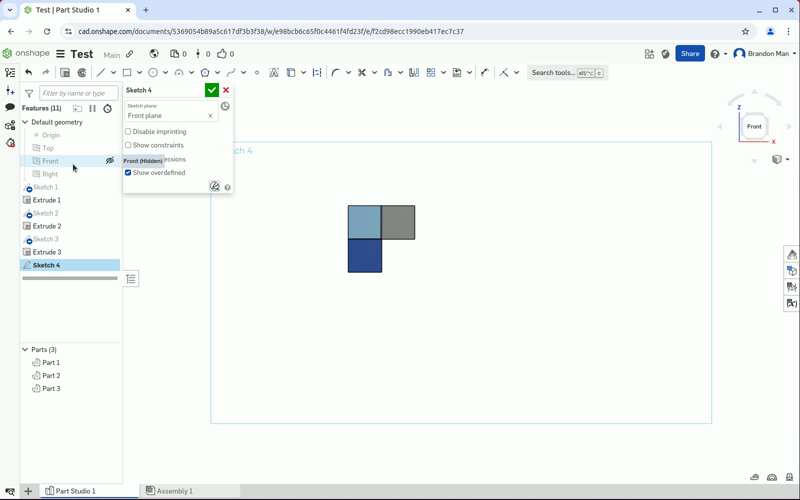
mouse_move(73, 352)
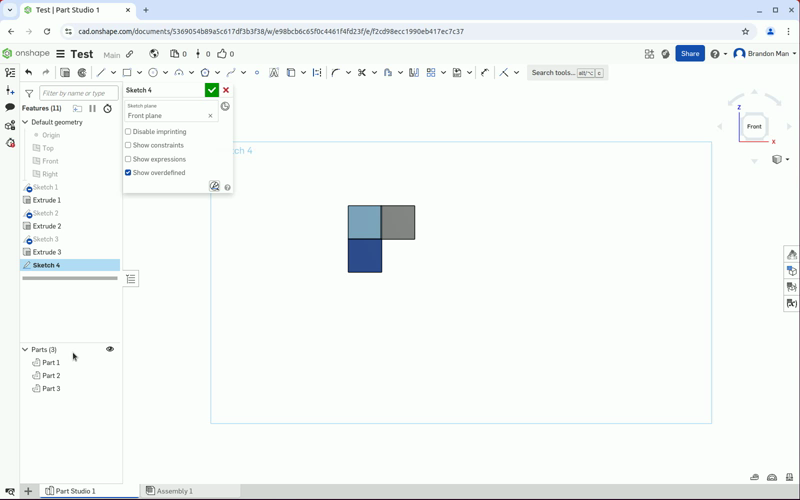
key(y)
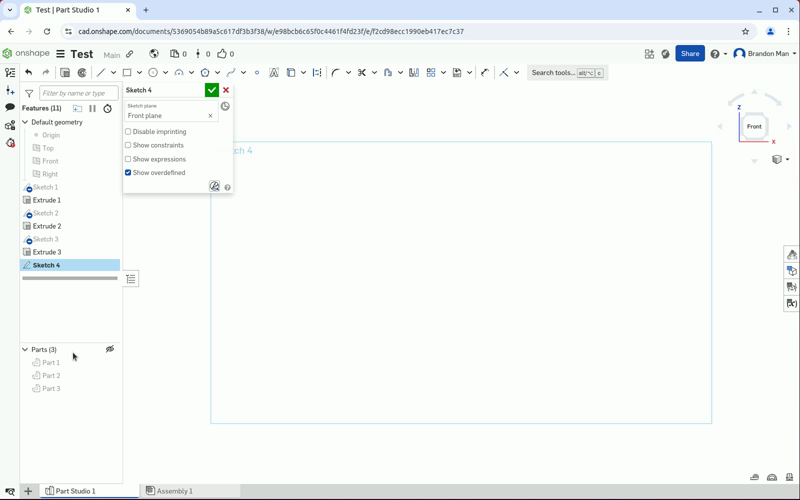
key(l)
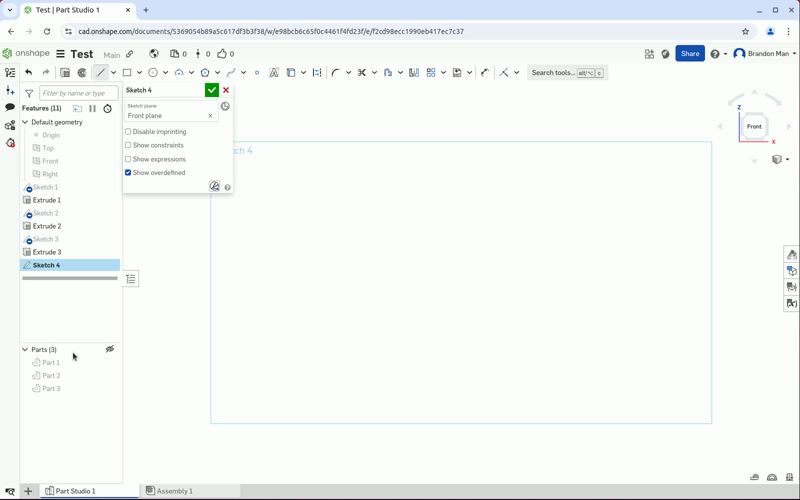
key_down(shift)
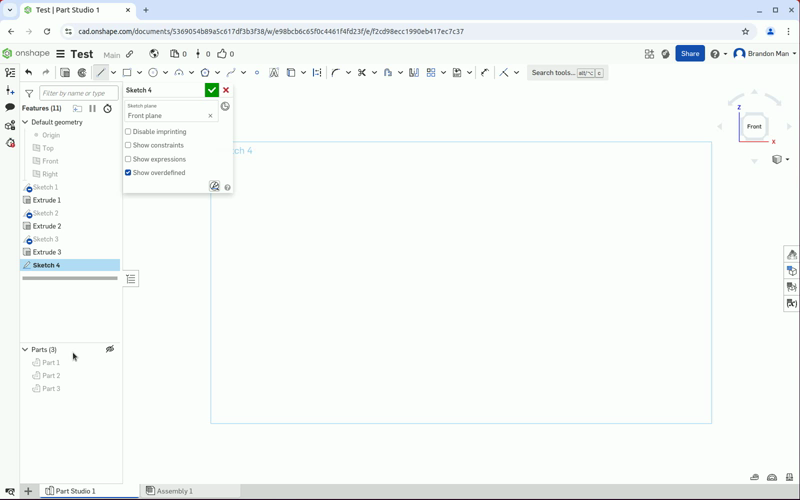
mouse_move(348, 305)
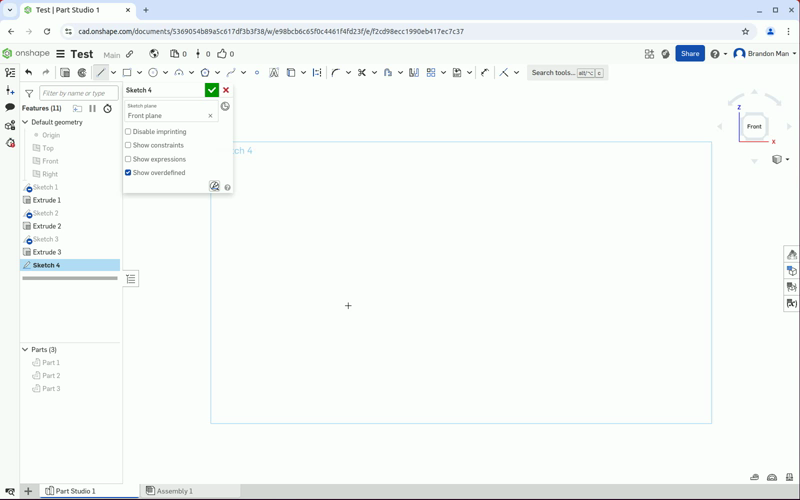
click(348, 305)
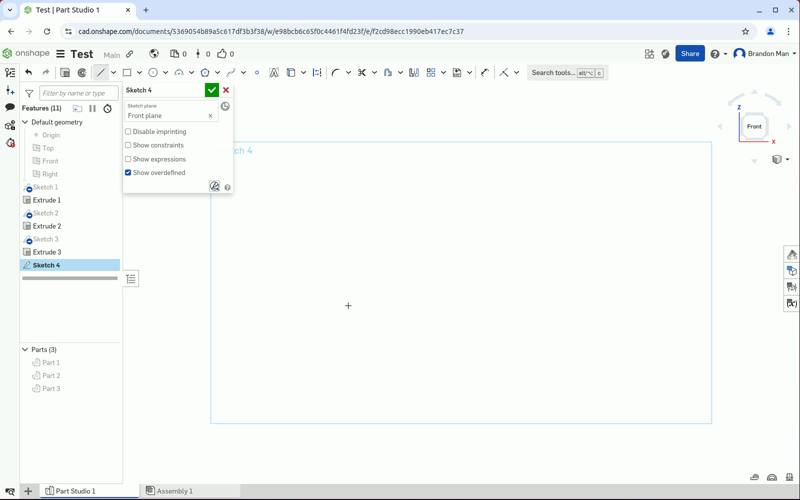
key_up(shift)
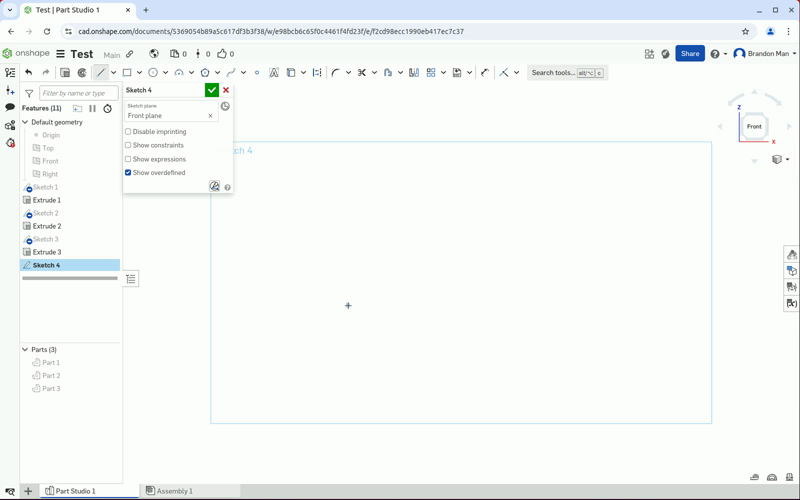
key_down(shift)
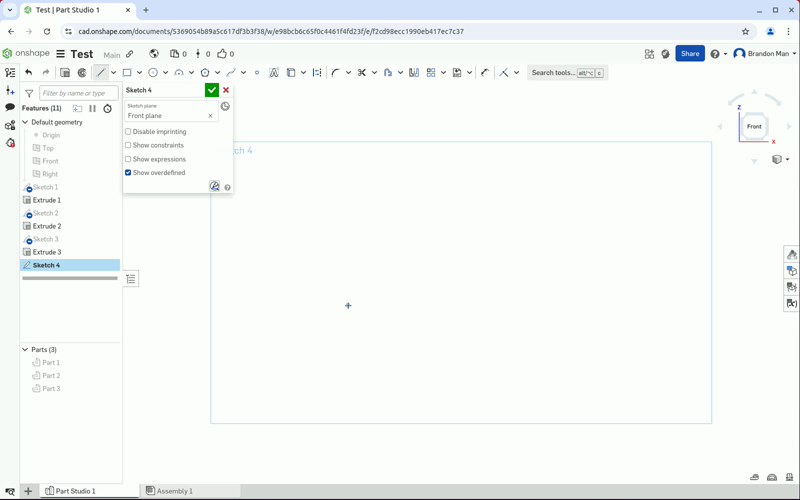
mouse_move(378, 305)
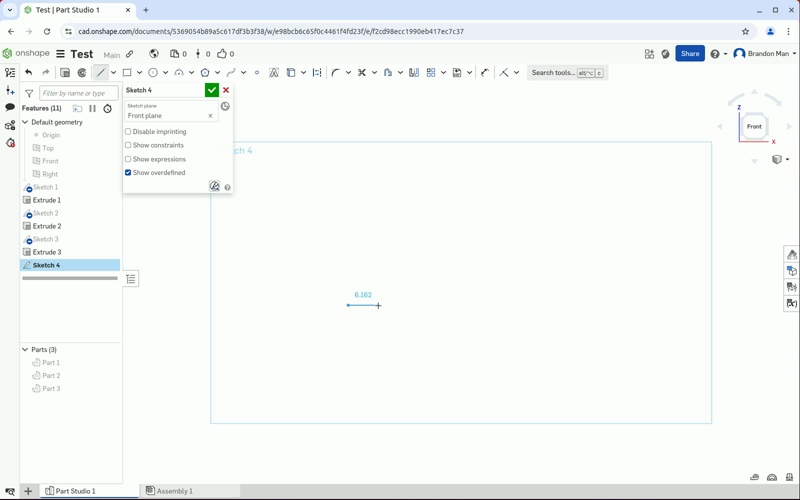
mouse_move(381, 305)
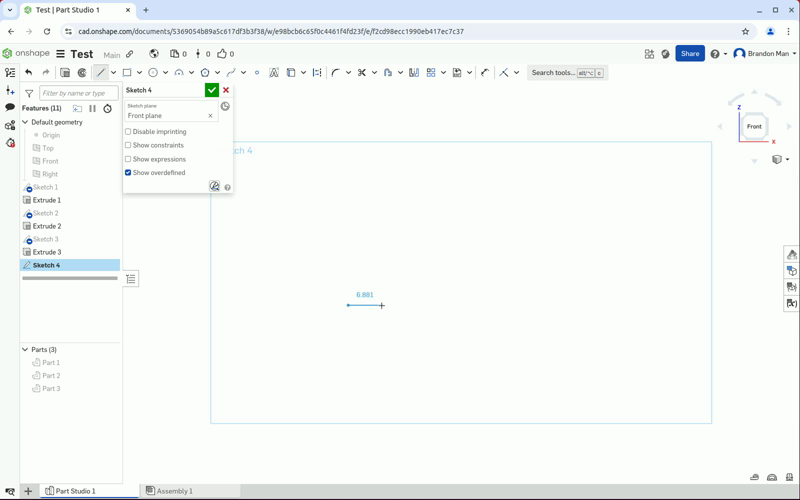
click(381, 305)
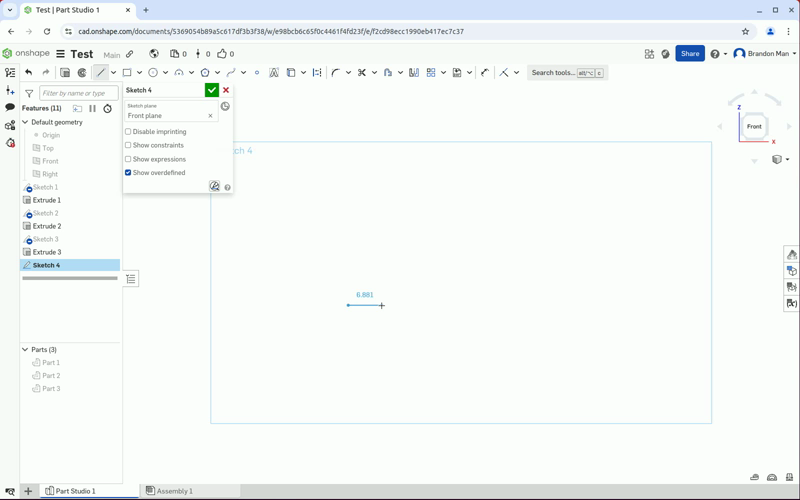
key_up(shift)
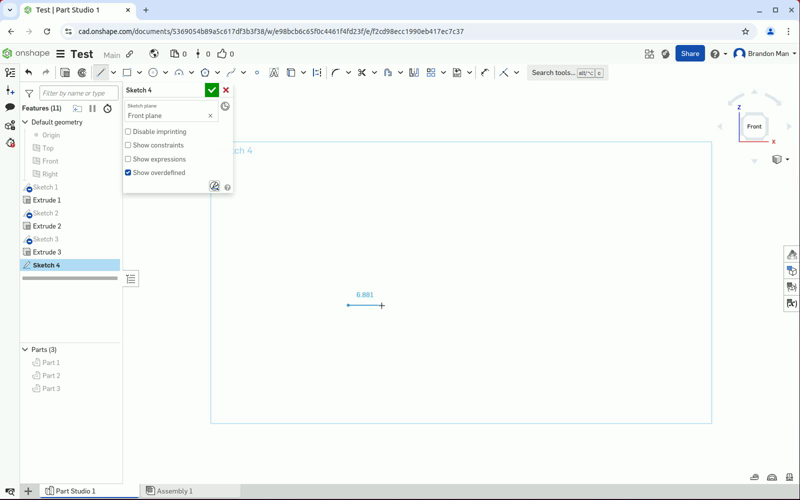
key_down(shift)
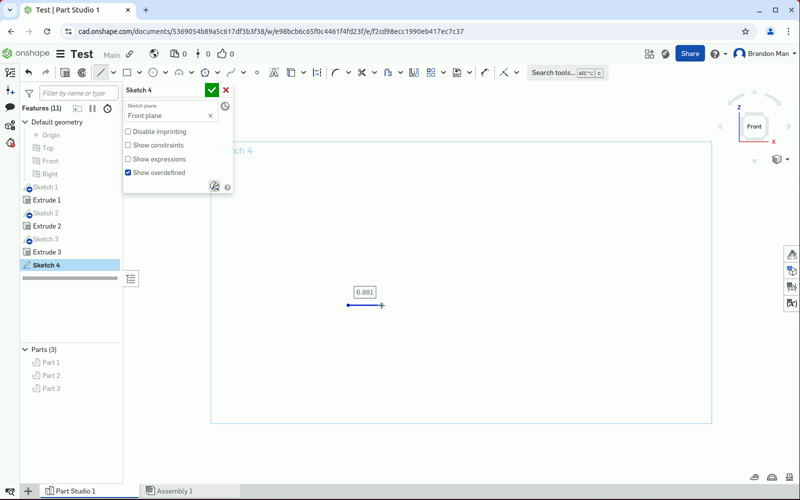
mouse_move(411, 305)
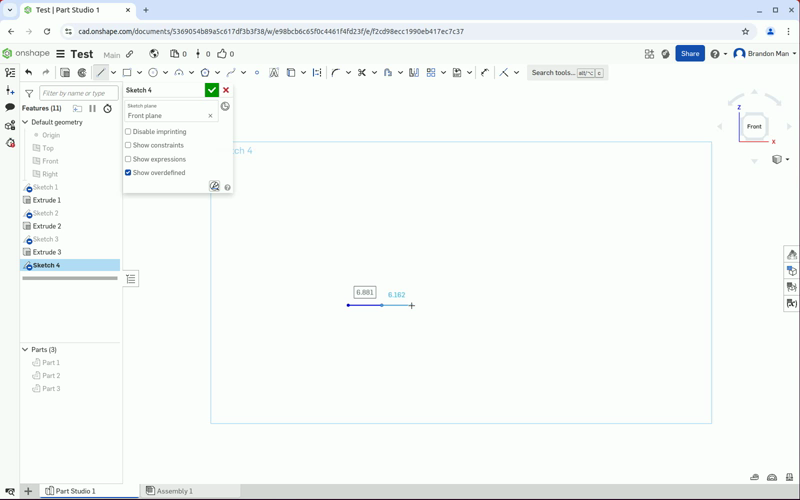
mouse_move(381, 271)
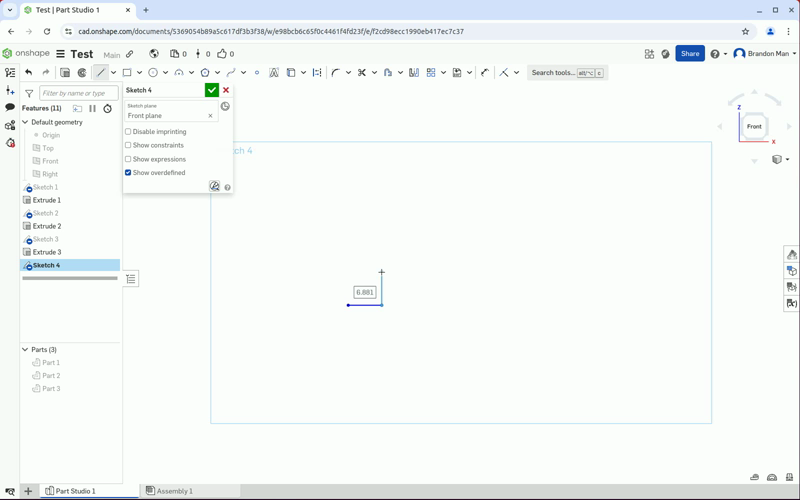
click(381, 271)
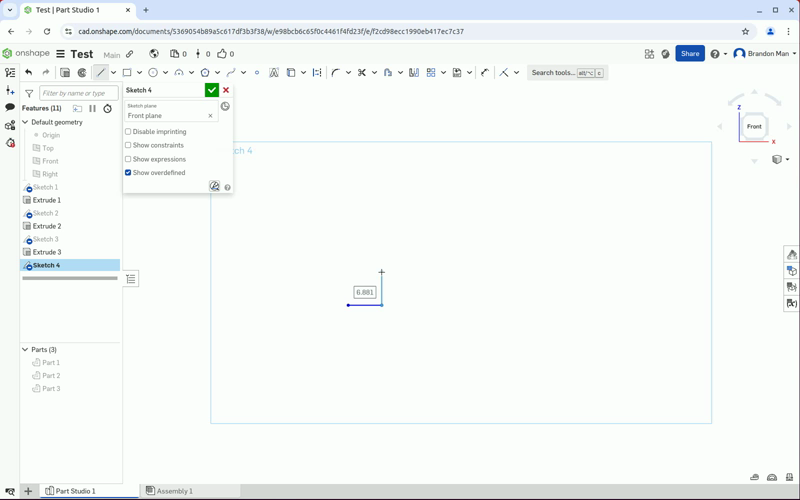
key_up(shift)
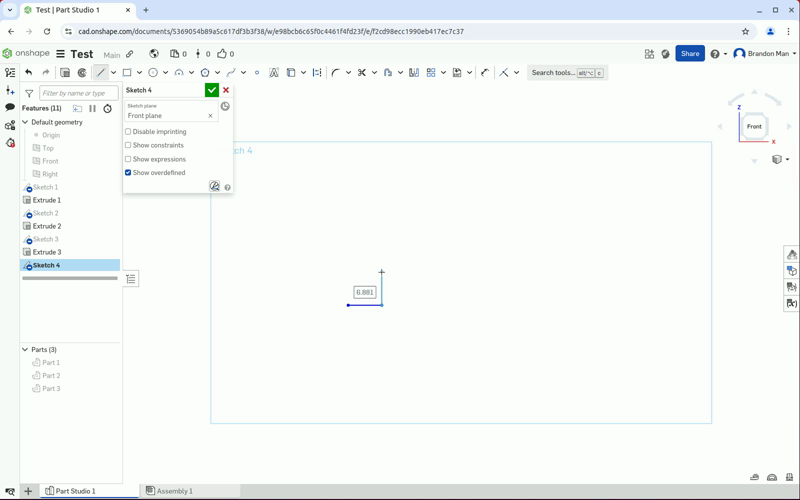
key_down(shift)
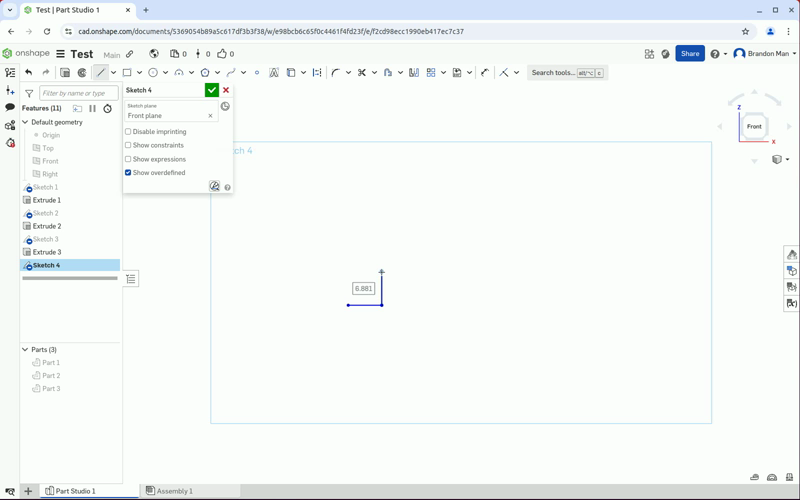
mouse_move(411, 271)
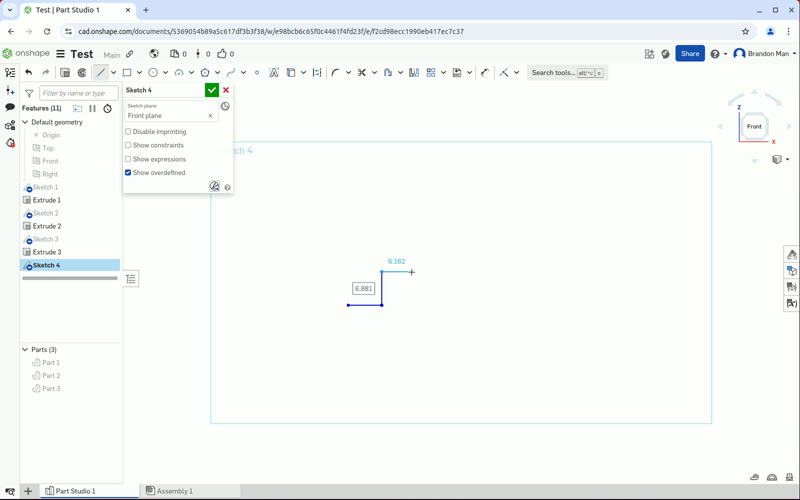
mouse_move(348, 271)
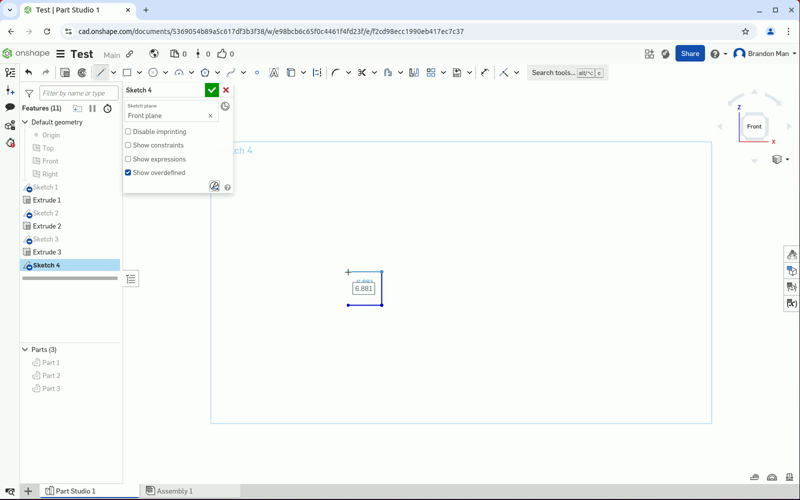
click(348, 271)
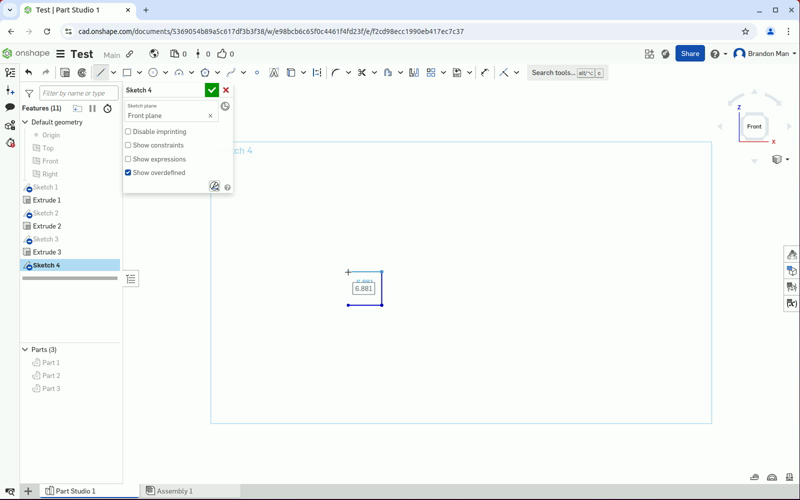
key_up(shift)
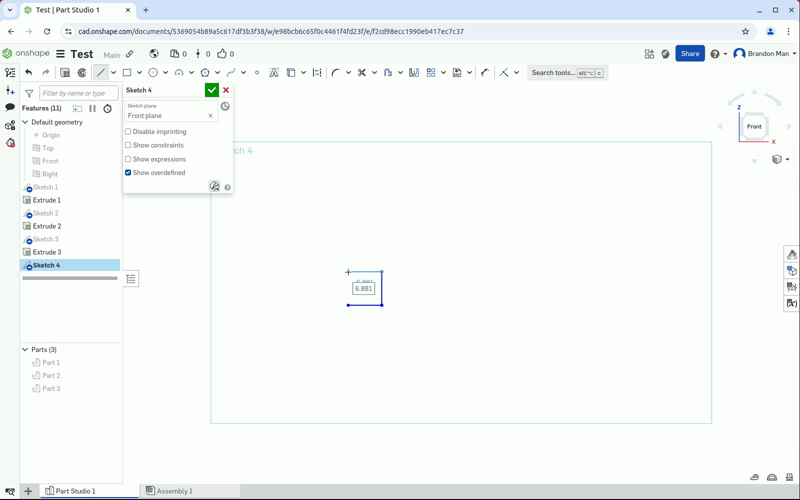
mouse_move(378, 271)
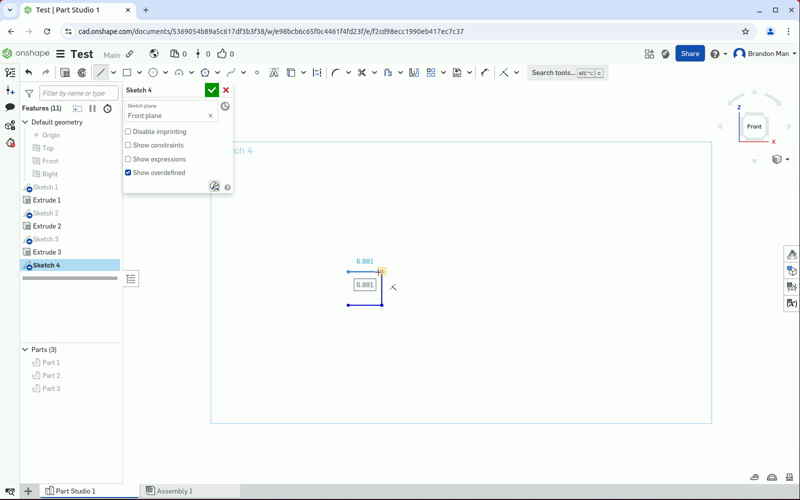
key_down(shift)
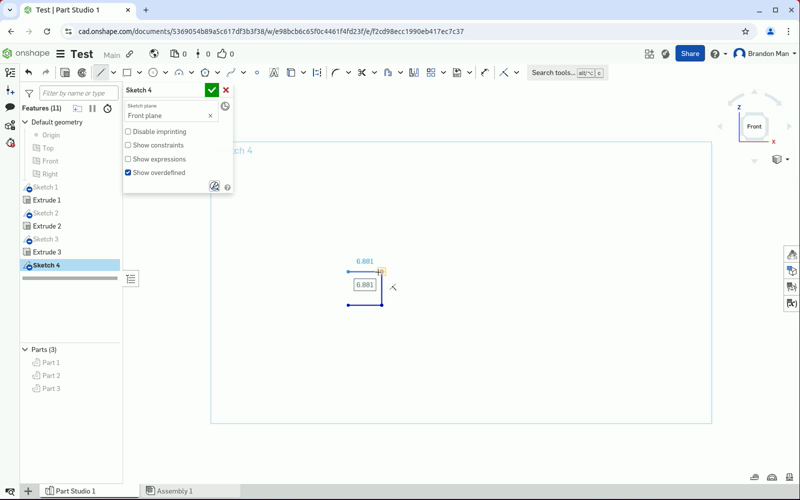
mouse_move(348, 305)
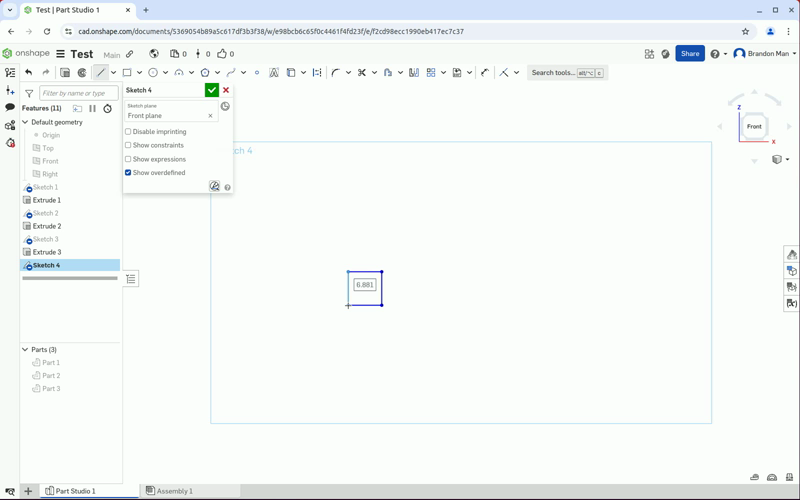
key_up(shift)
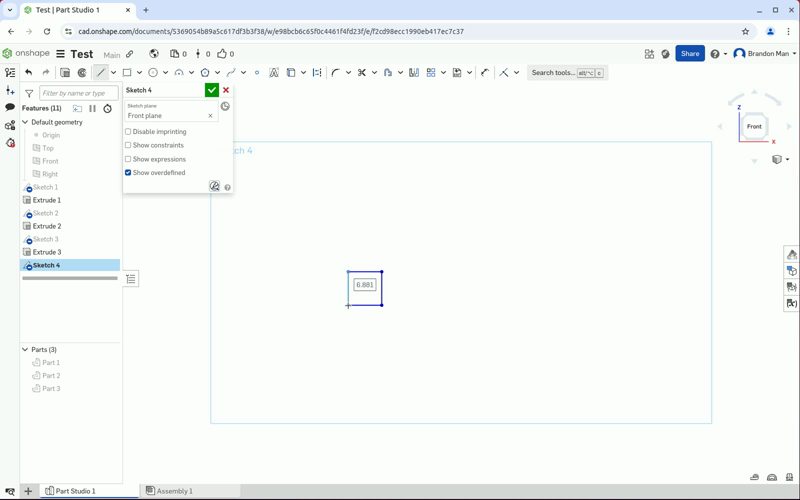
click(348, 305)
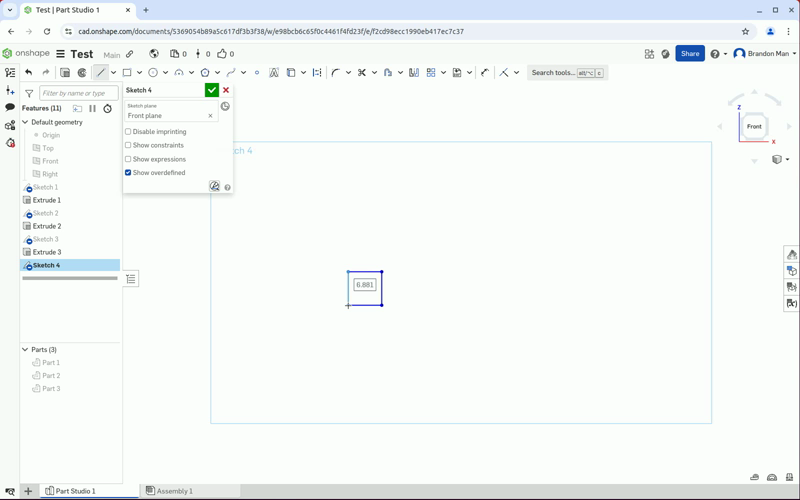
key(esc)
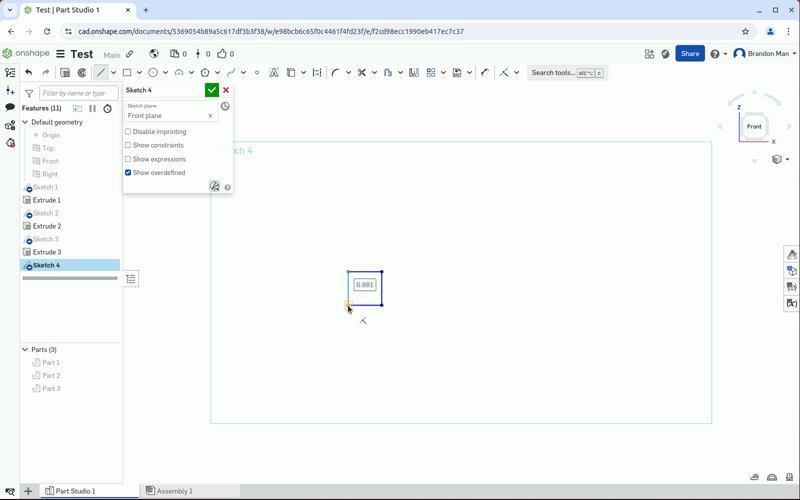
mouse_move(378, 299)
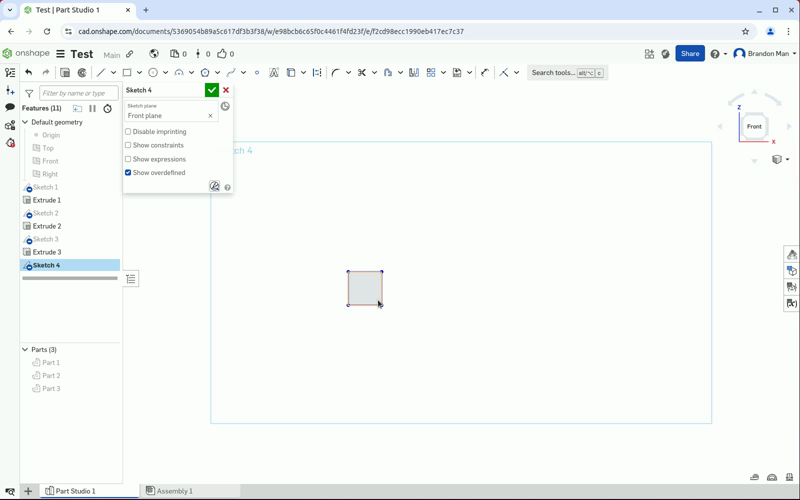
scroll(6)
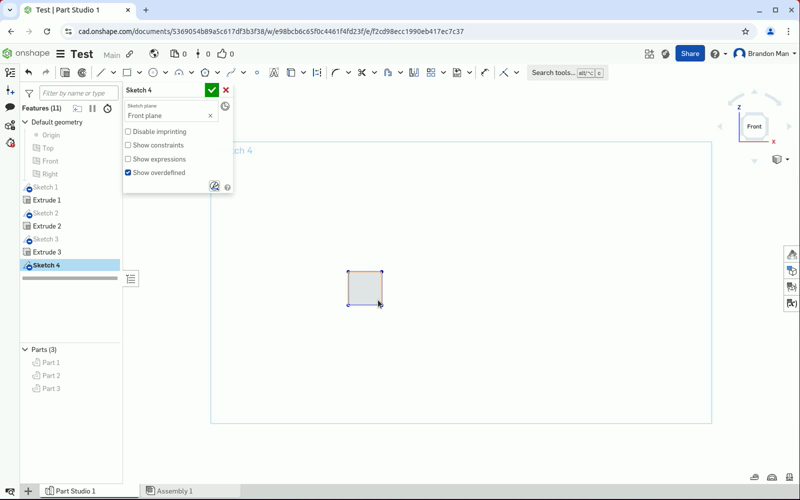
scroll(6)
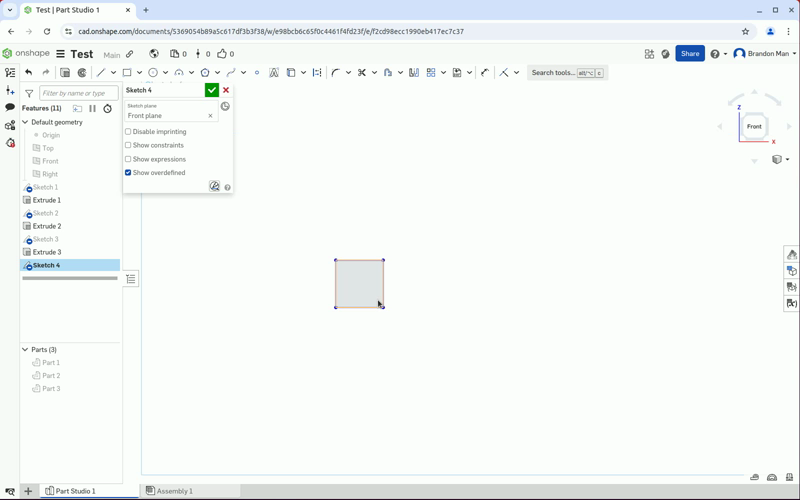
scroll(6)
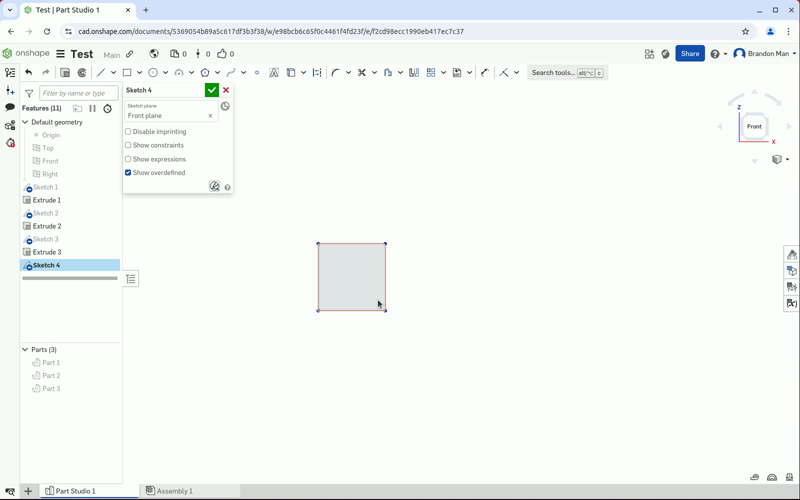
scroll(6)
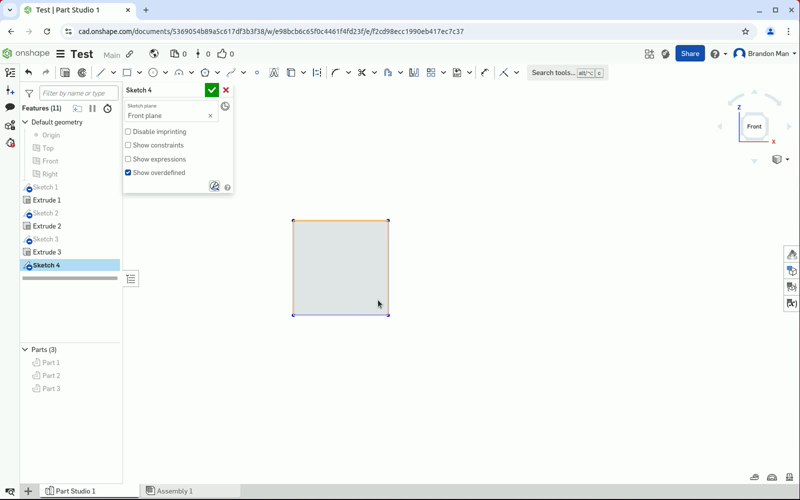
scroll(6)
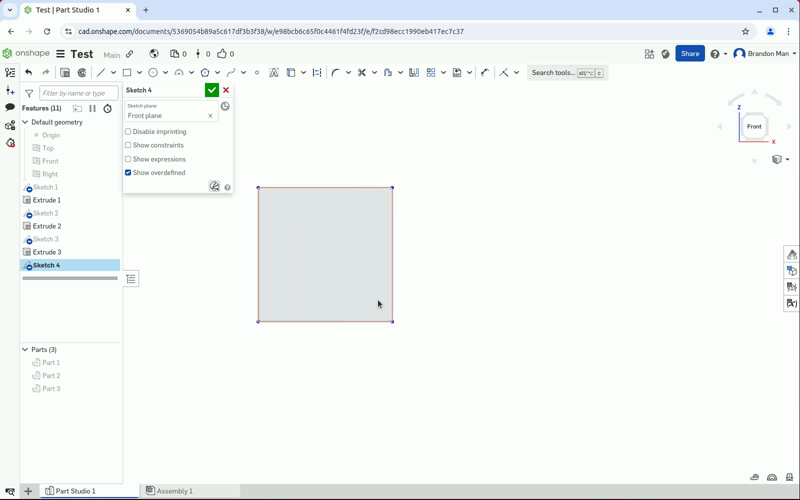
scroll(6)
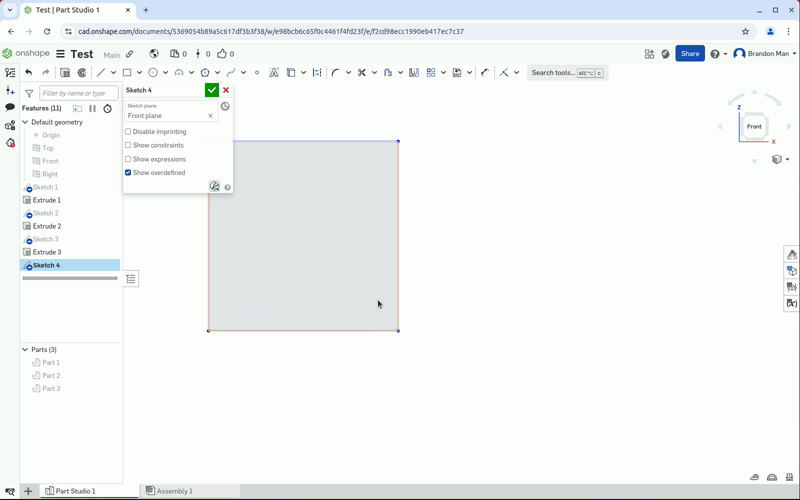
scroll(6)
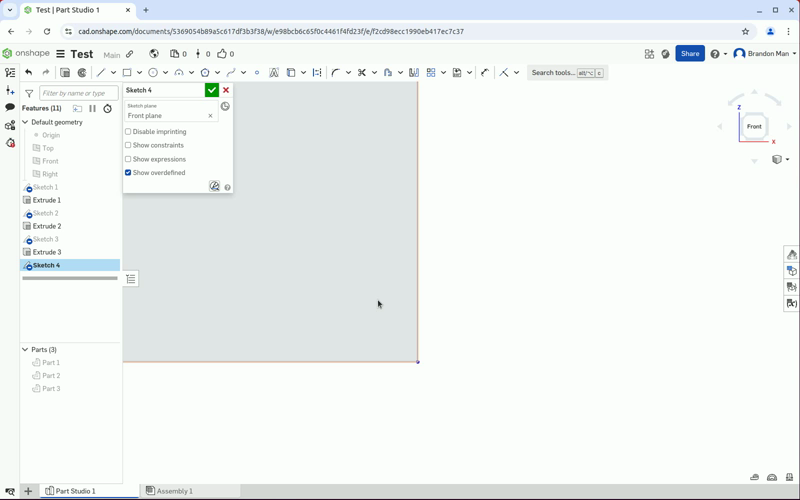
click(378, 299)
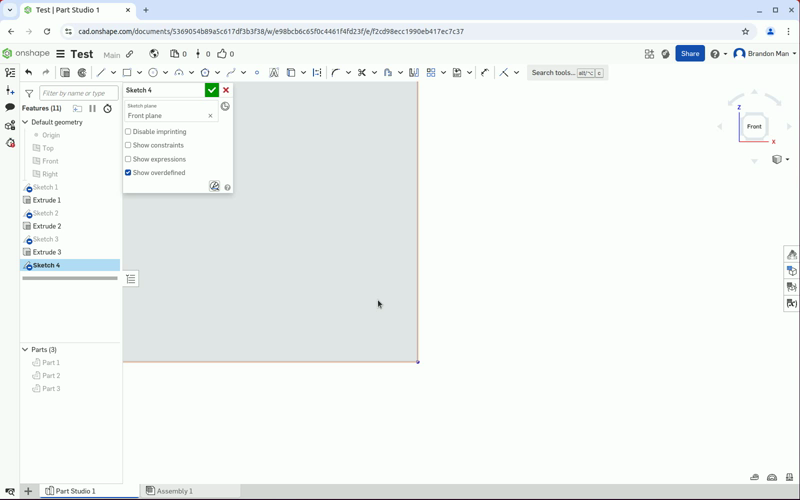
scroll(-6)
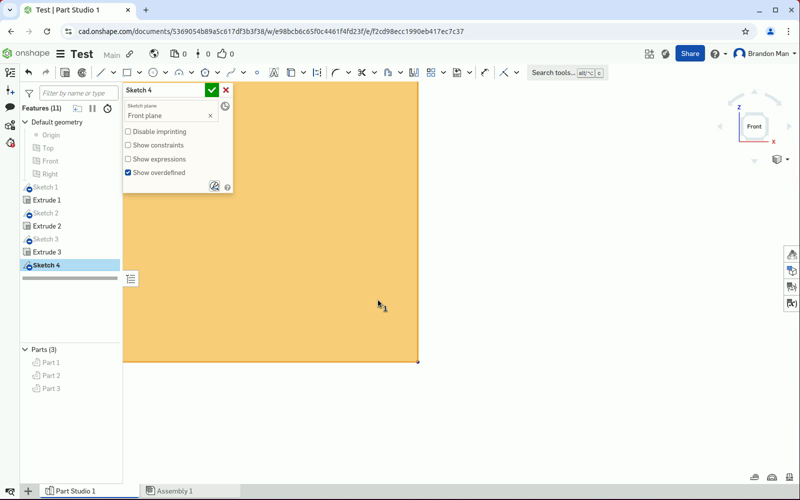
scroll(-6)
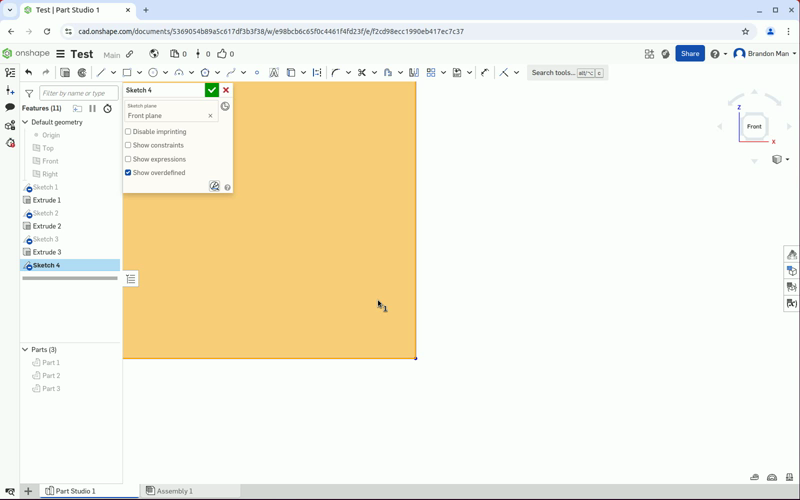
scroll(-6)
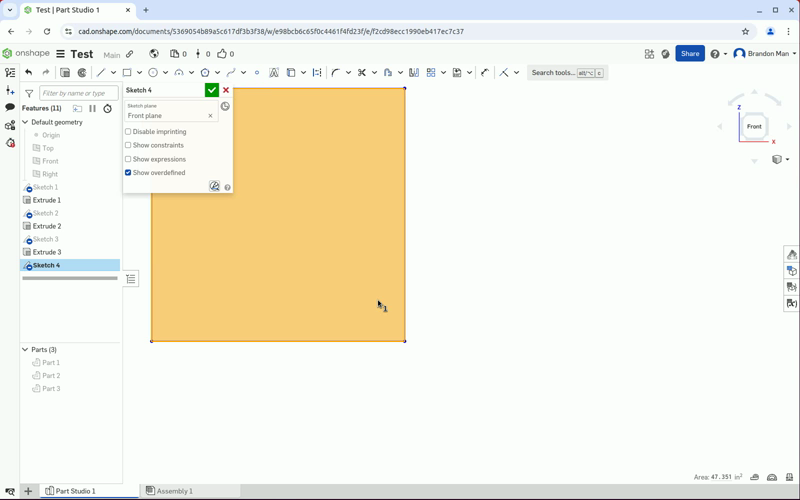
scroll(-6)
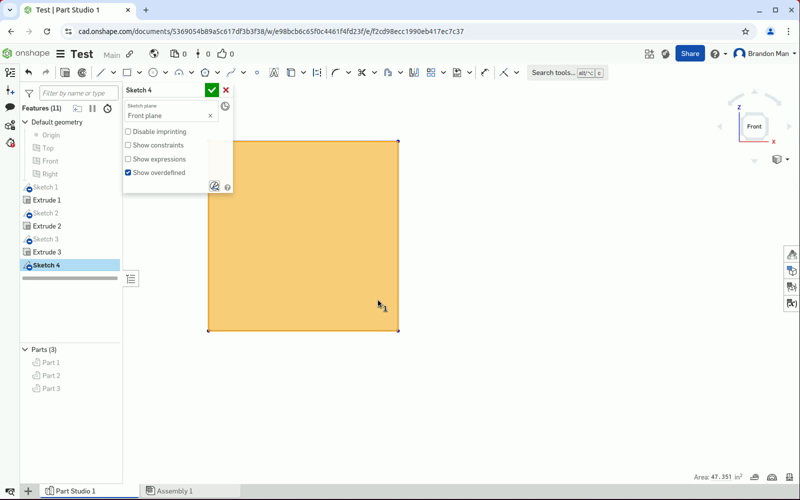
scroll(-6)
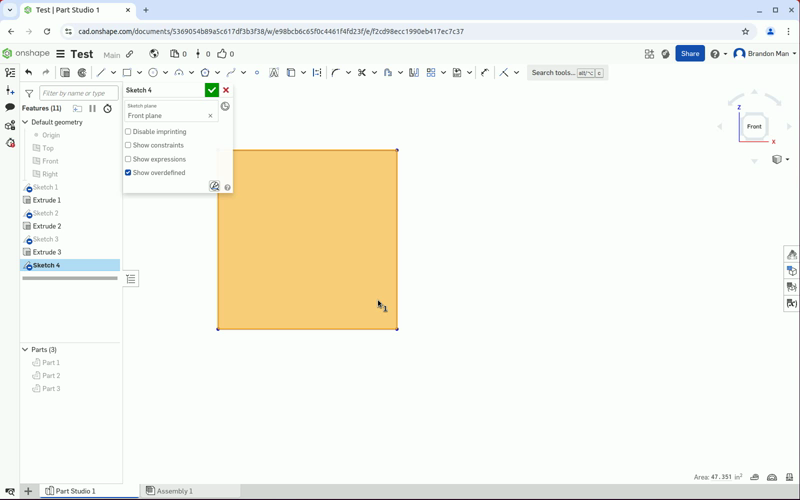
scroll(-6)
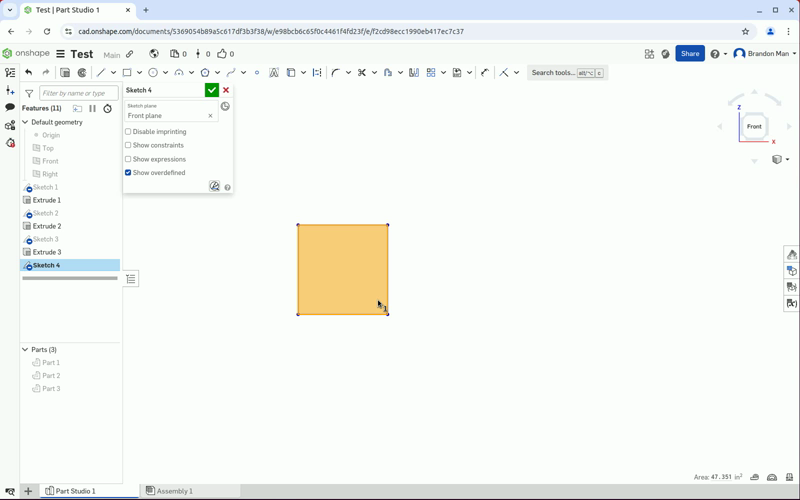
scroll(-6)
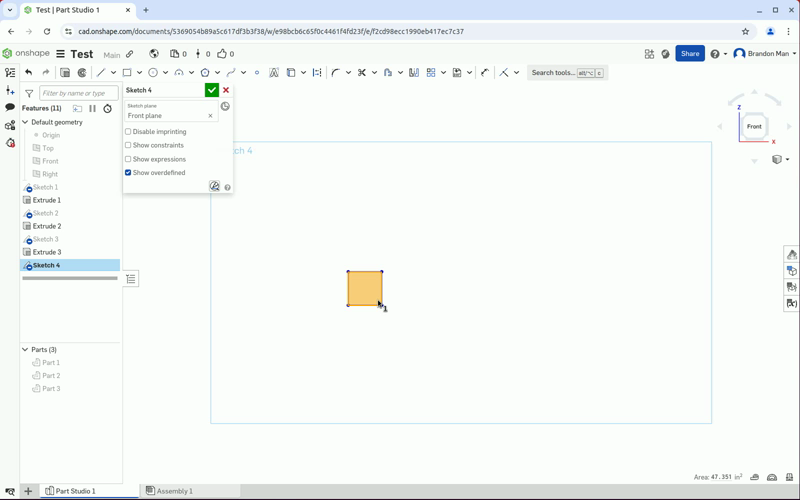
mouse_move(73, 352)
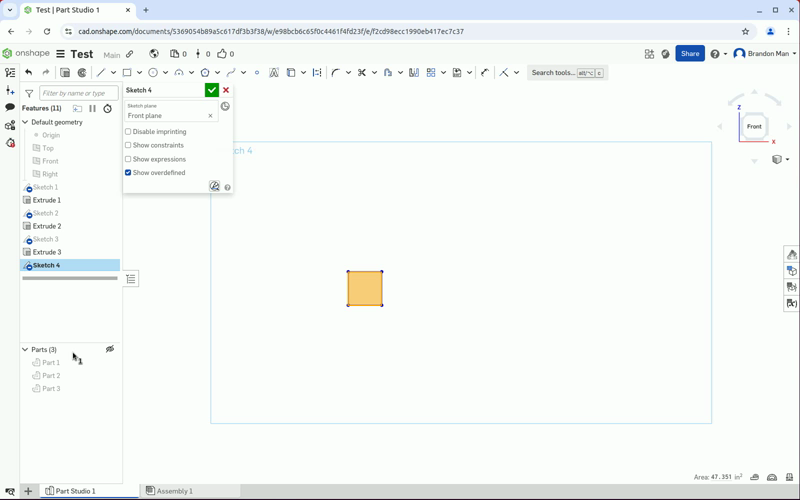
key(shift+y)
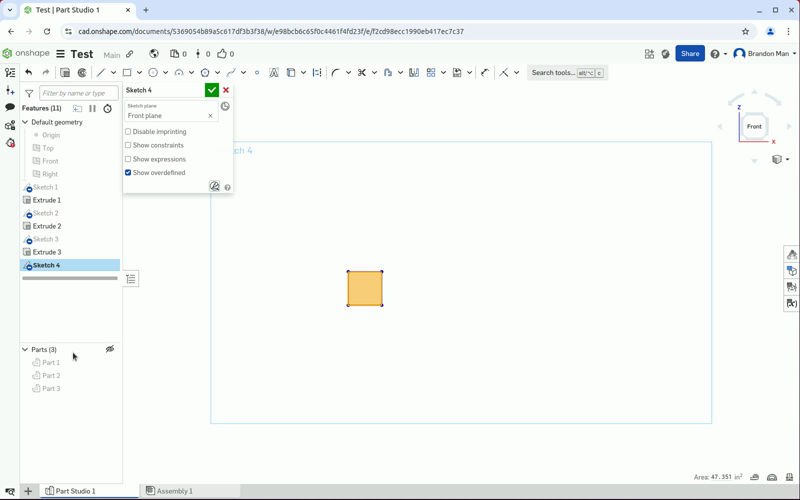
key(shift+e)
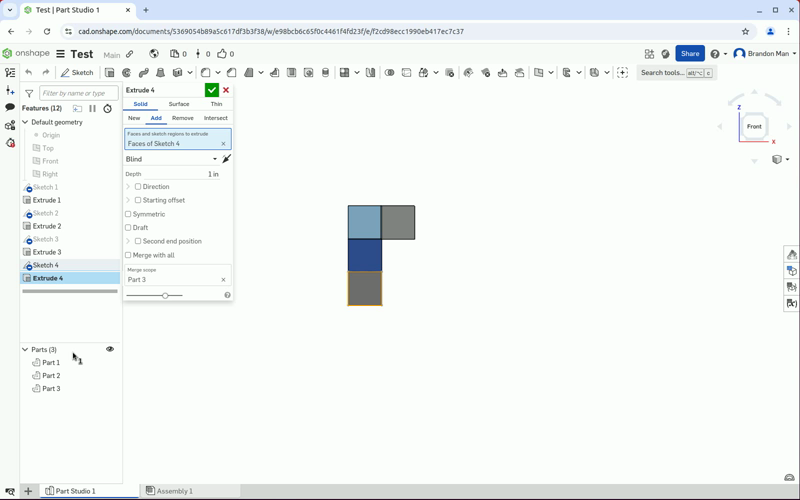
mouse_move(143, 106)
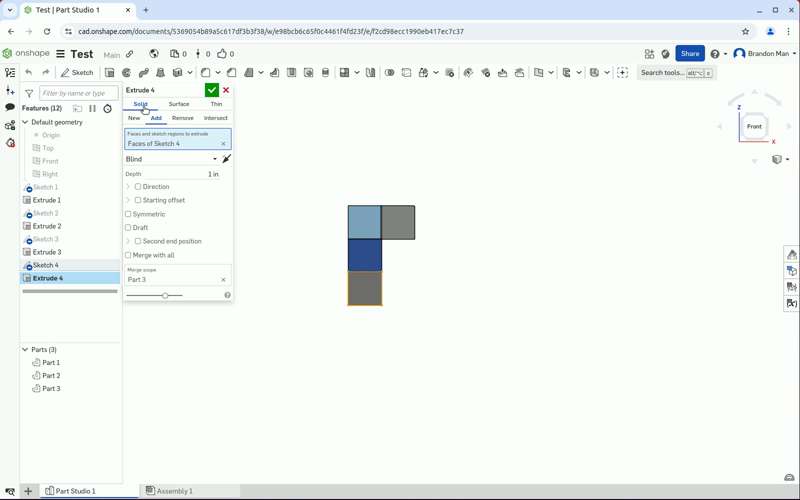
click(143, 106)
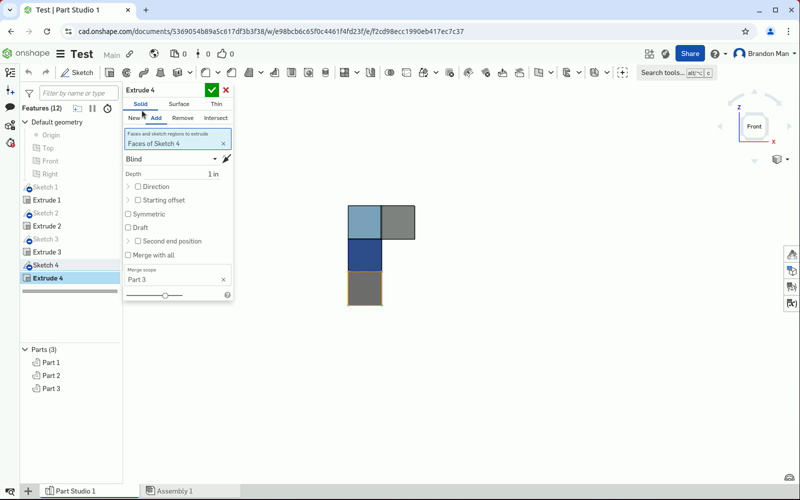
mouse_move(137, 120)
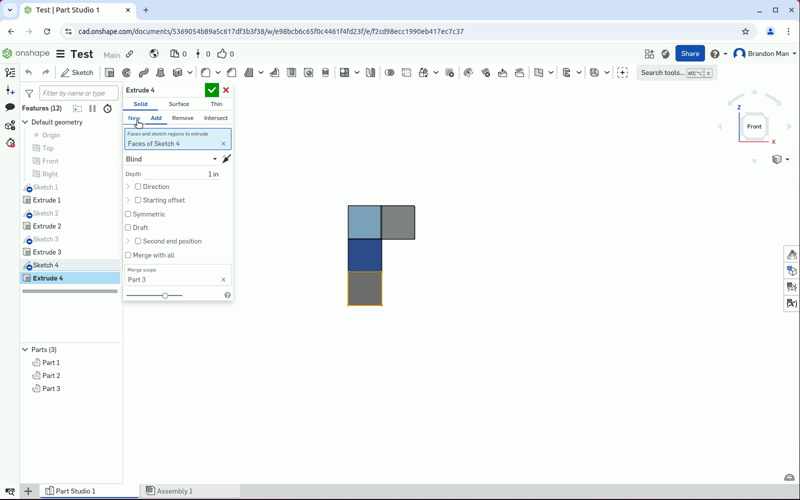
click(137, 120)
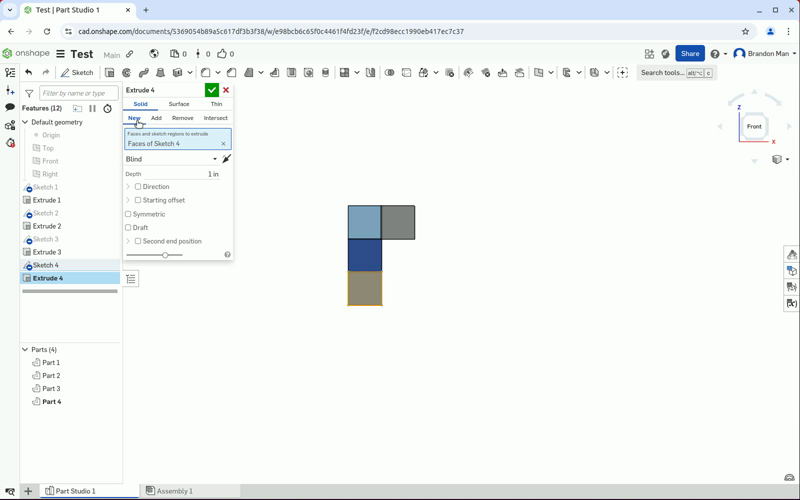
key(tab, 4)
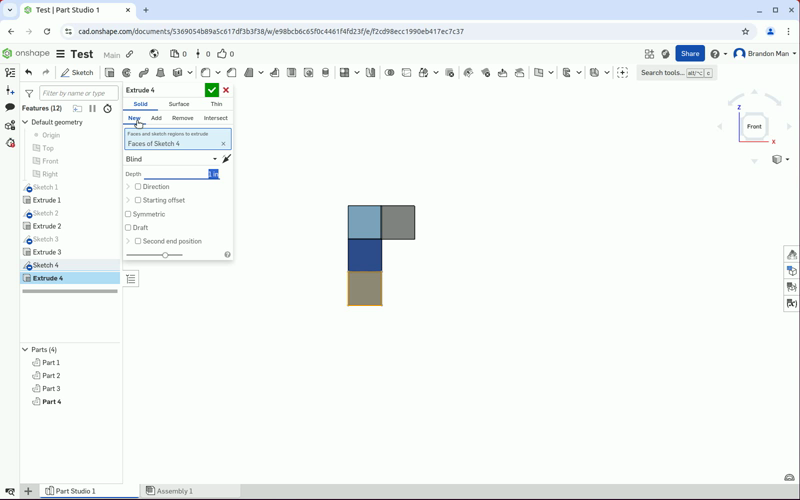
text(6.74)
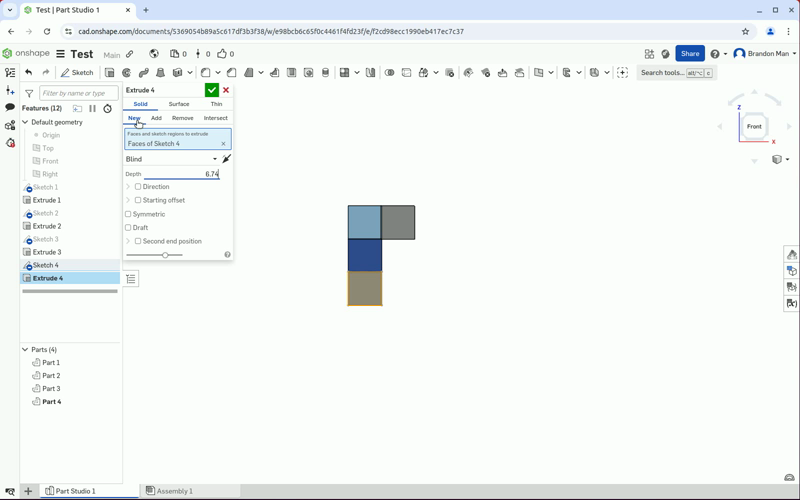
key(enter)
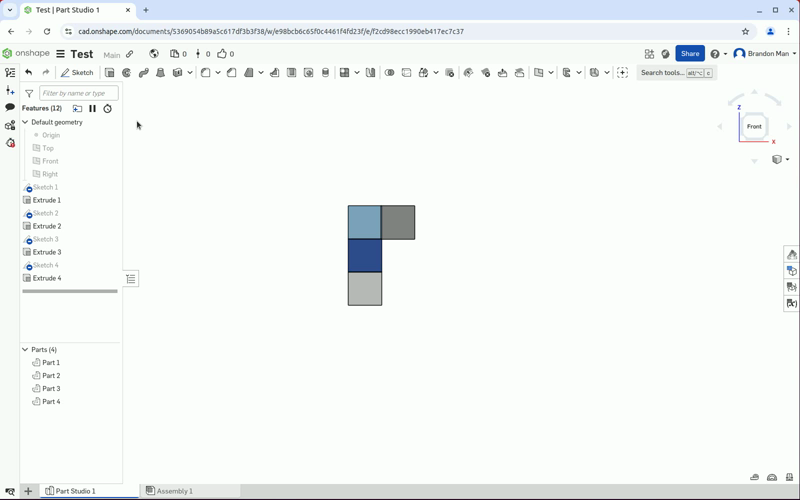
key(shift+h)
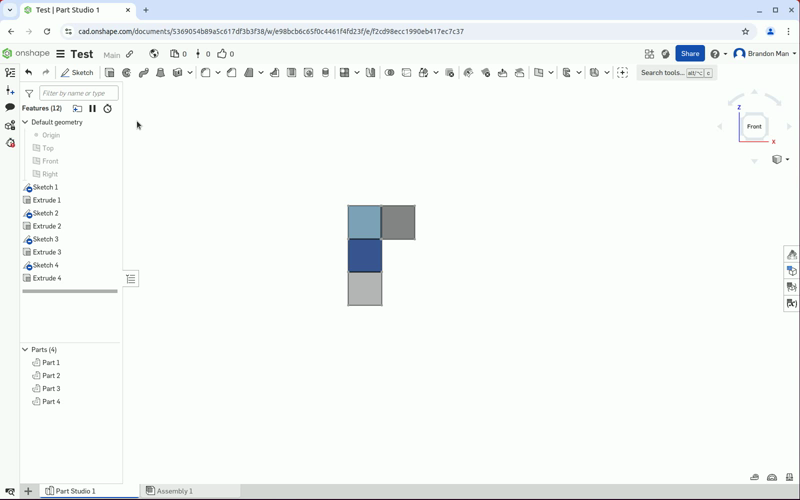
key(shift+h)
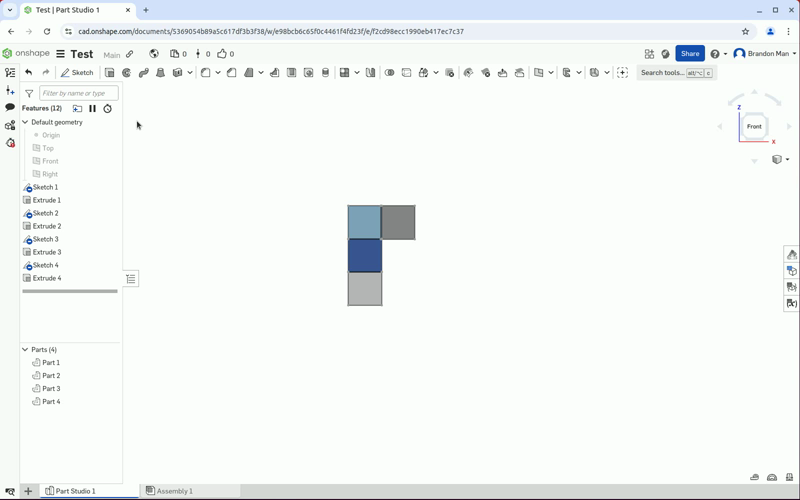
key(shift+7)
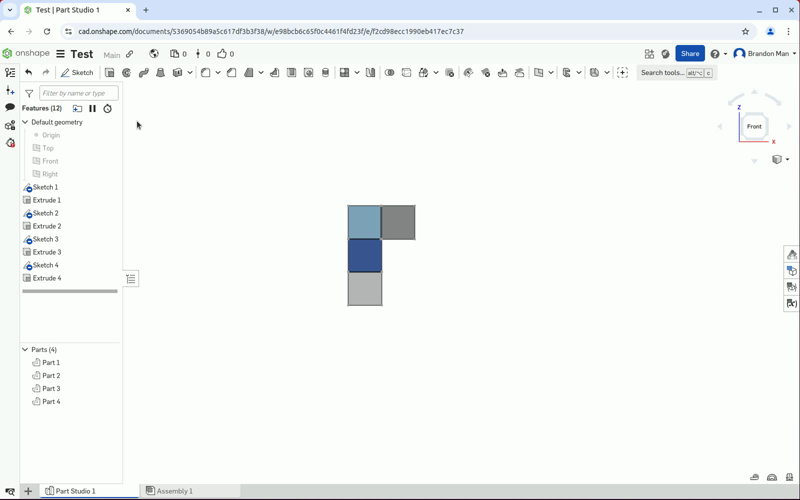
key(left, 2)
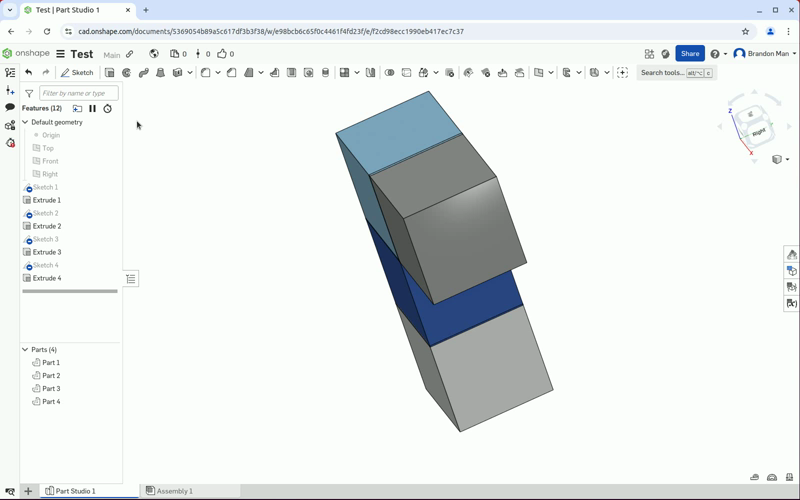
key(down, 2)
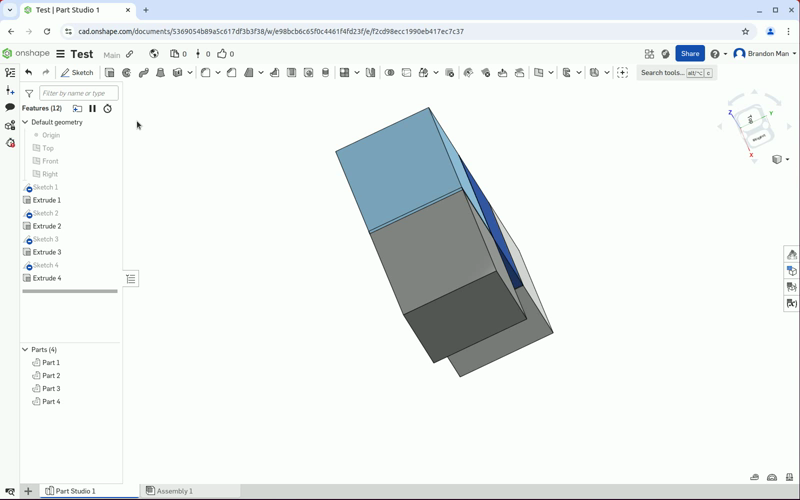
key(up, 2)
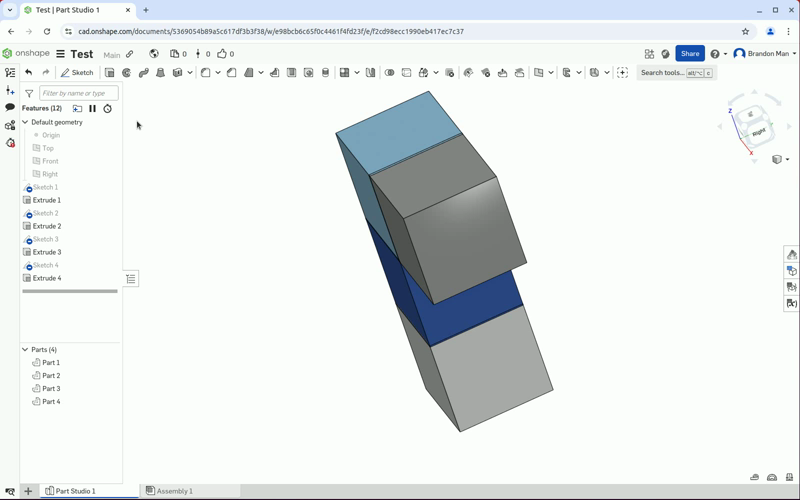
key(right, 2)
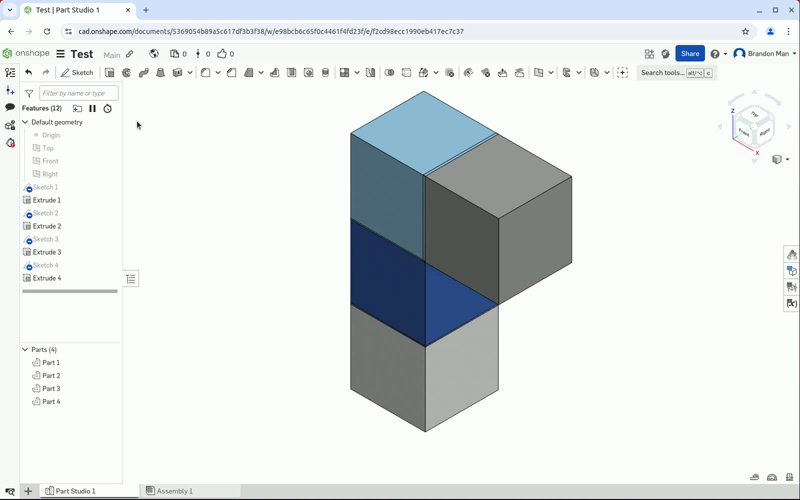
mouse_move(73, 189)
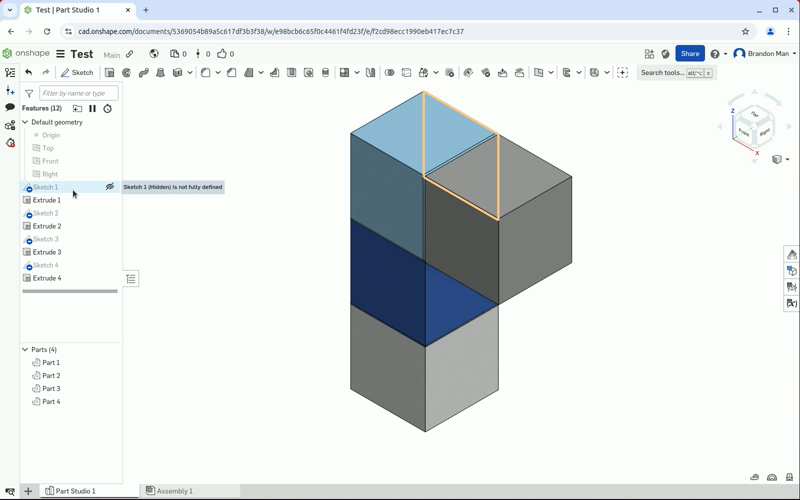
click(73, 189)